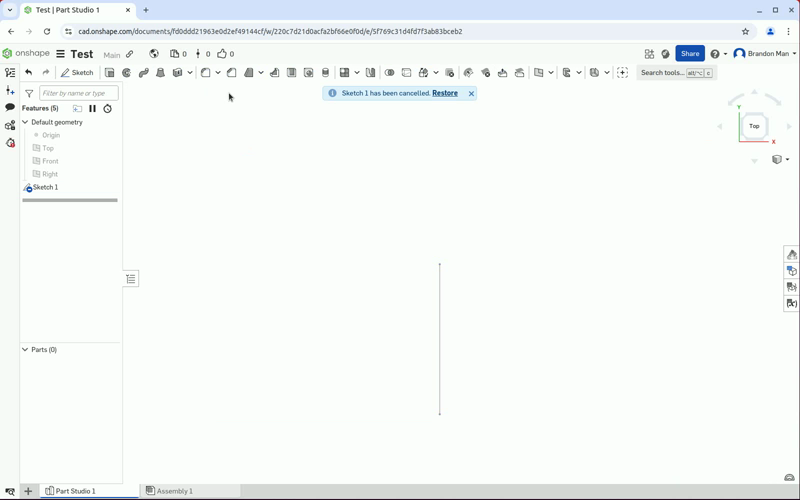
key(shift+h)
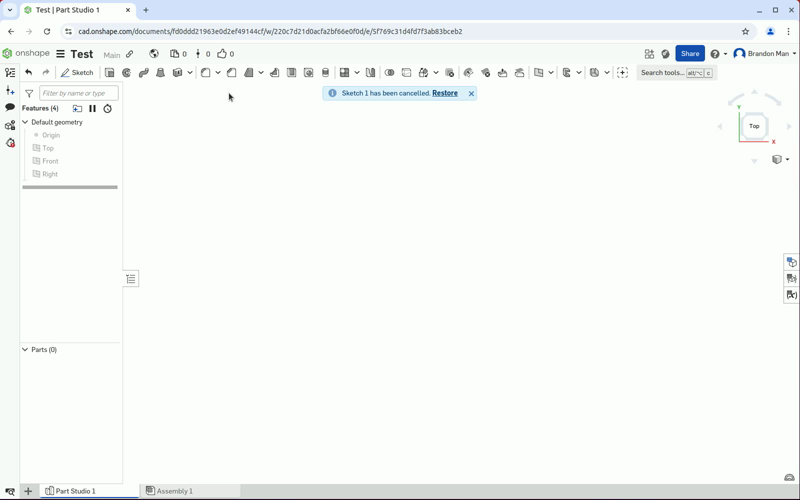
mouse_move(73, 352)
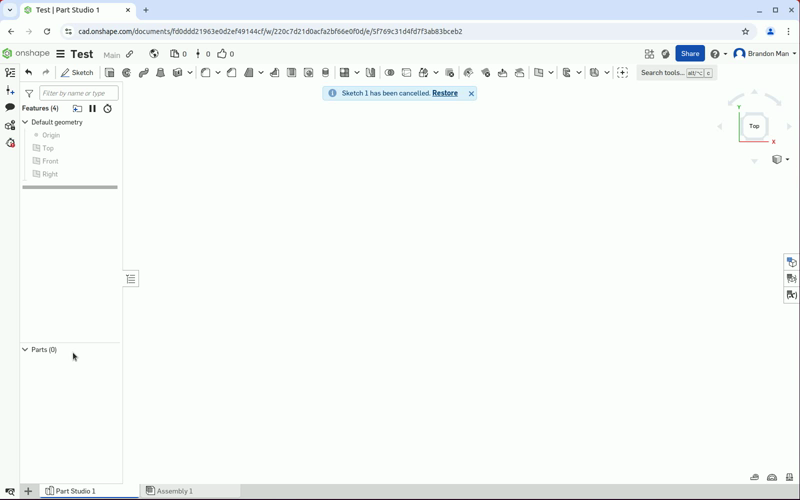
key(y)
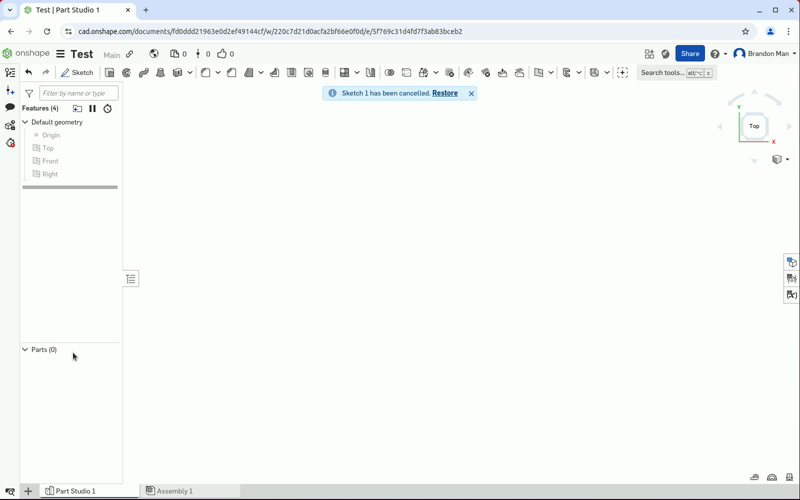
key(shift+p)
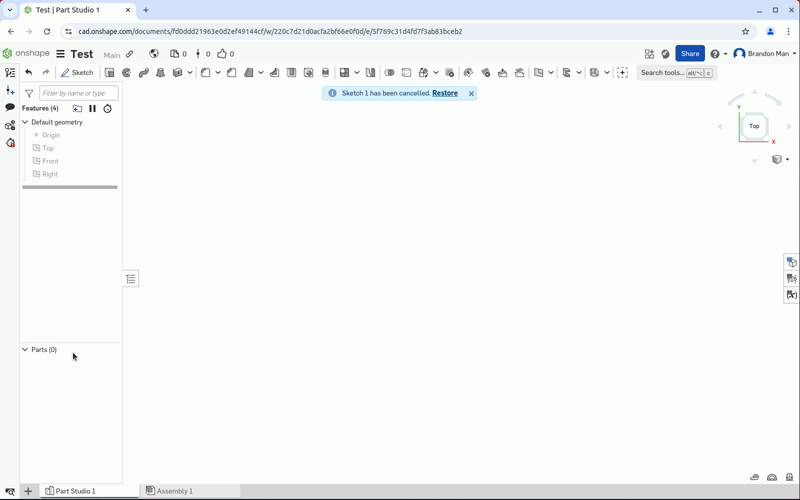
key(space)
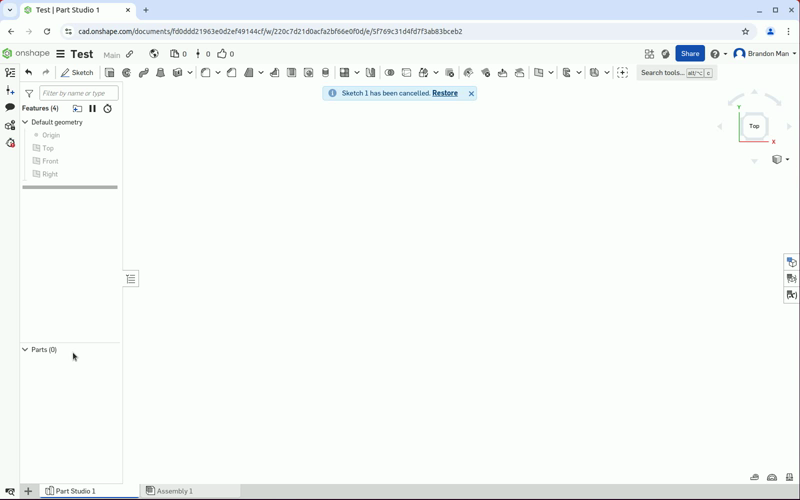
key_down(shift)
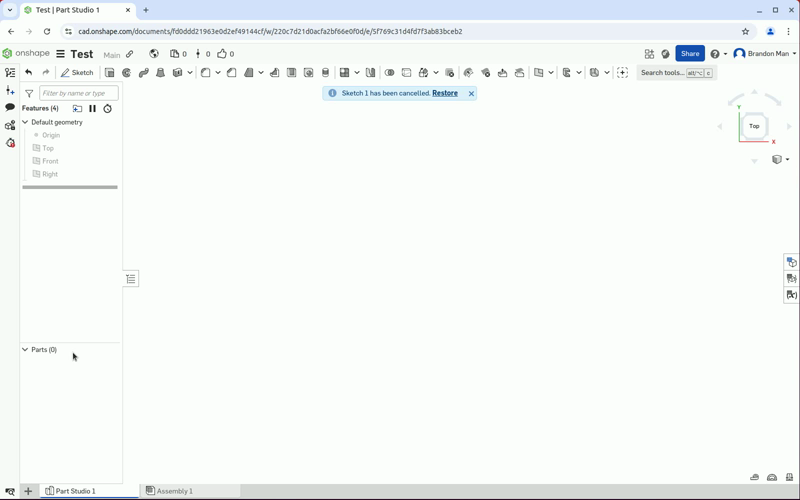
key(up)
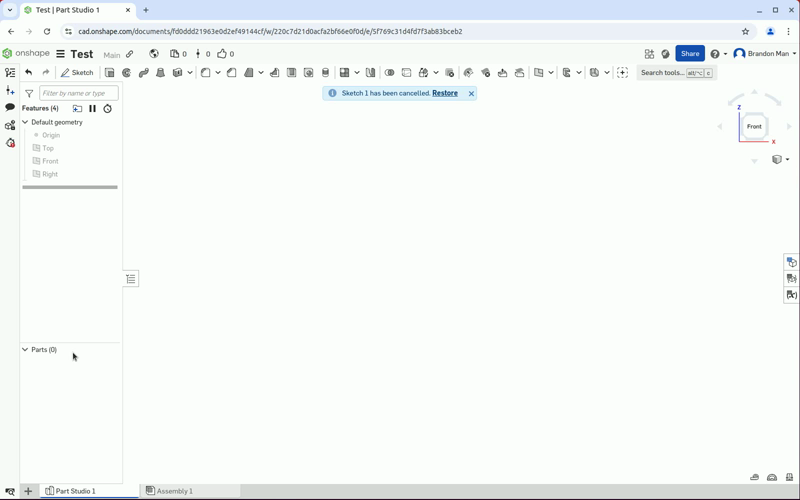
key_up(shift)
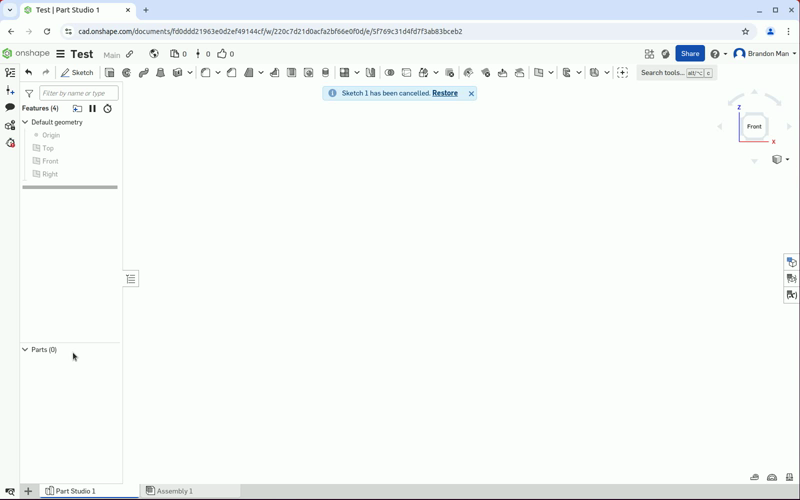
key(space)
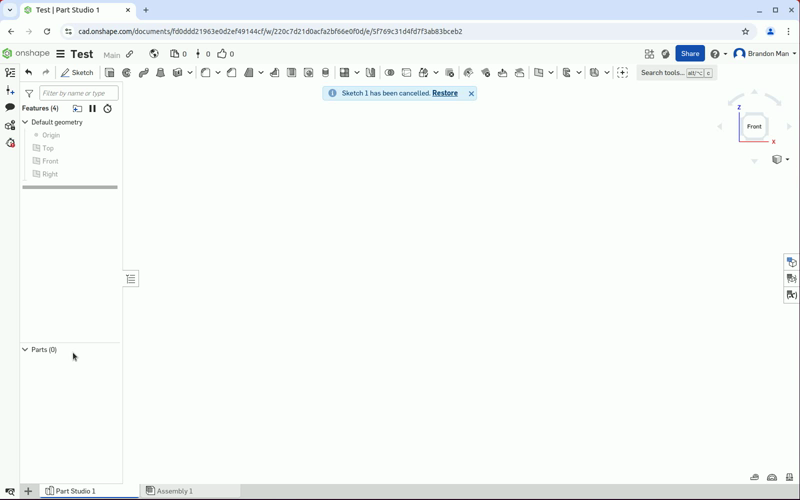
key_down(shift)
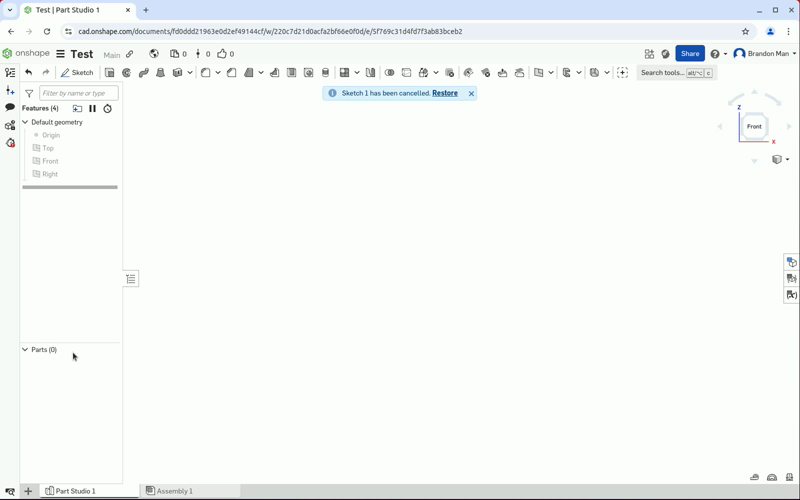
key(left)
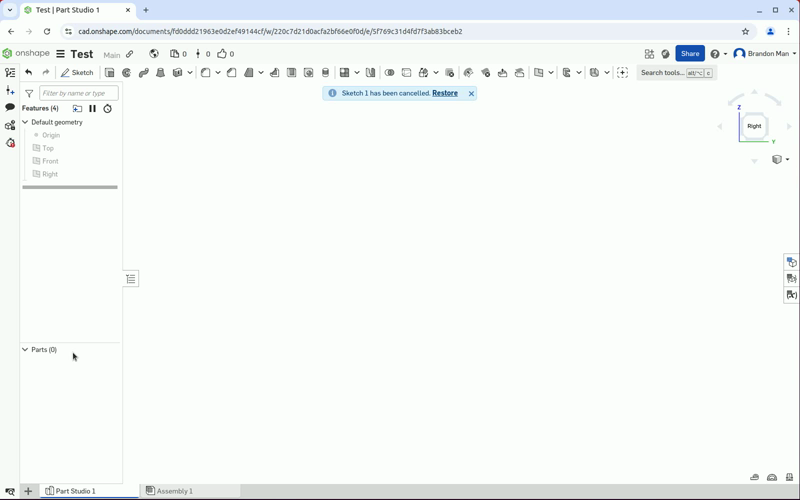
key_up(shift)
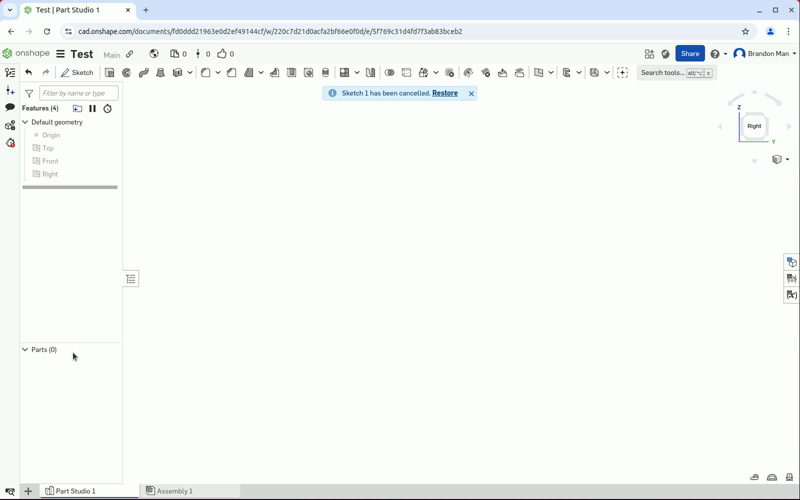
mouse_move(73, 352)
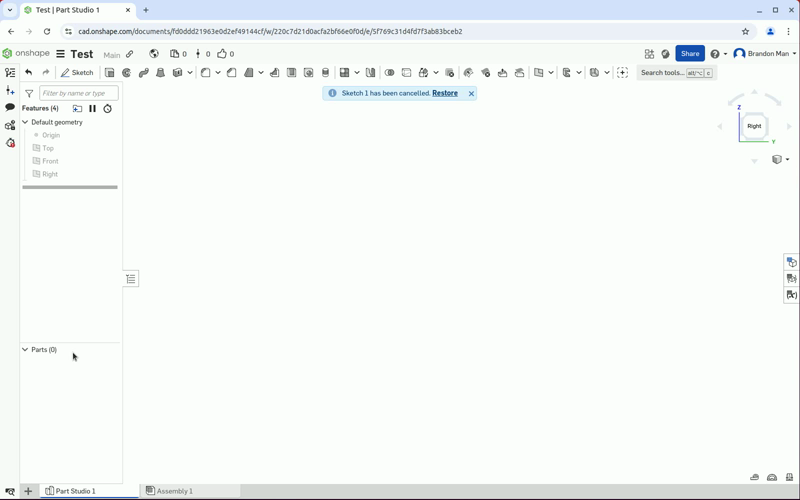
key(shift+y)
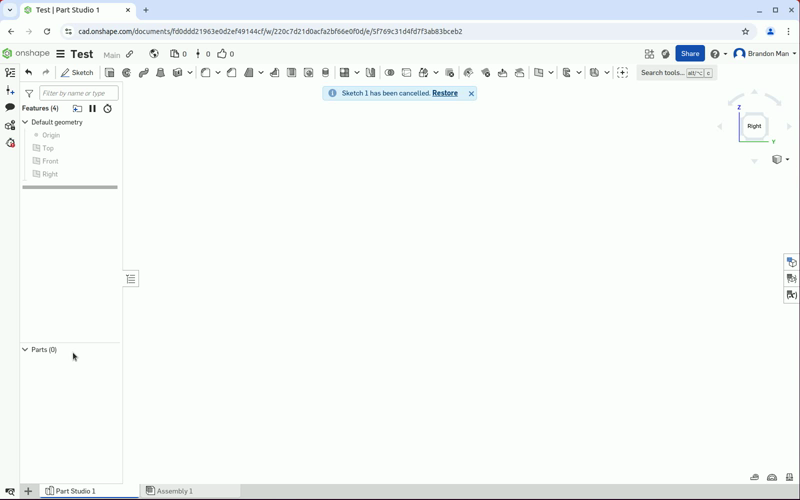
key(shift+s)
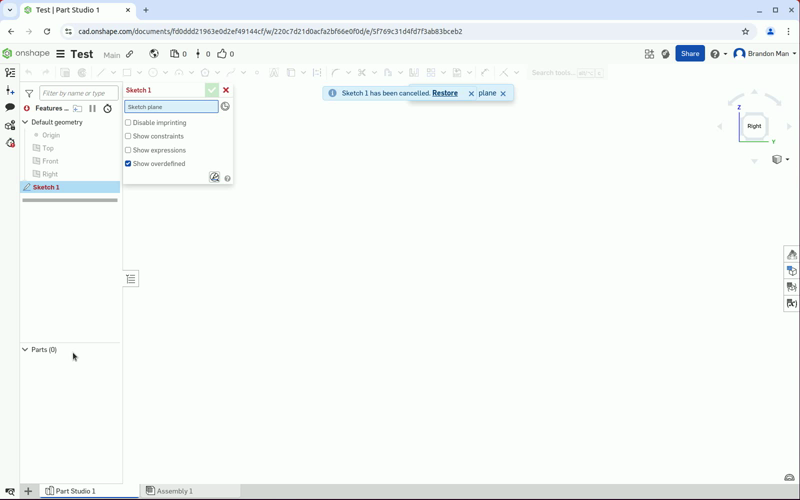
mouse_move(73, 176)
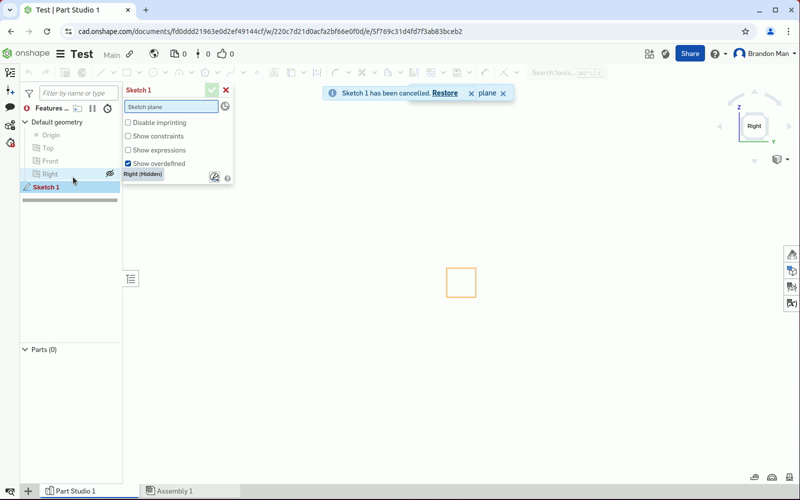
click(73, 176)
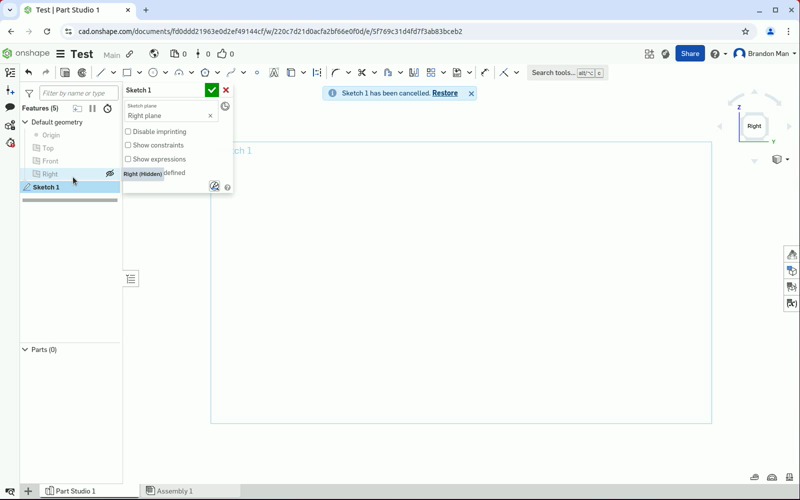
mouse_move(73, 352)
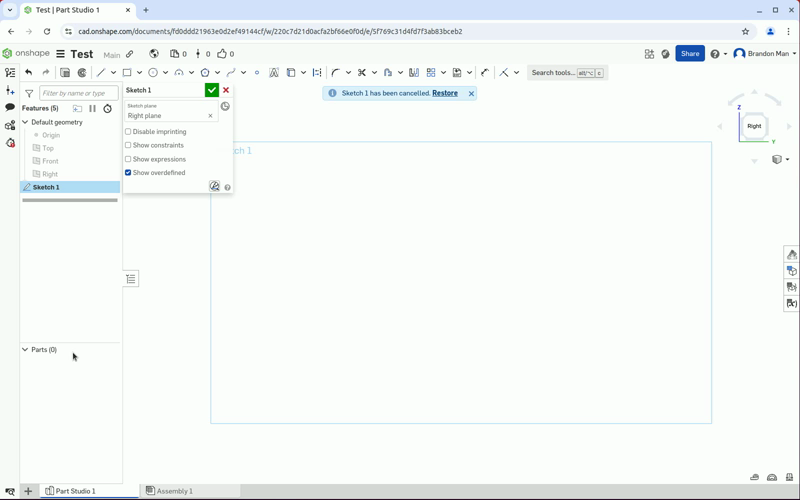
key(y)
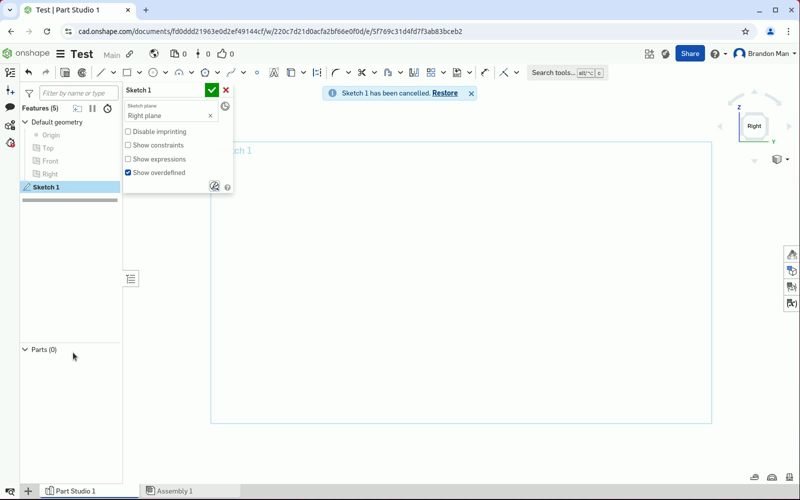
key(l)
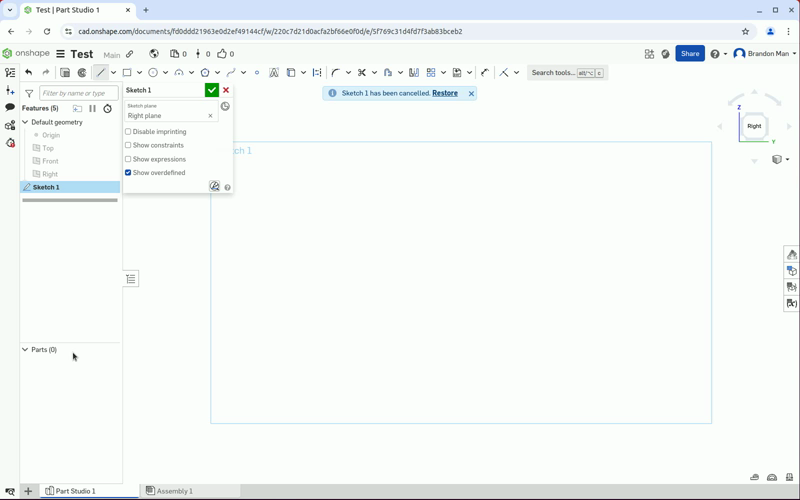
key_down(shift)
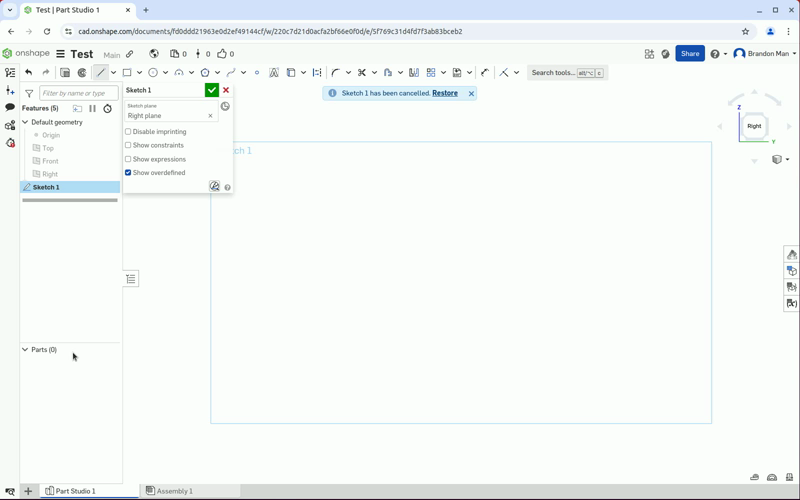
mouse_move(410, 250)
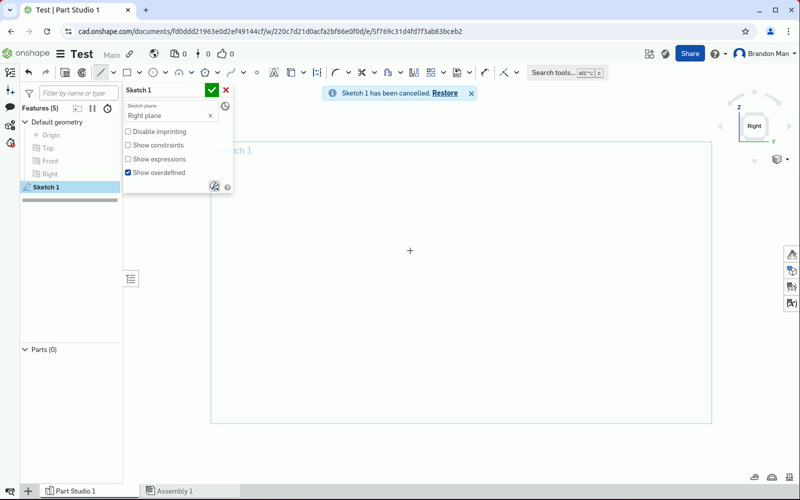
click(410, 250)
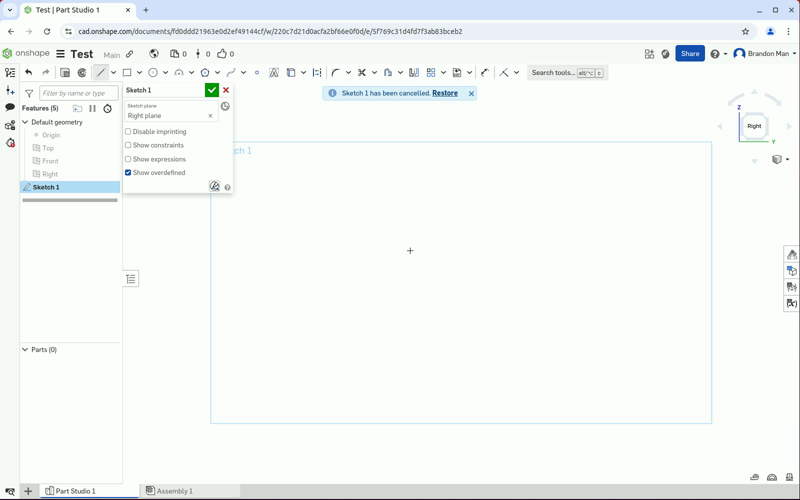
key_up(shift)
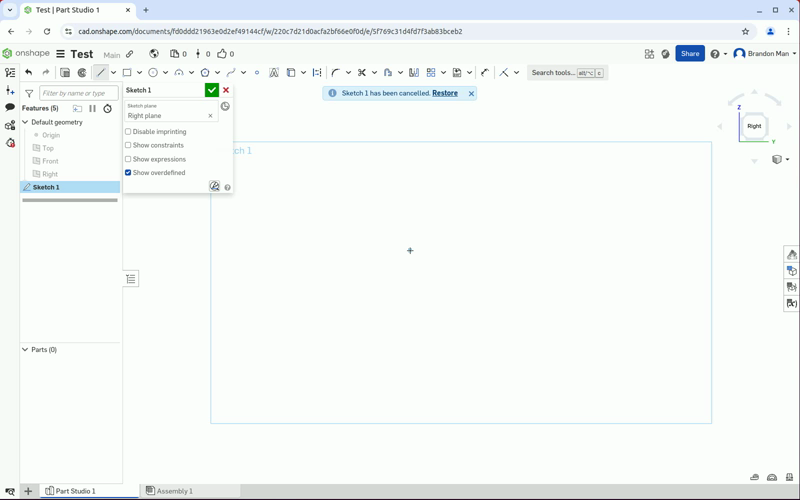
key_down(shift)
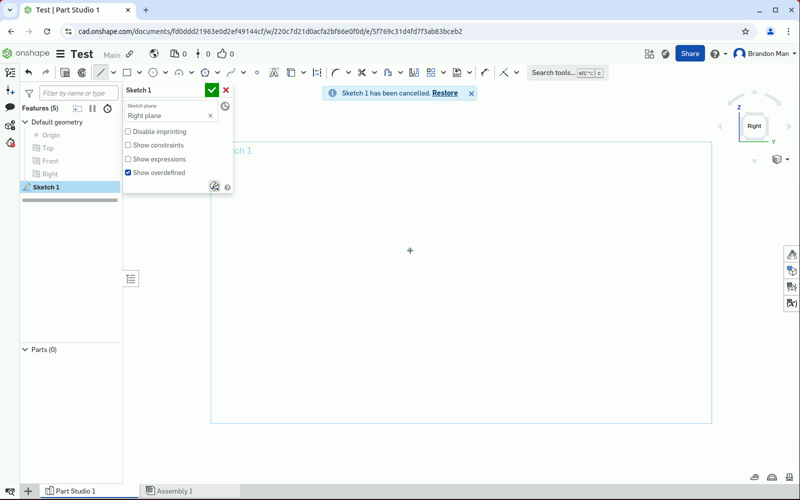
mouse_move(507, 250)
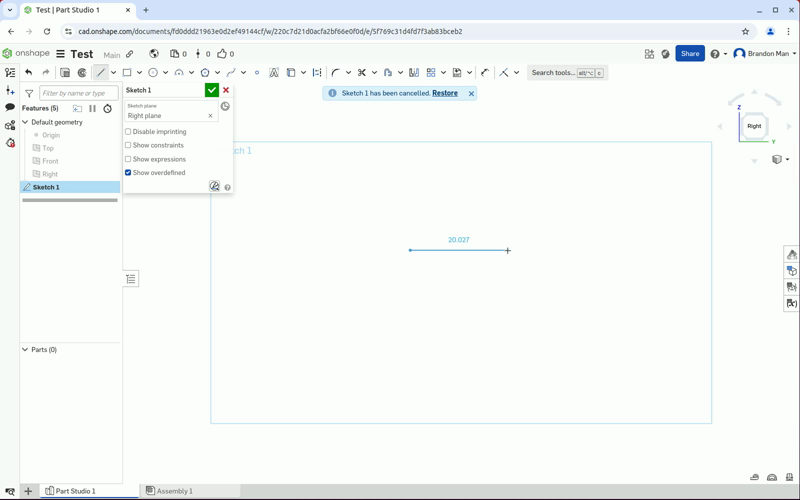
click(507, 250)
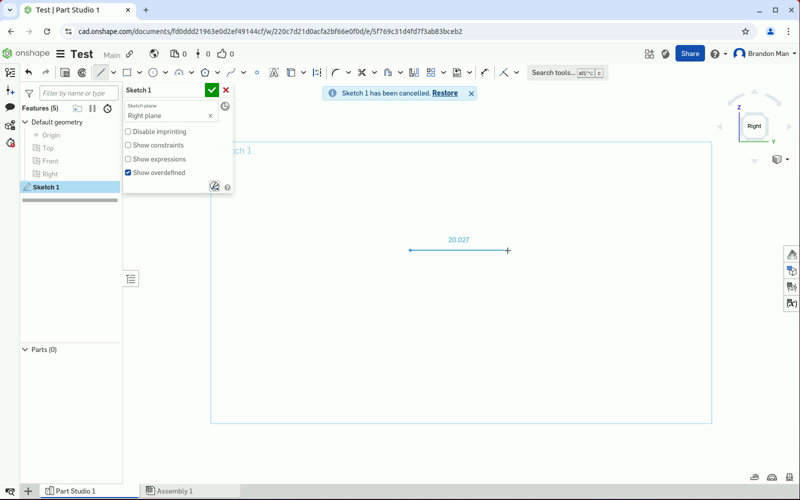
key_up(shift)
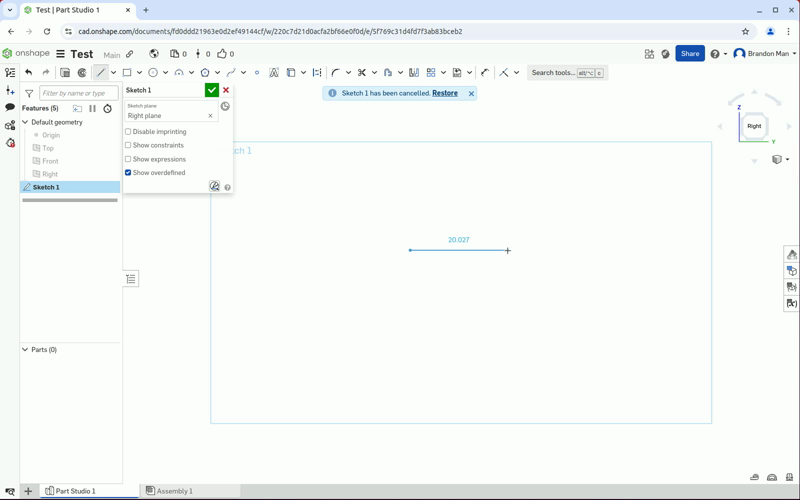
key_down(shift)
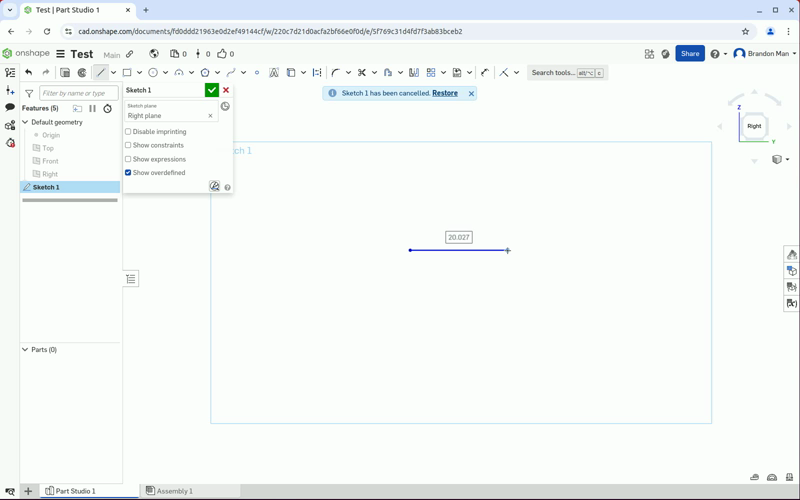
mouse_move(507, 170)
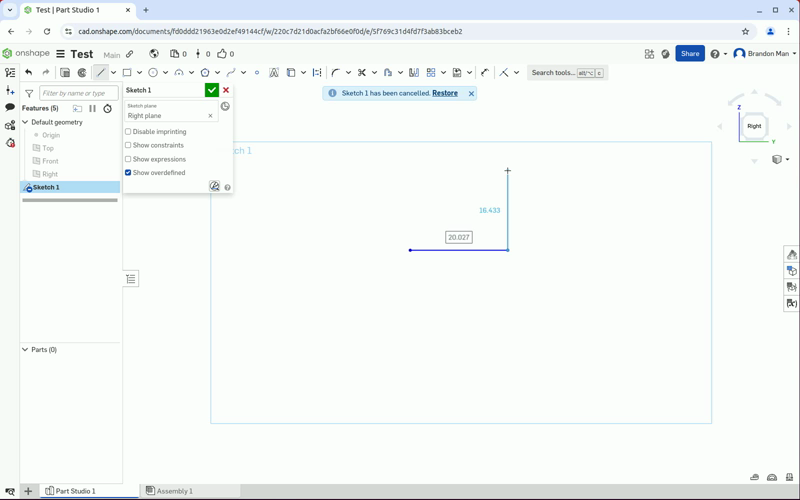
click(507, 170)
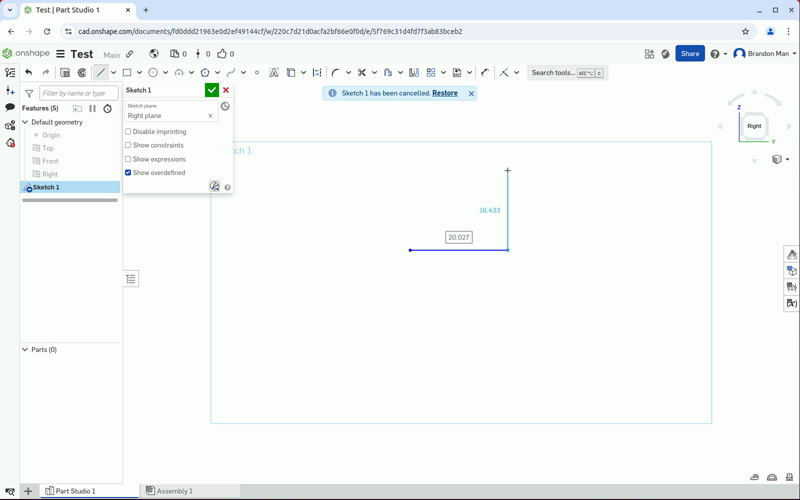
key_up(shift)
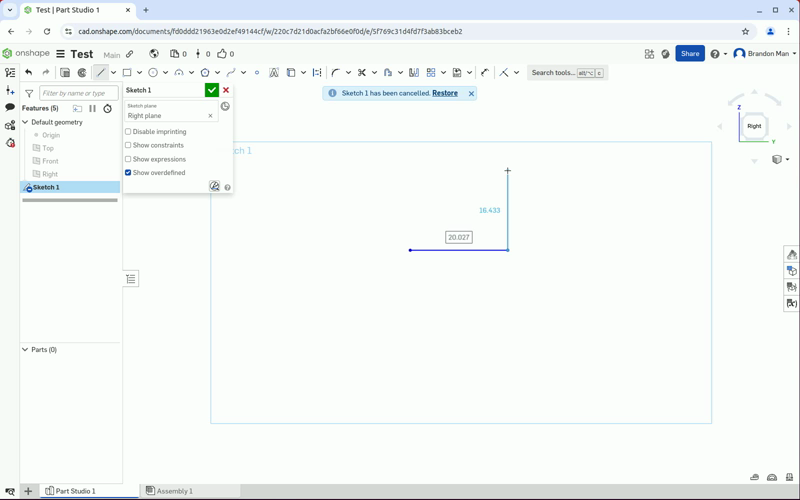
key_down(shift)
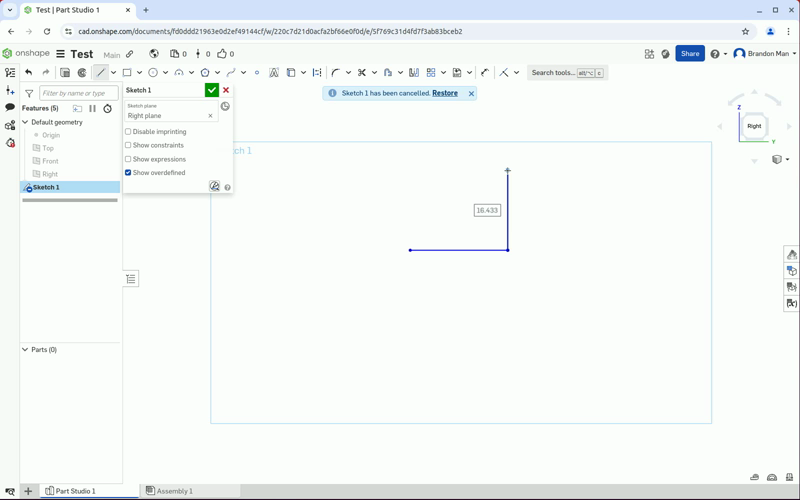
mouse_move(410, 170)
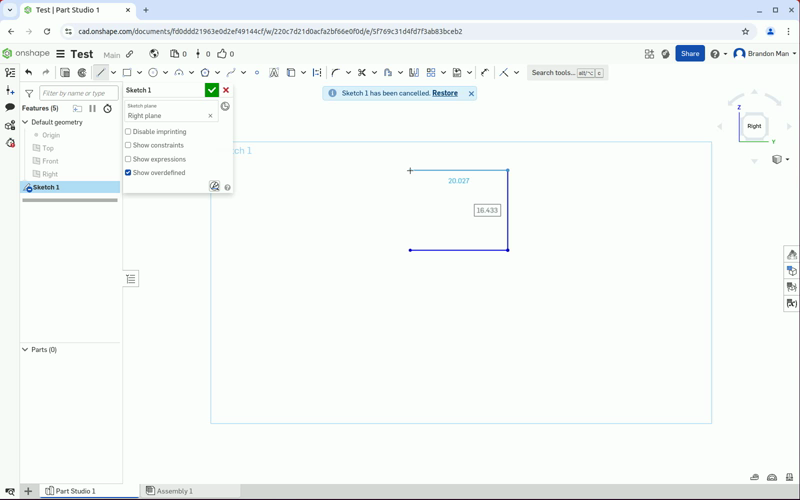
click(410, 170)
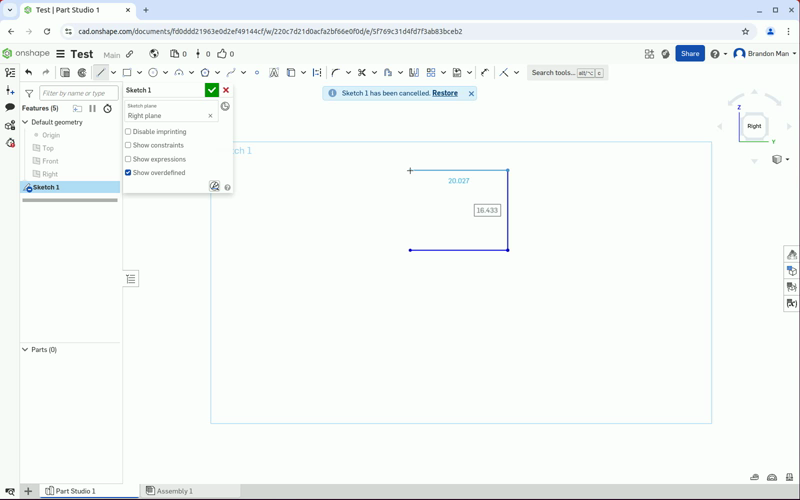
key_up(shift)
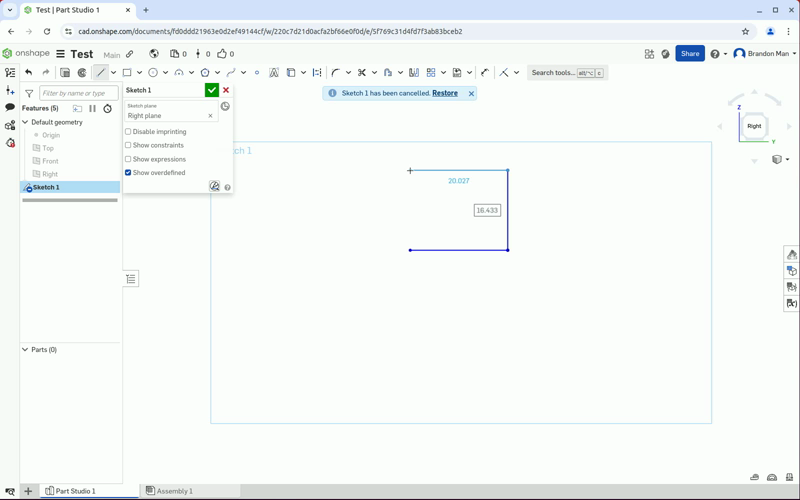
key_down(shift)
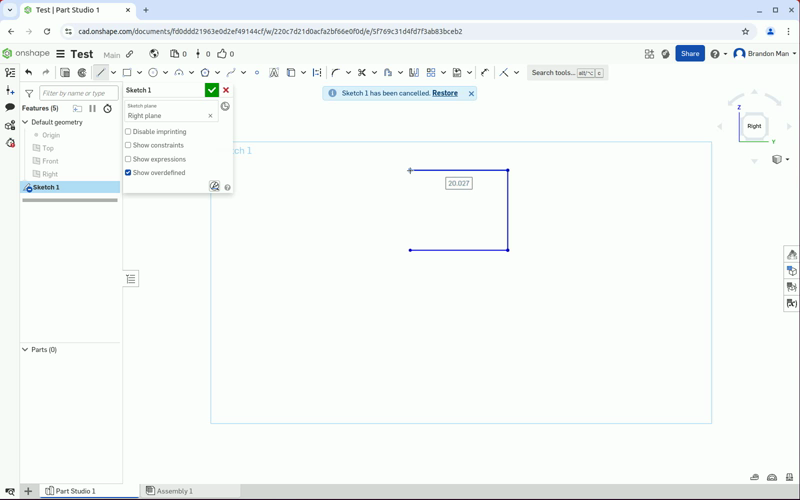
mouse_move(410, 250)
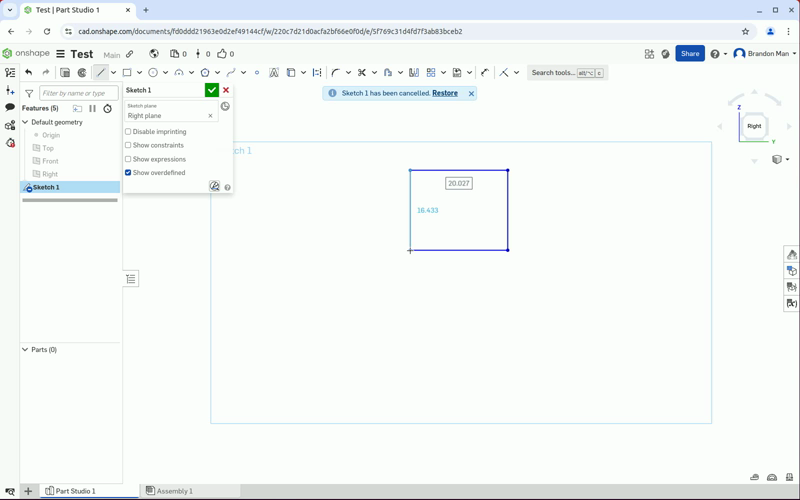
key_up(shift)
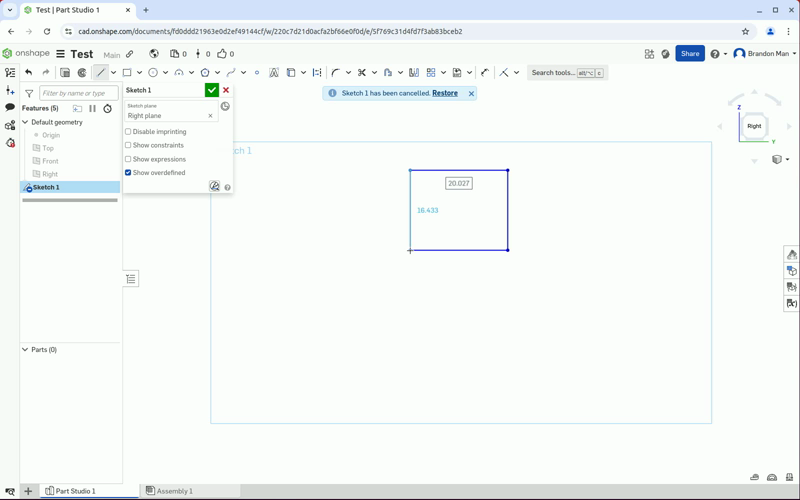
click(410, 250)
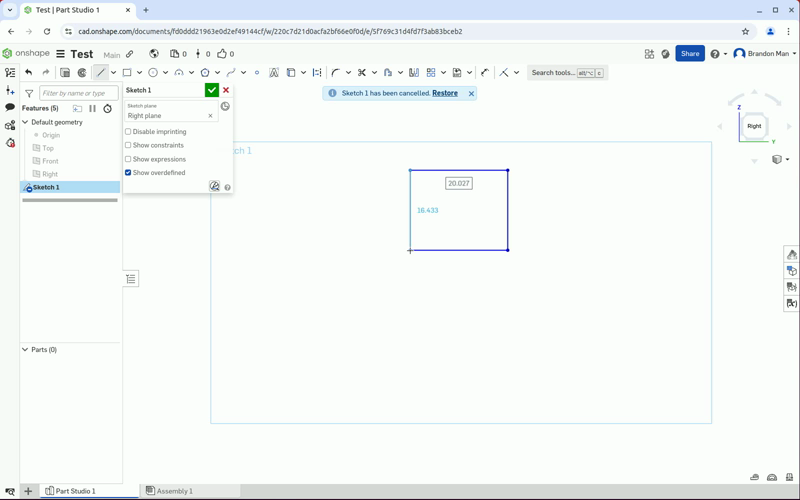
key(esc)
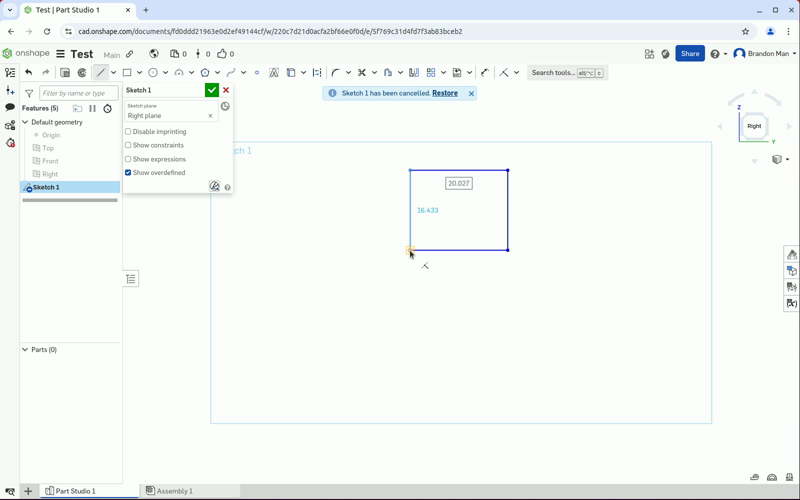
mouse_move(493, 175)
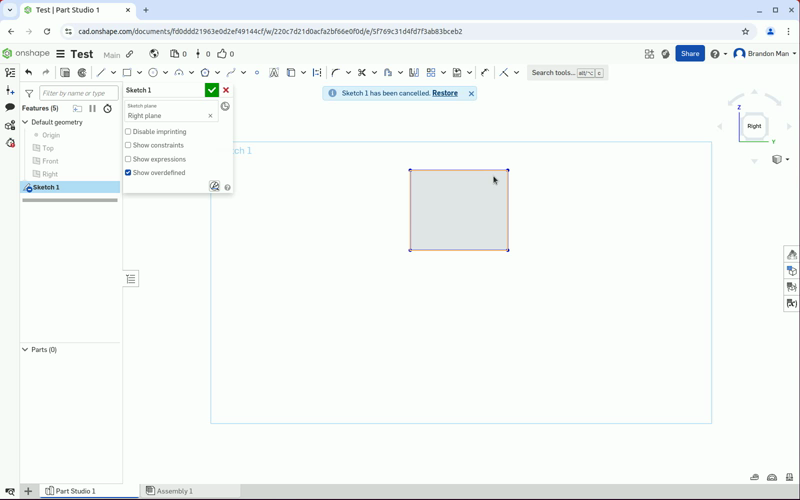
click(493, 175)
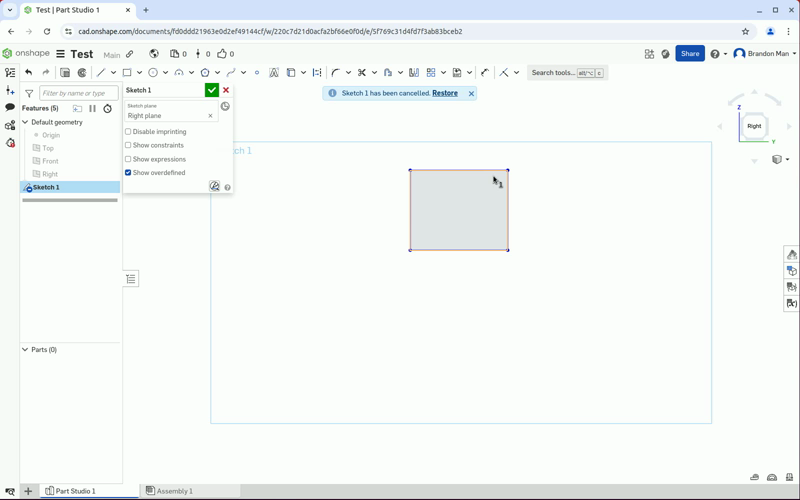
mouse_move(73, 352)
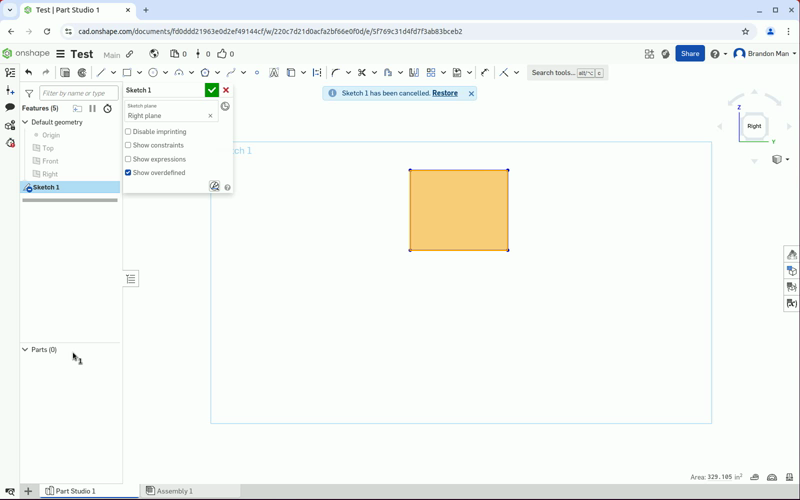
key(shift+y)
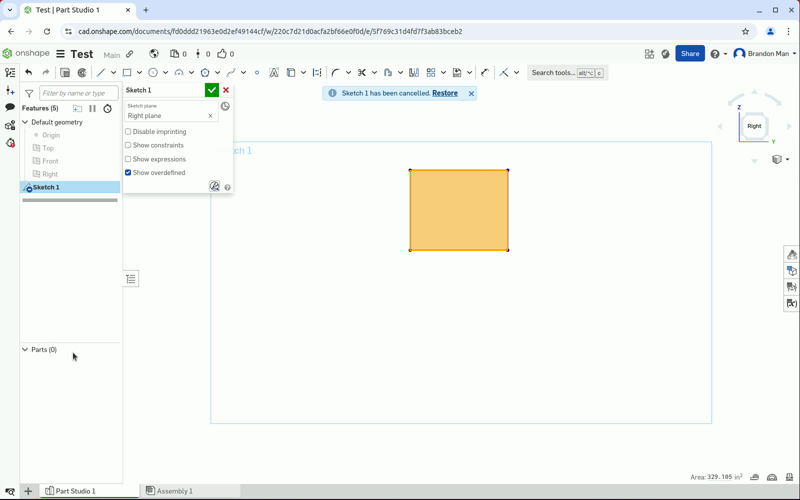
key(shift+e)
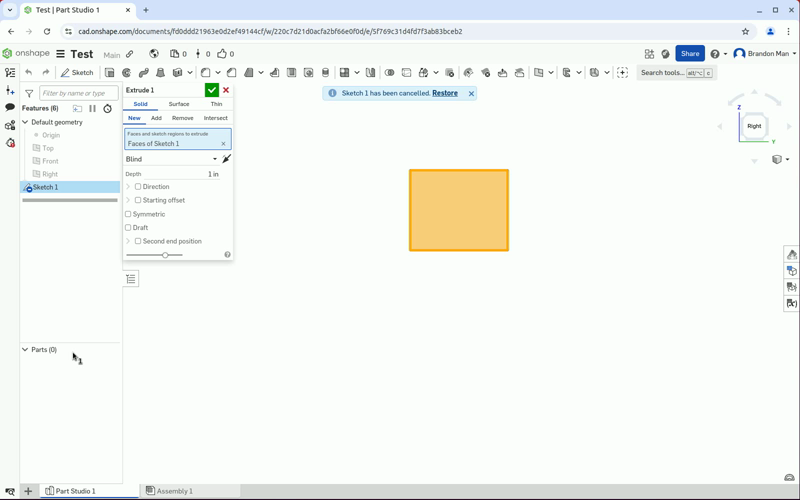
mouse_move(143, 106)
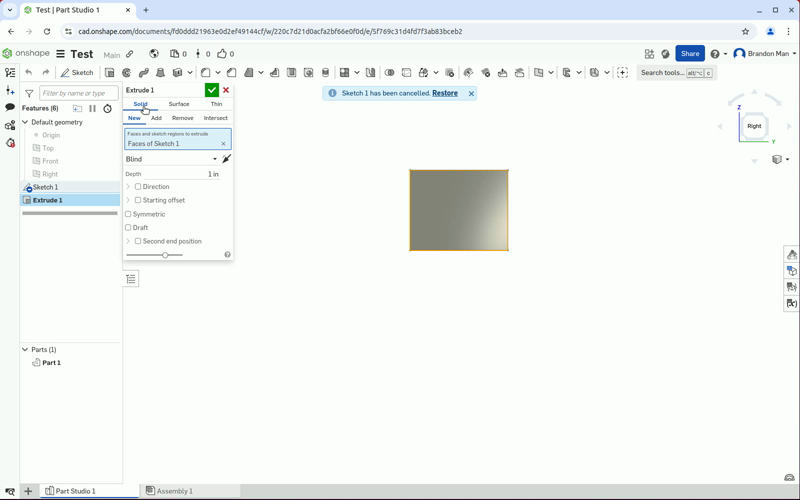
click(143, 106)
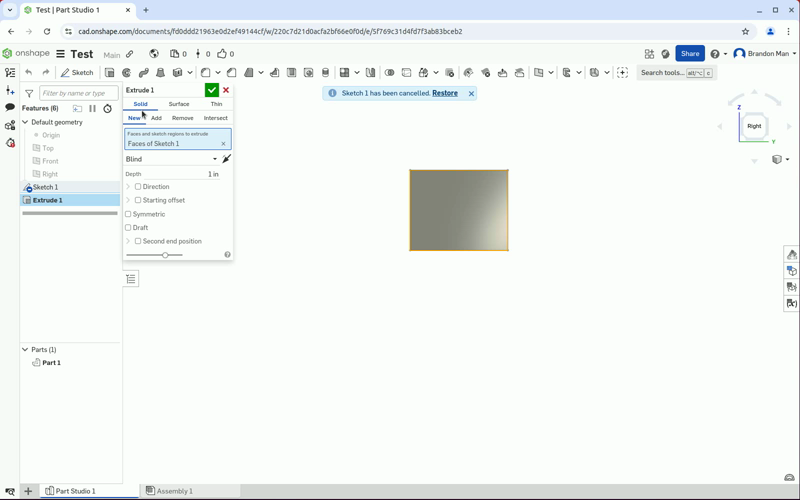
mouse_move(137, 120)
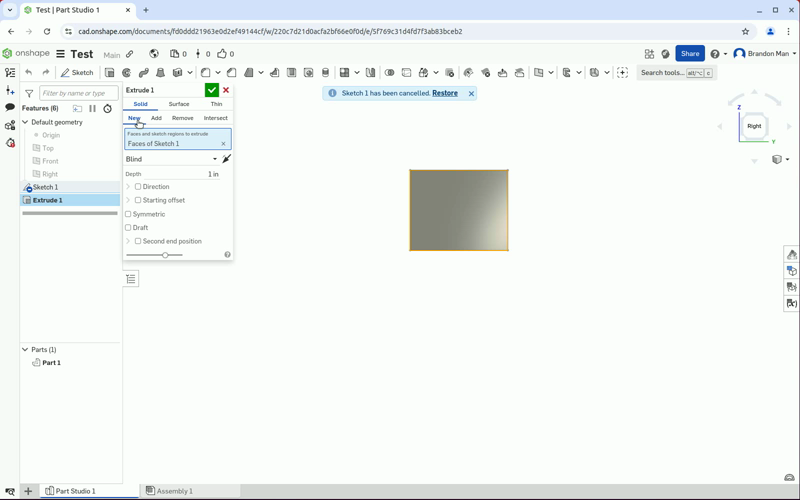
click(137, 120)
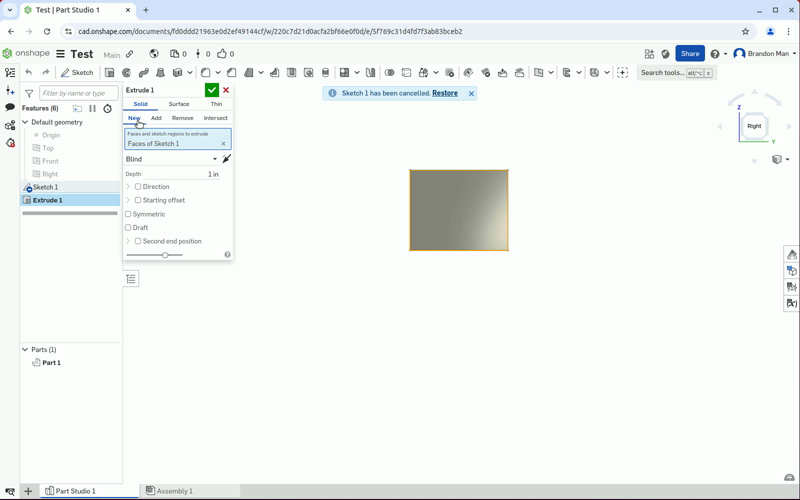
key(tab, 4)
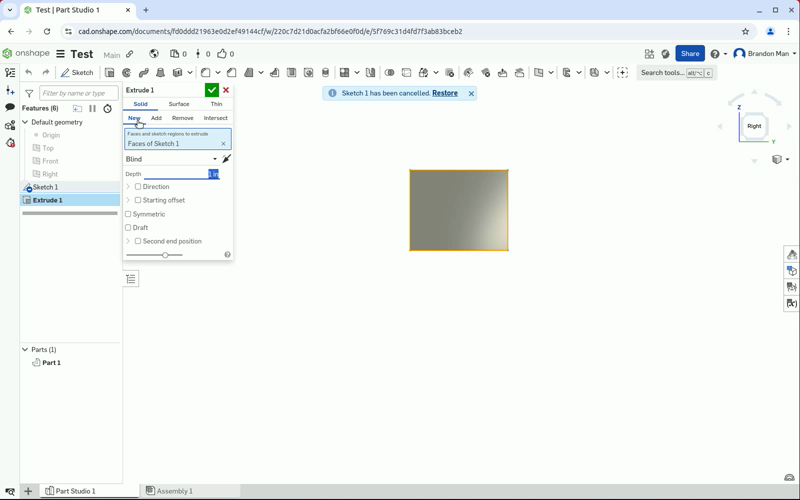
text(0.481)
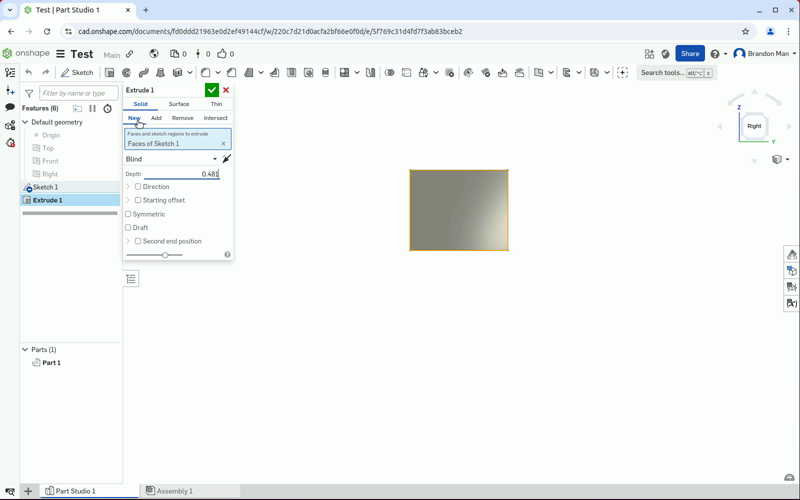
key(enter)
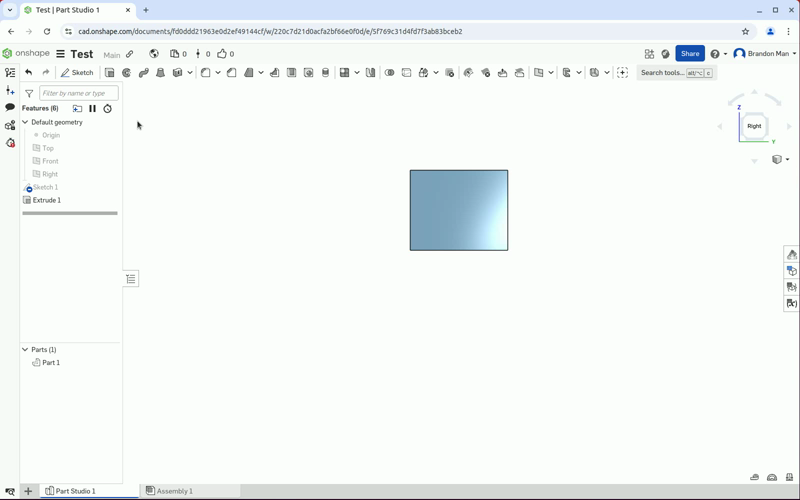
key(shift+h)
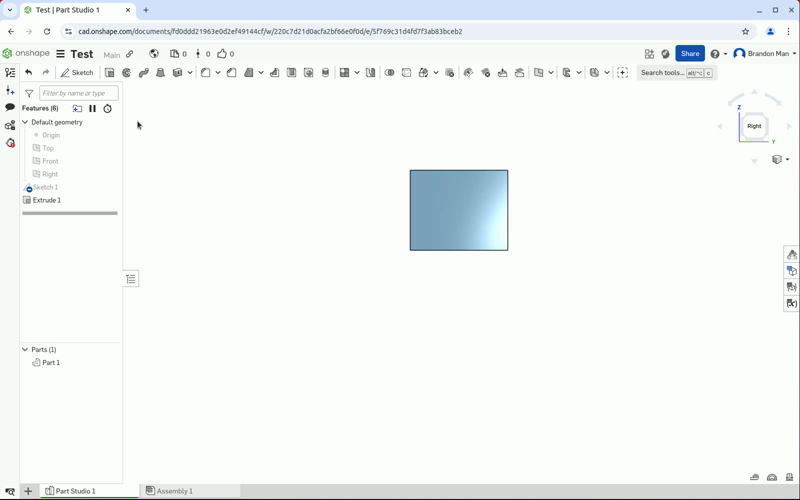
key(shift+h)
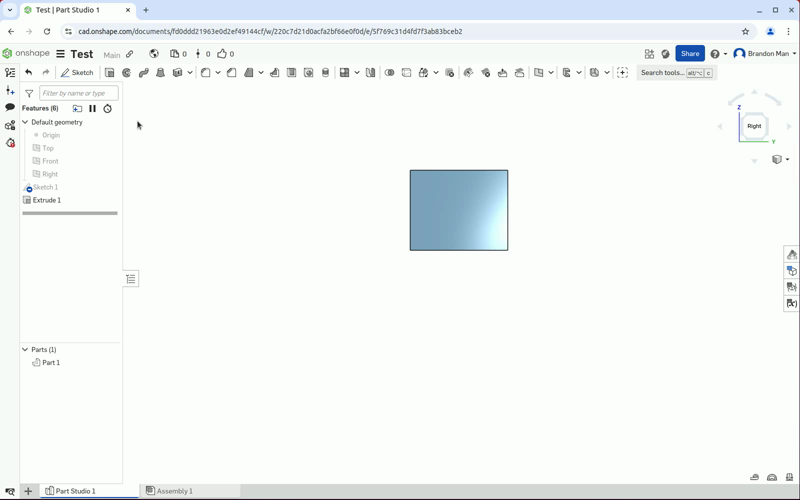
mouse_move(73, 189)
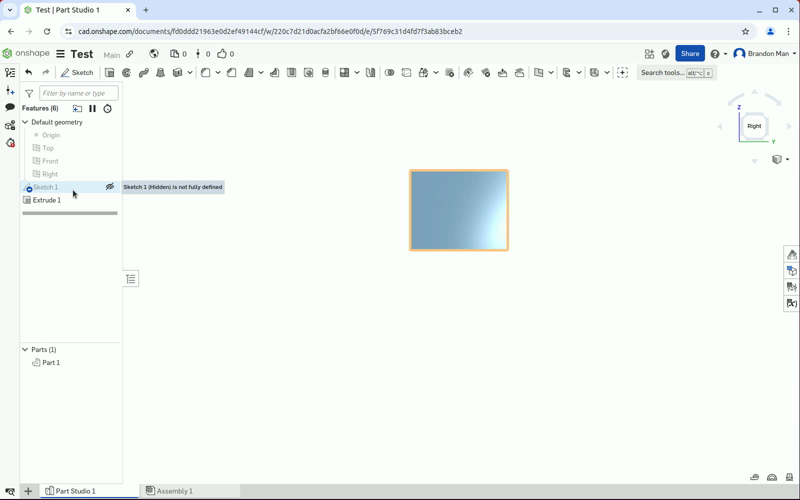
click(73, 189)
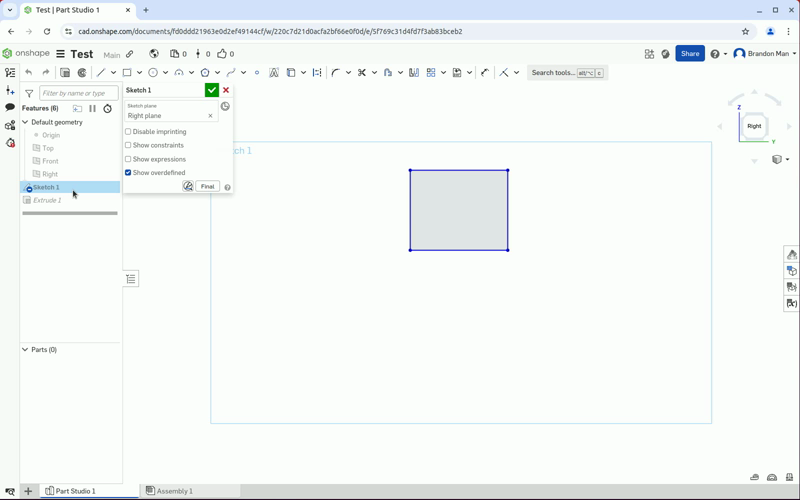
mouse_move(229, 92)
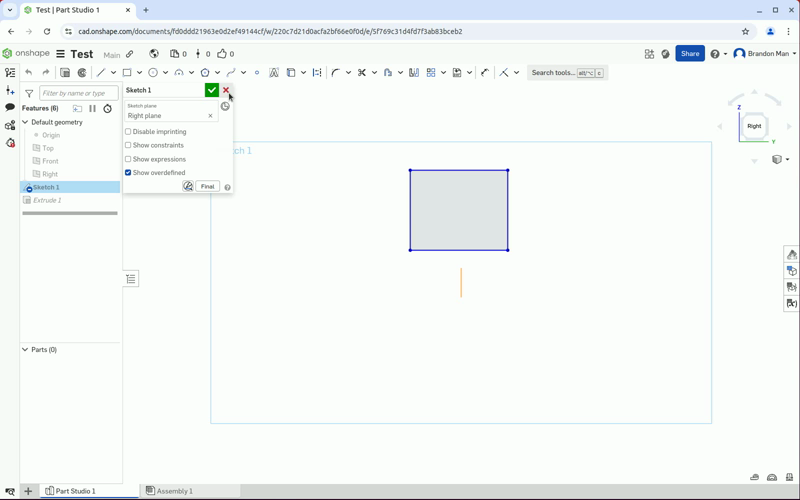
click(229, 92)
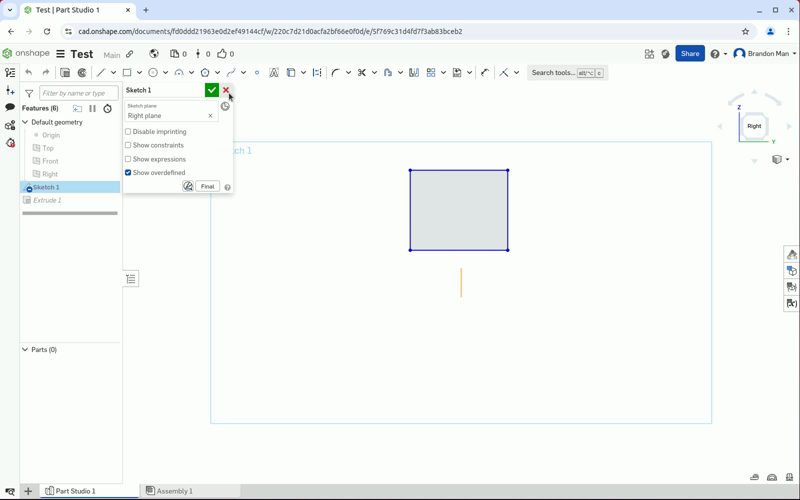
key(shift+s)
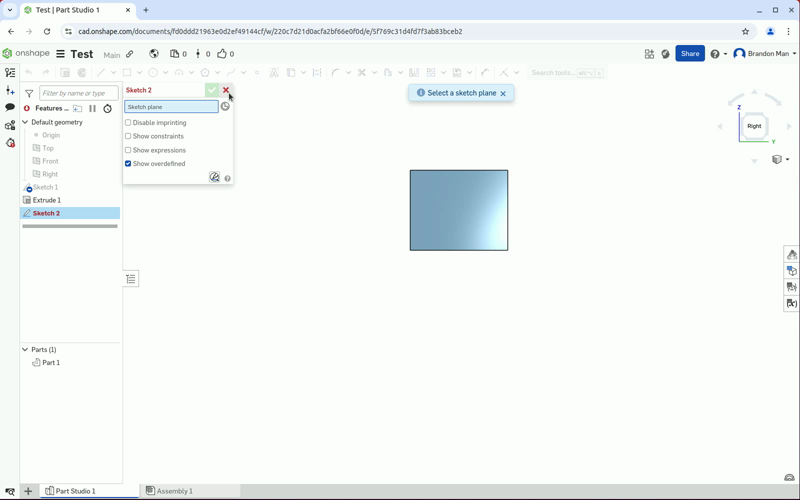
mouse_move(73, 176)
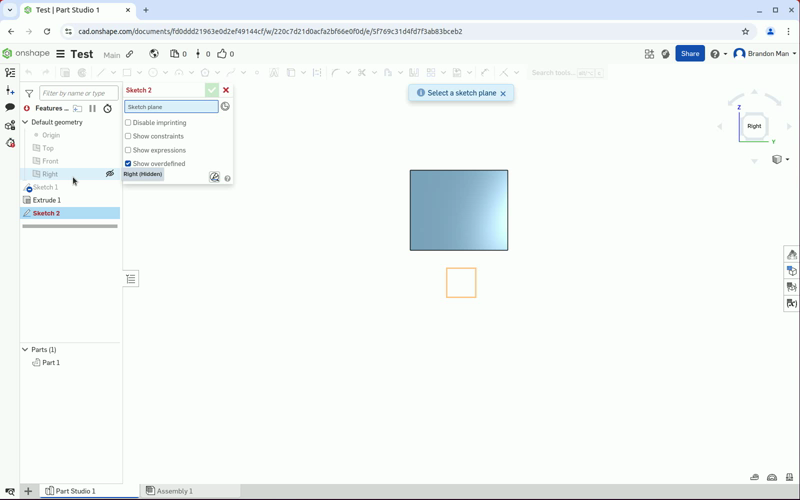
click(73, 176)
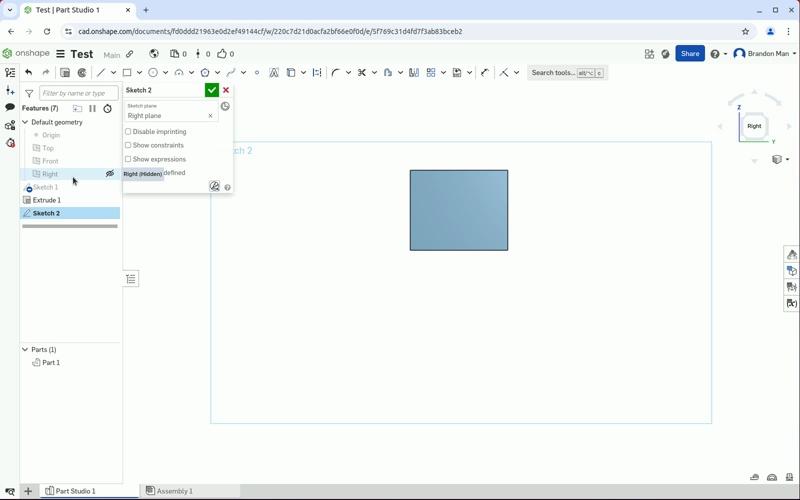
mouse_move(73, 352)
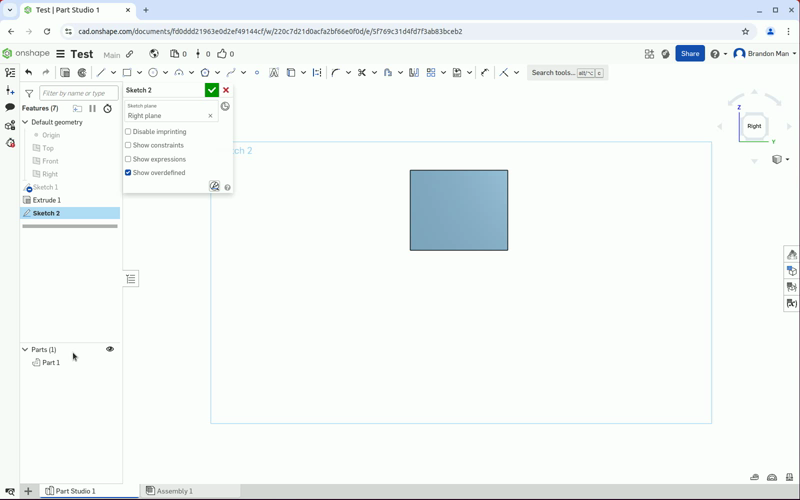
key(y)
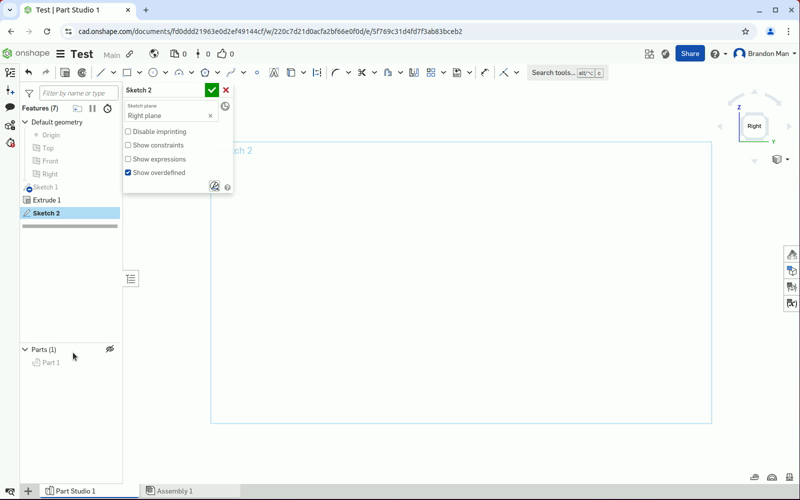
key(l)
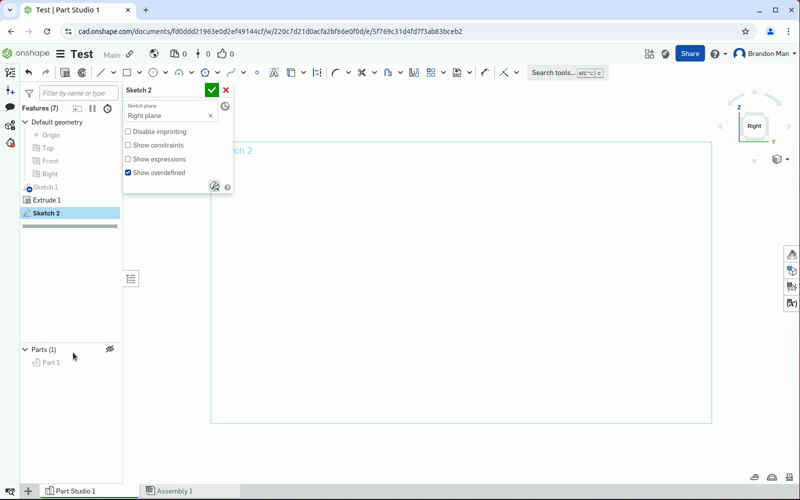
key_down(shift)
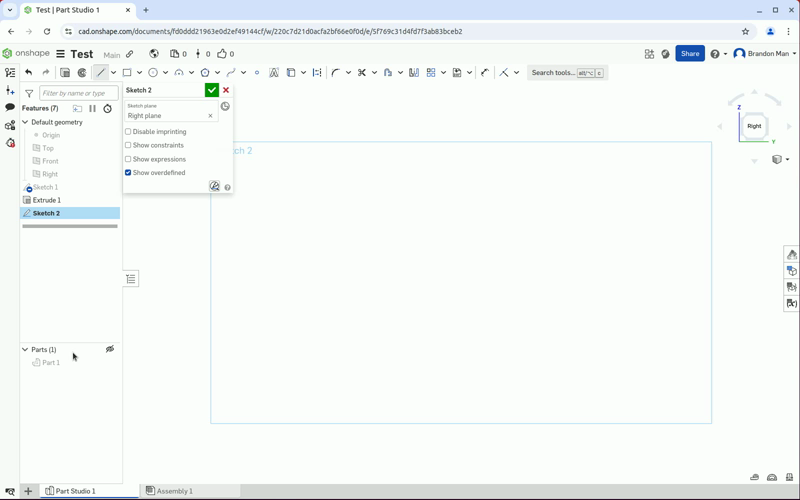
mouse_move(410, 335)
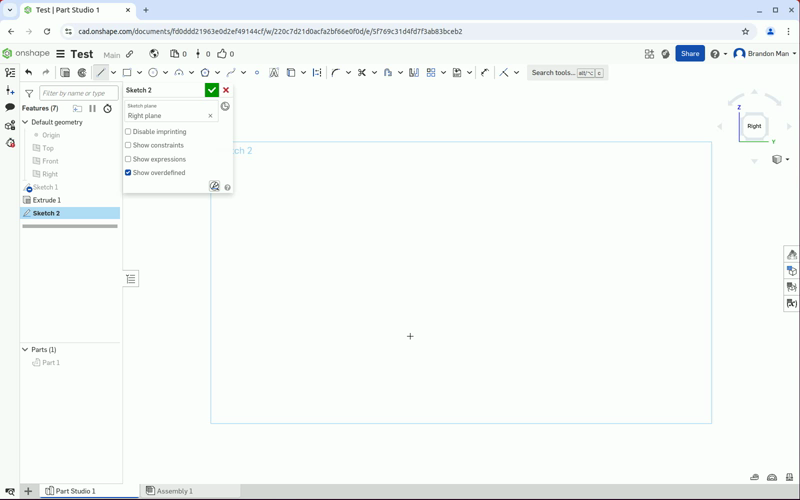
click(410, 335)
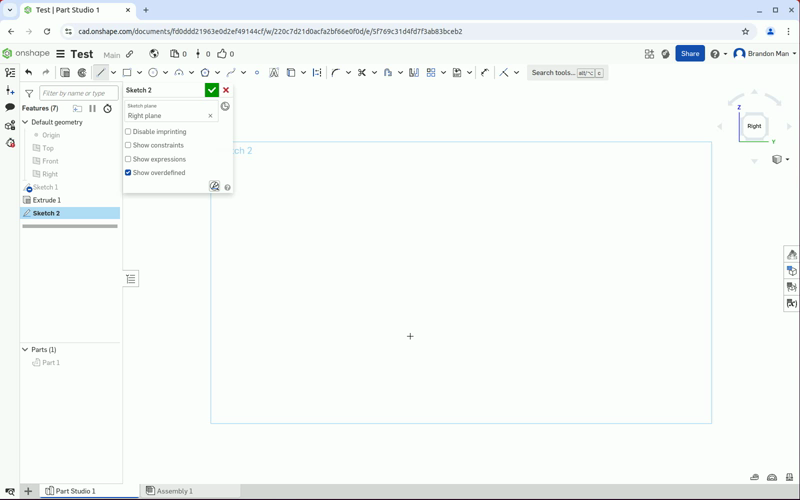
key_up(shift)
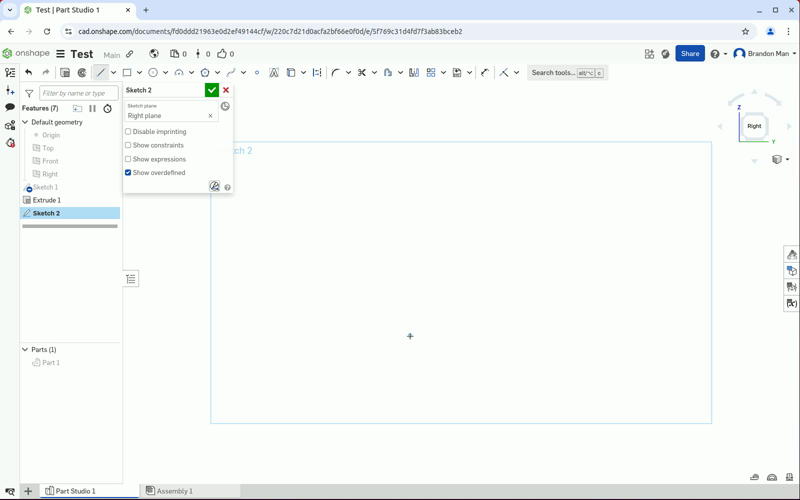
key_down(shift)
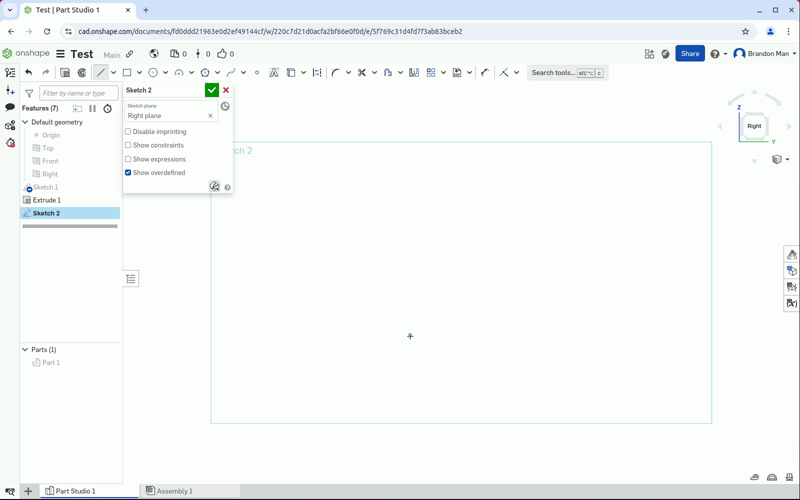
mouse_move(507, 335)
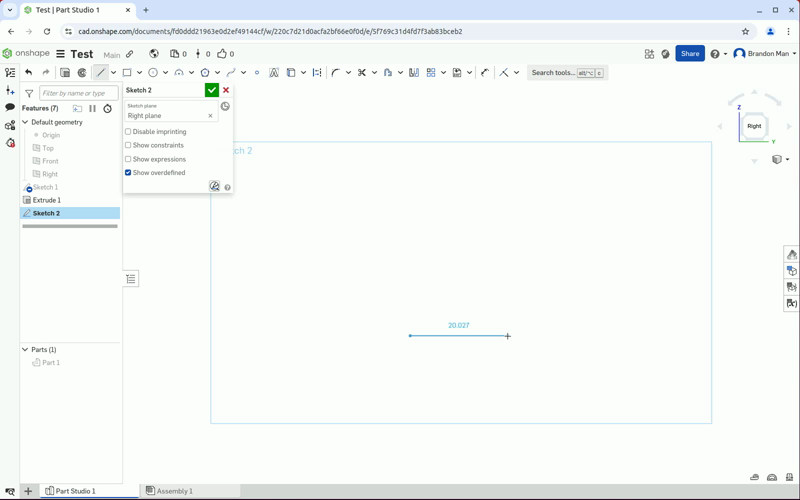
click(507, 335)
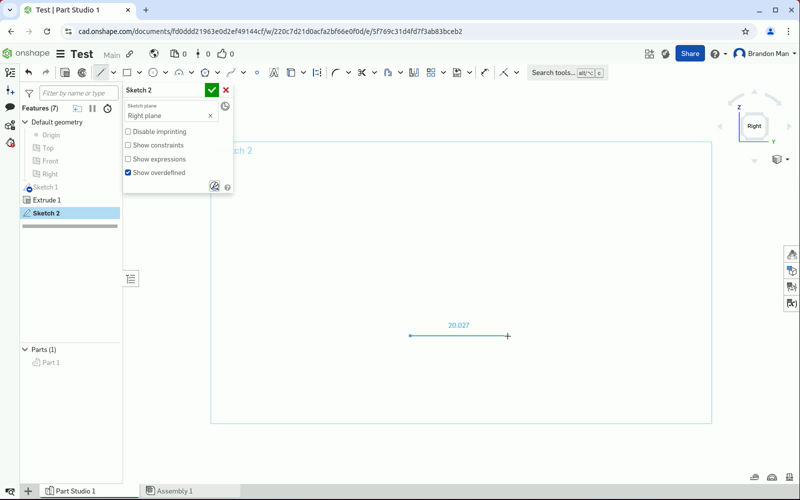
key_up(shift)
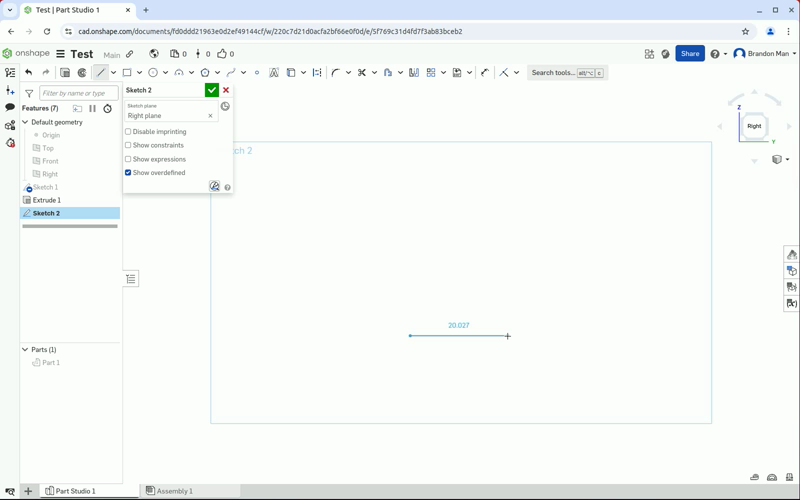
key_down(shift)
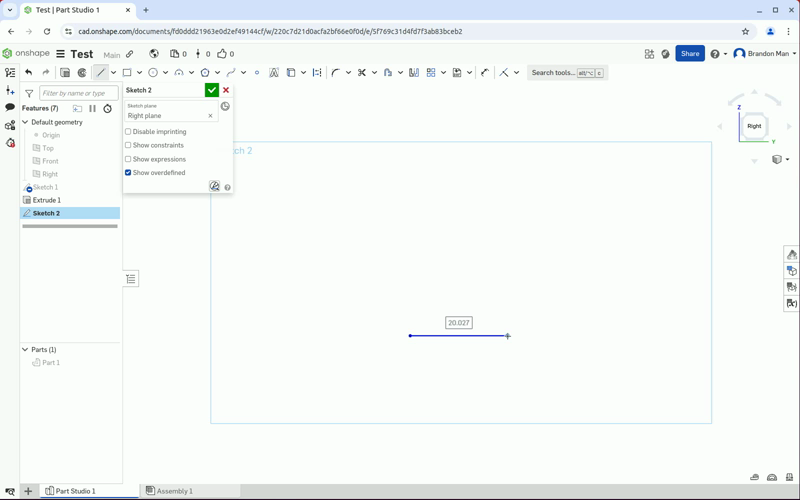
mouse_move(537, 335)
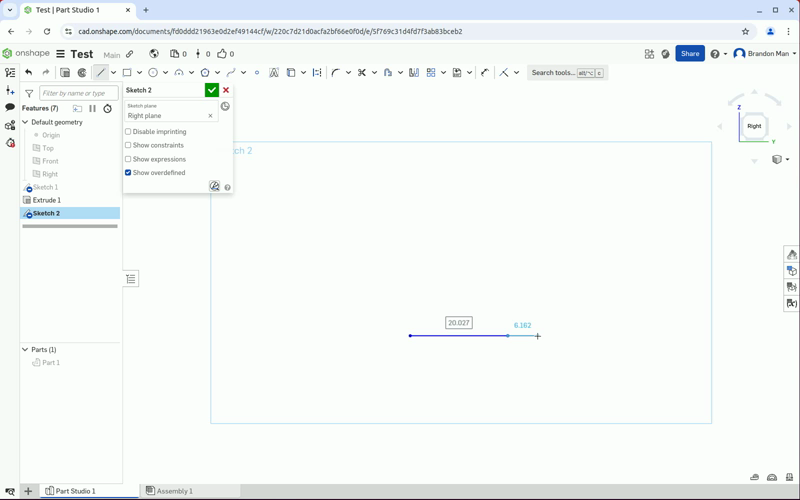
mouse_move(507, 332)
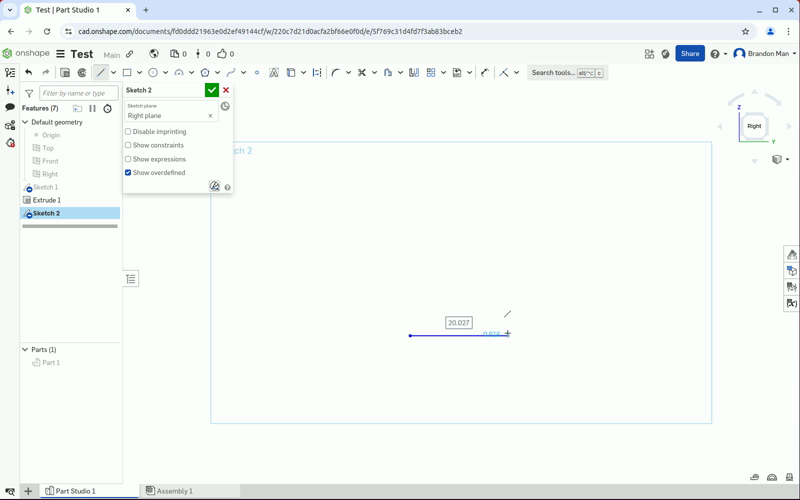
scroll(6)
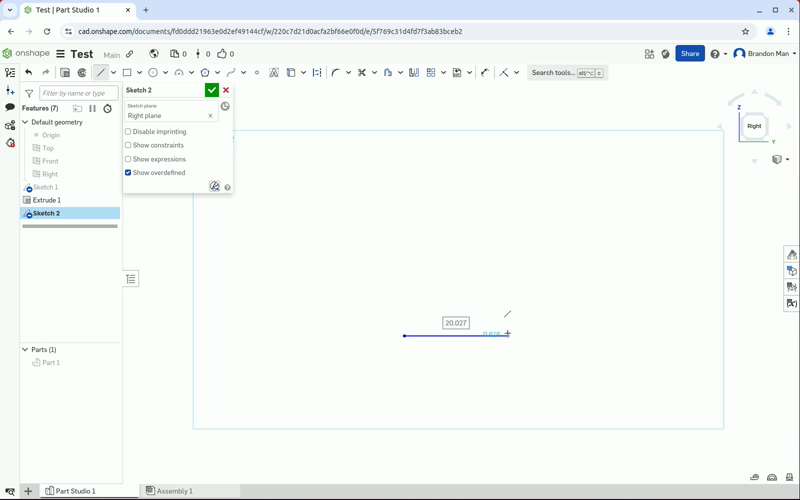
scroll(6)
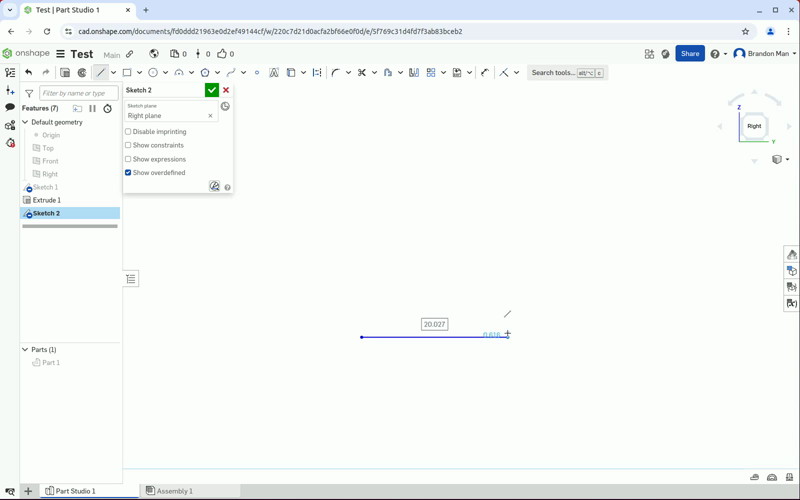
scroll(6)
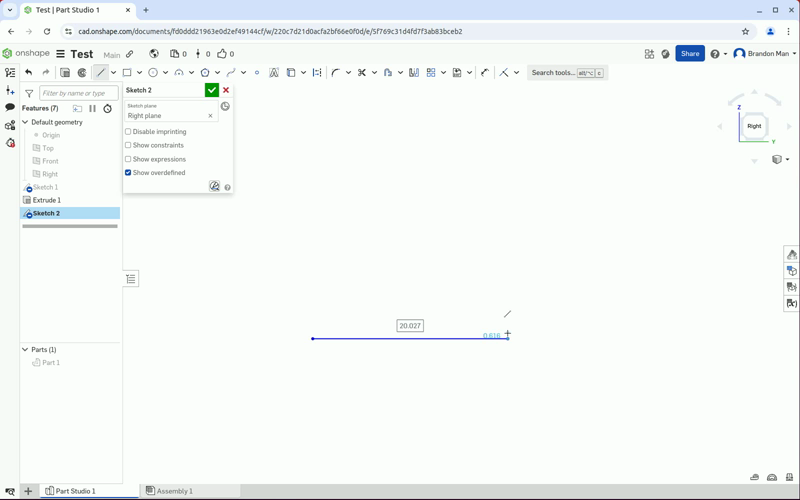
scroll(6)
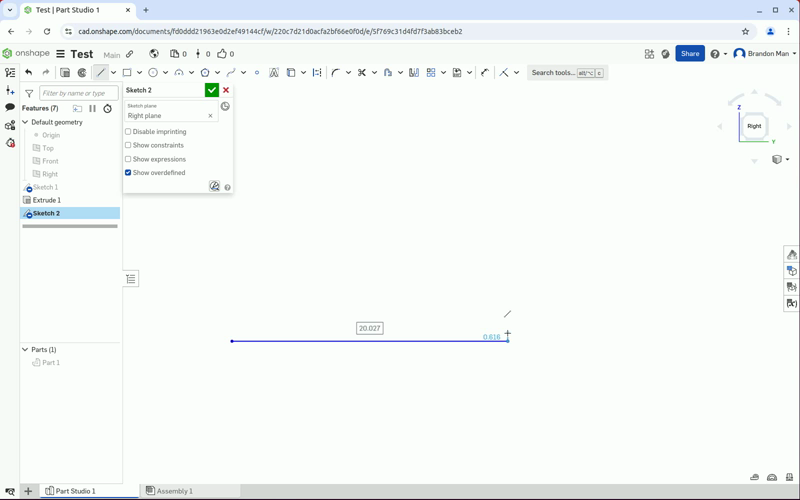
scroll(6)
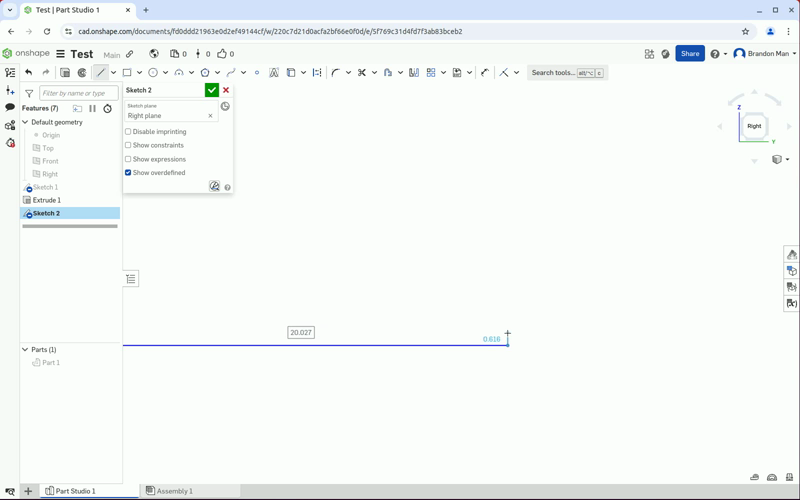
scroll(6)
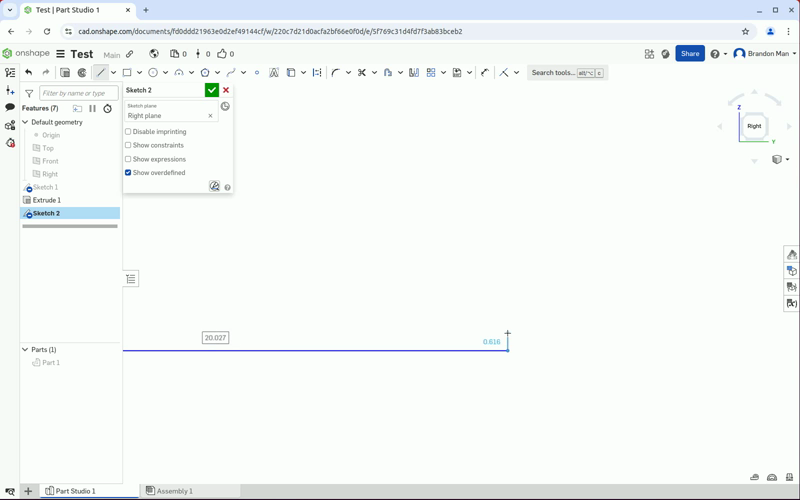
scroll(6)
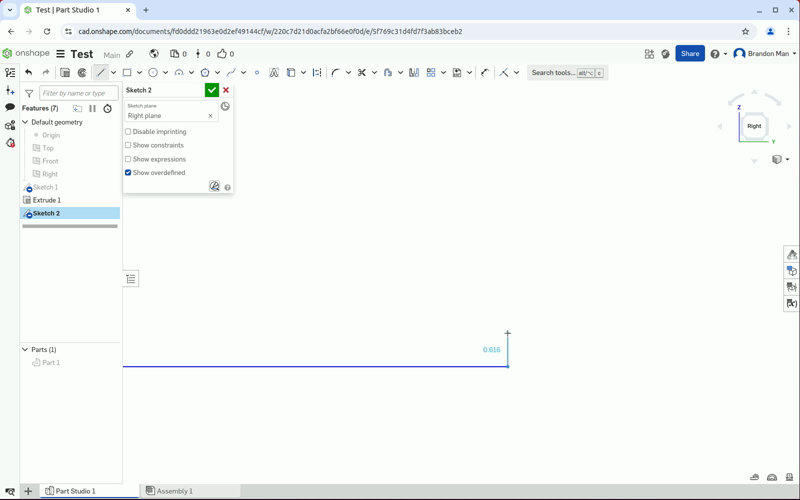
click(507, 332)
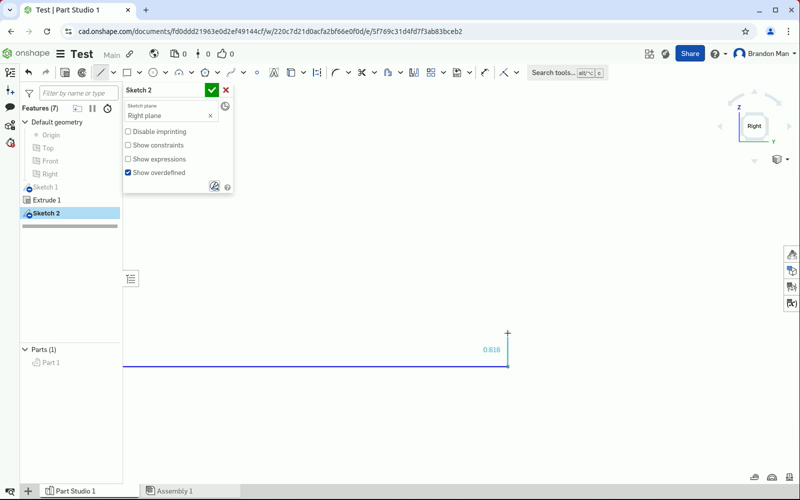
scroll(-6)
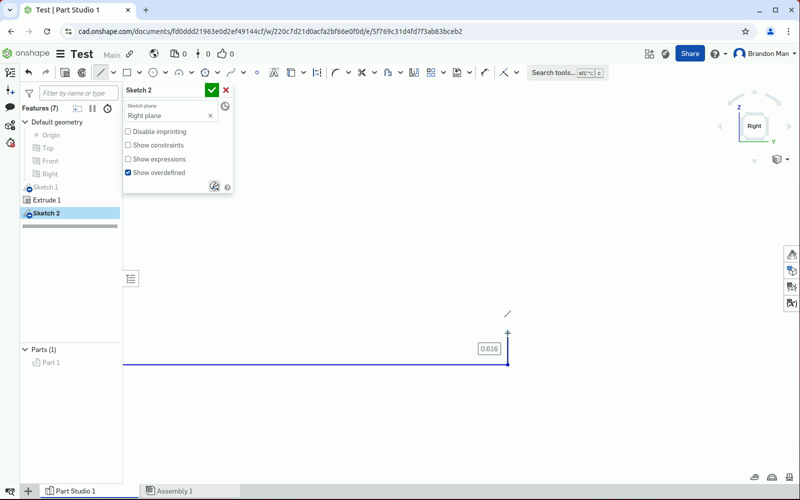
scroll(-6)
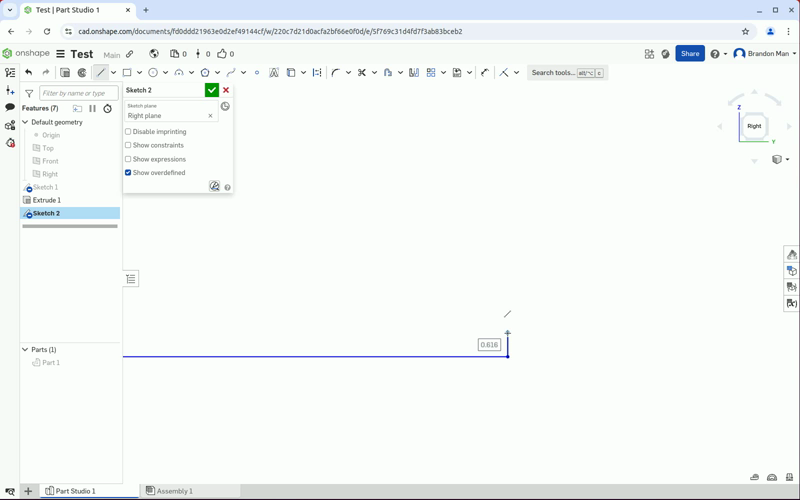
scroll(-6)
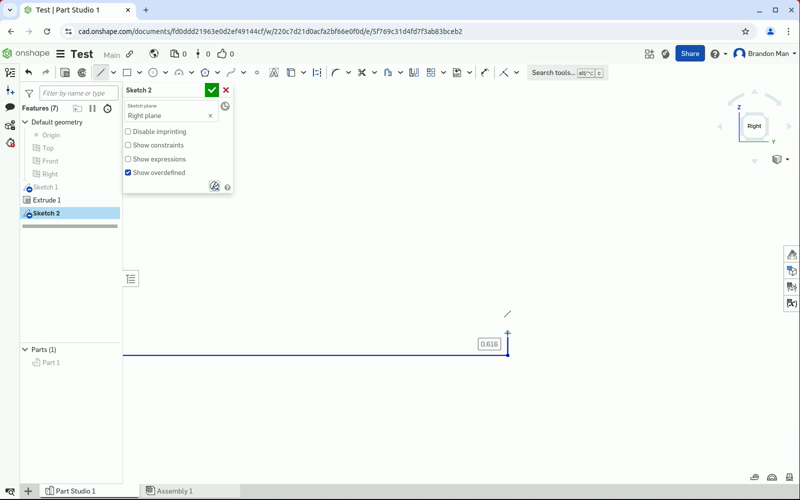
scroll(-6)
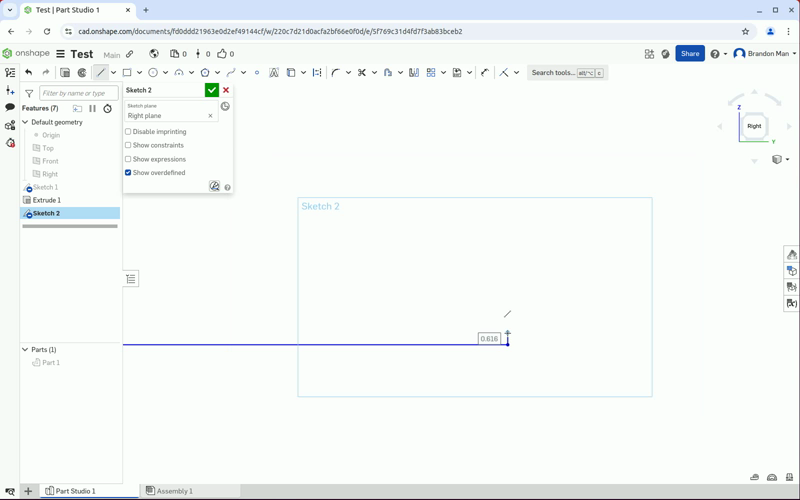
scroll(-6)
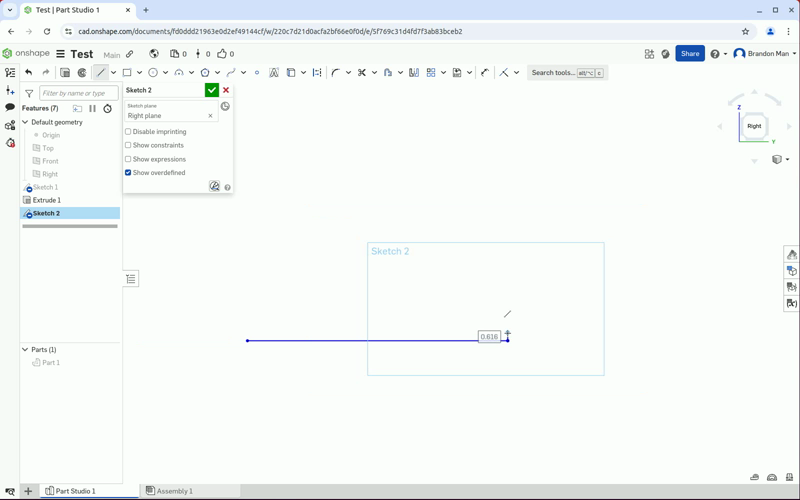
scroll(-6)
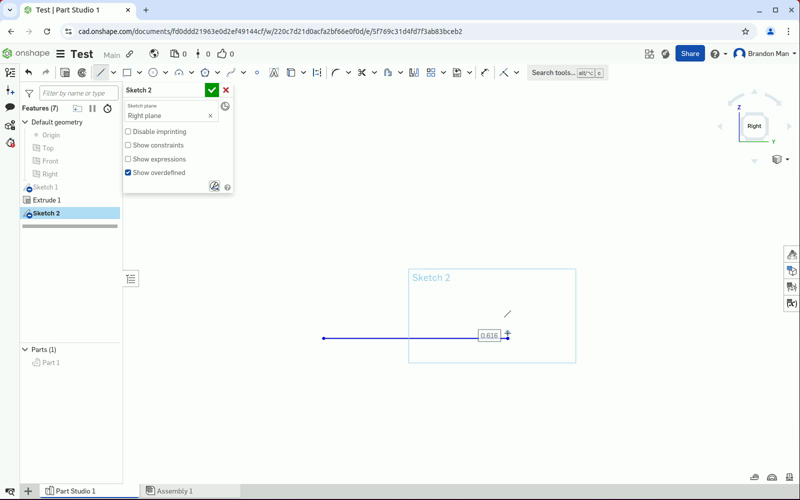
scroll(-6)
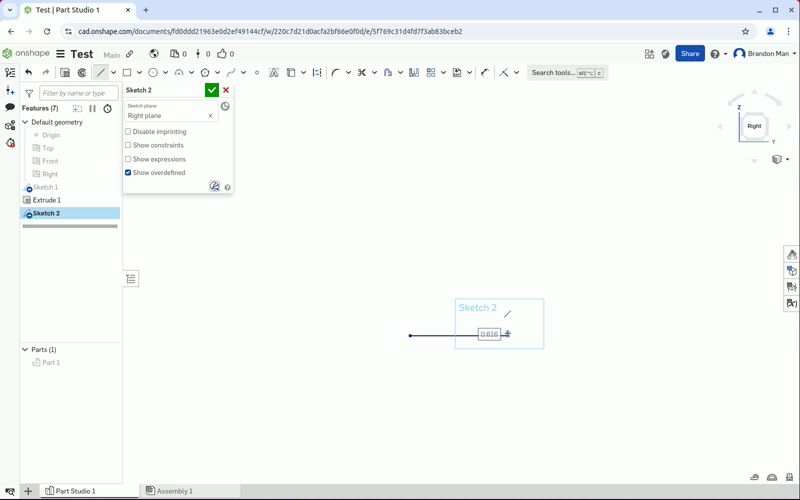
key_up(shift)
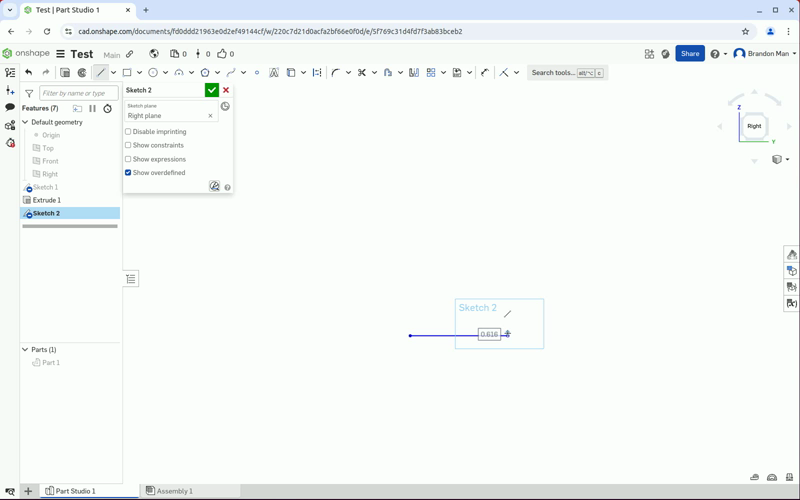
key_down(shift)
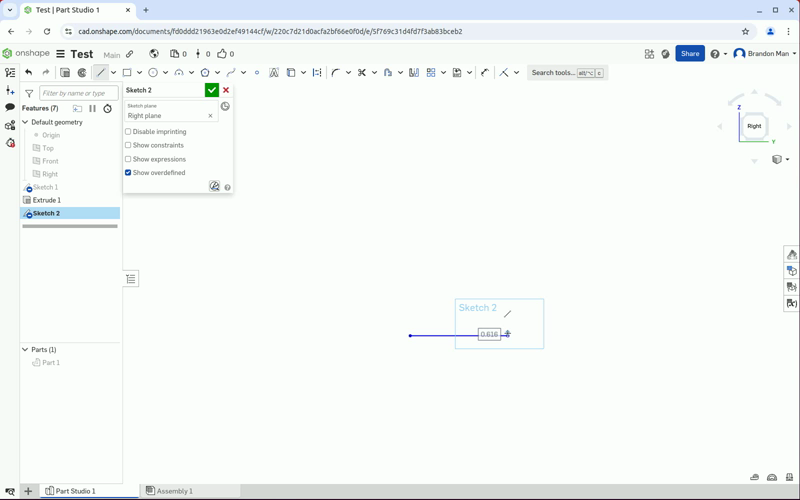
mouse_move(410, 332)
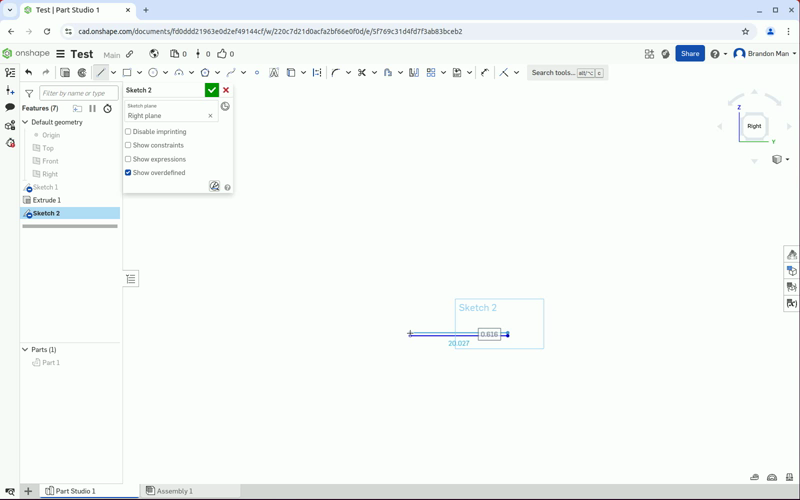
scroll(6)
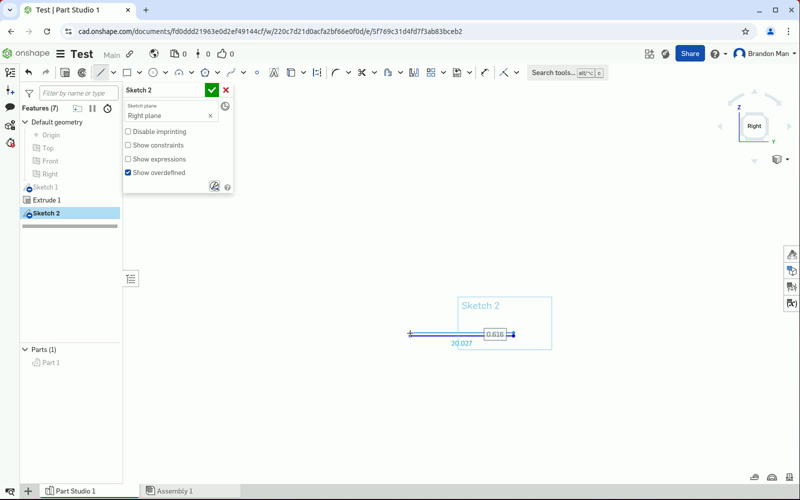
scroll(6)
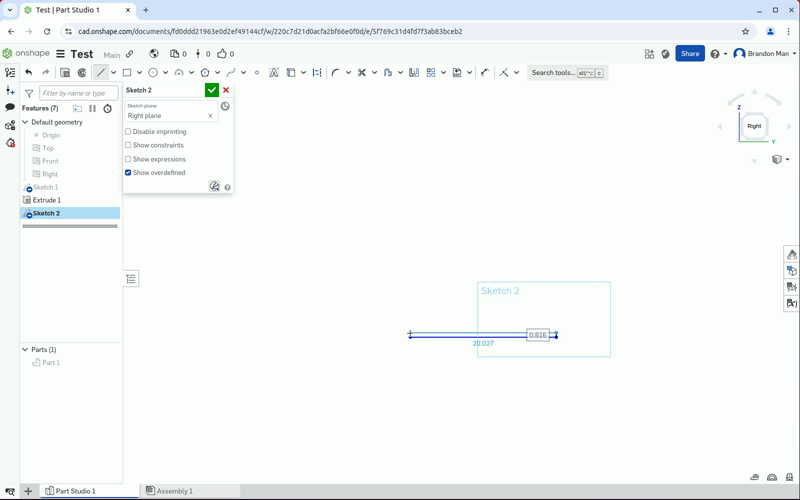
scroll(6)
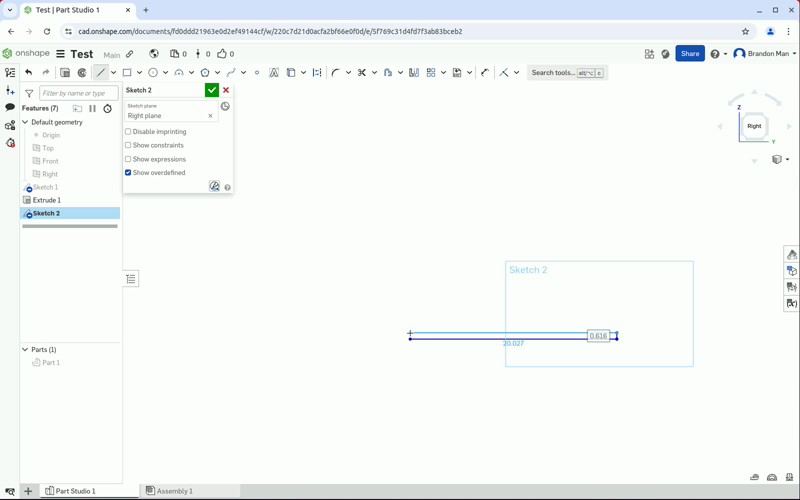
scroll(6)
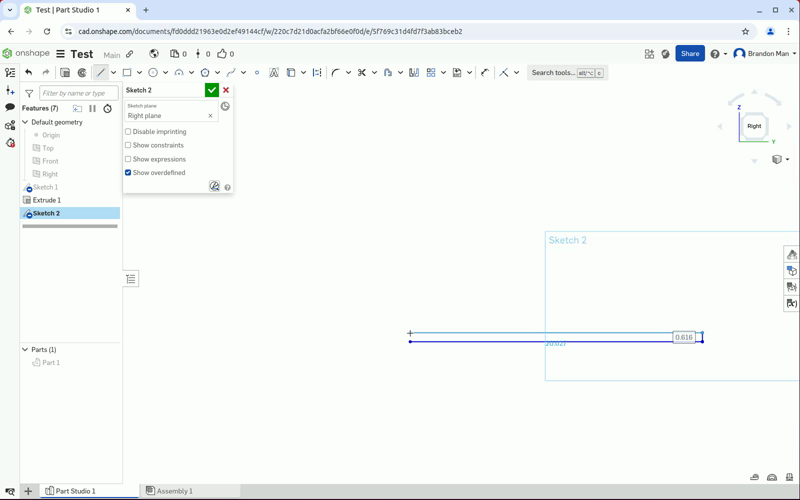
scroll(6)
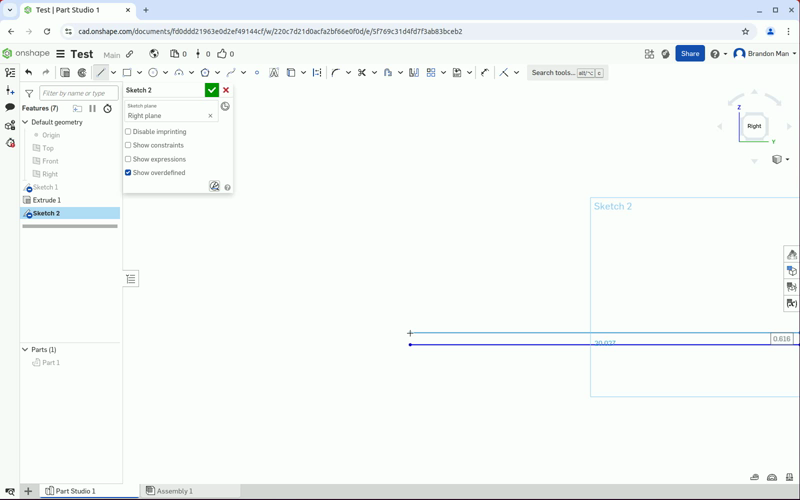
scroll(6)
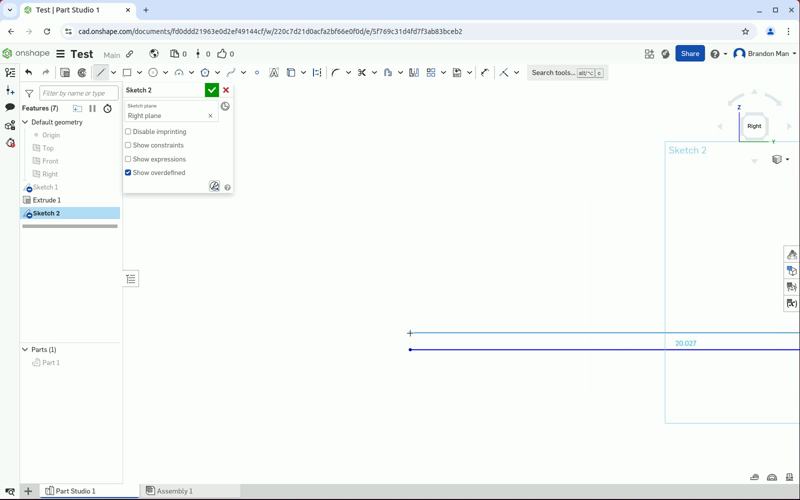
scroll(6)
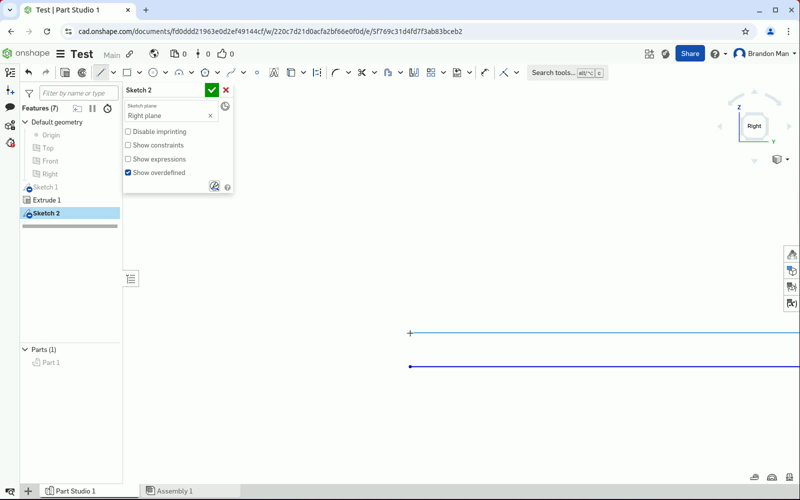
click(410, 332)
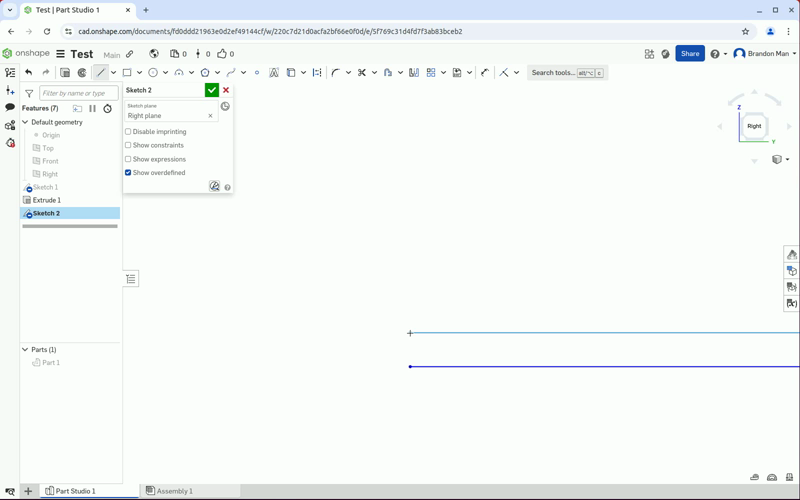
scroll(-6)
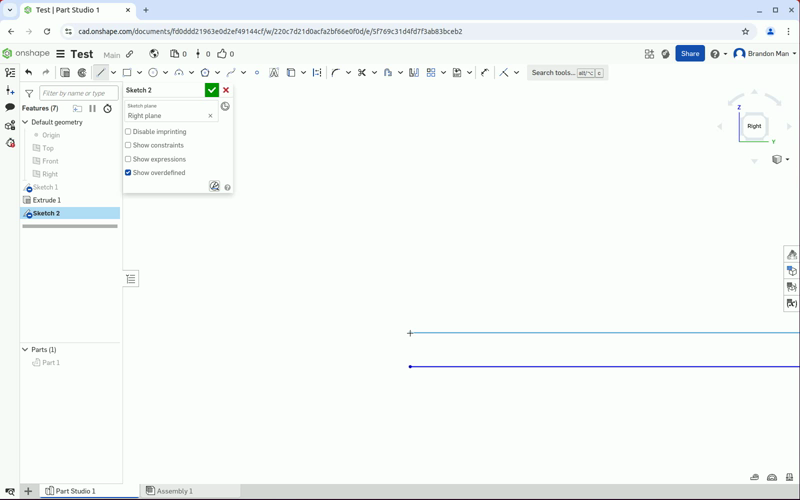
scroll(-6)
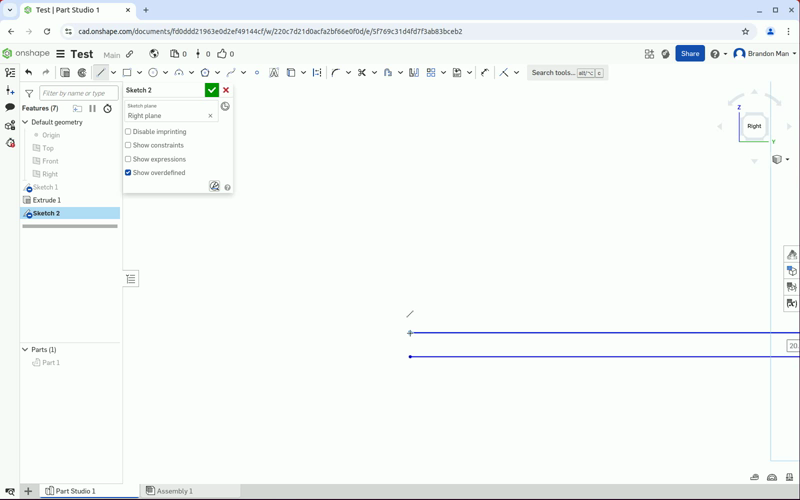
scroll(-6)
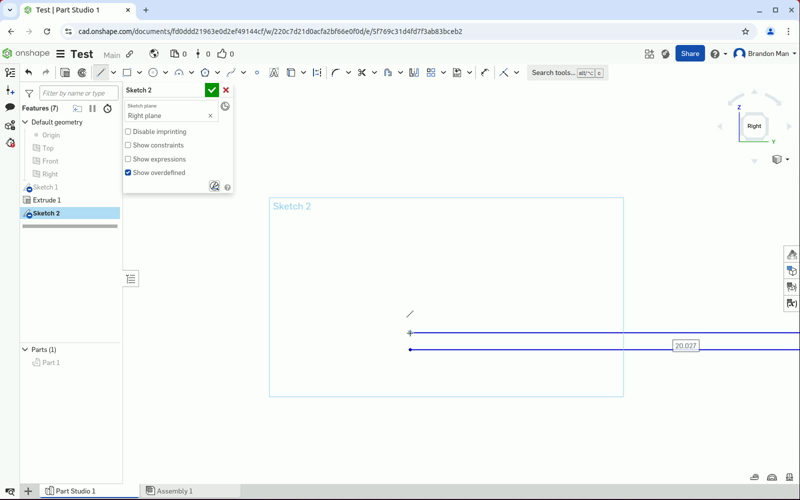
scroll(-6)
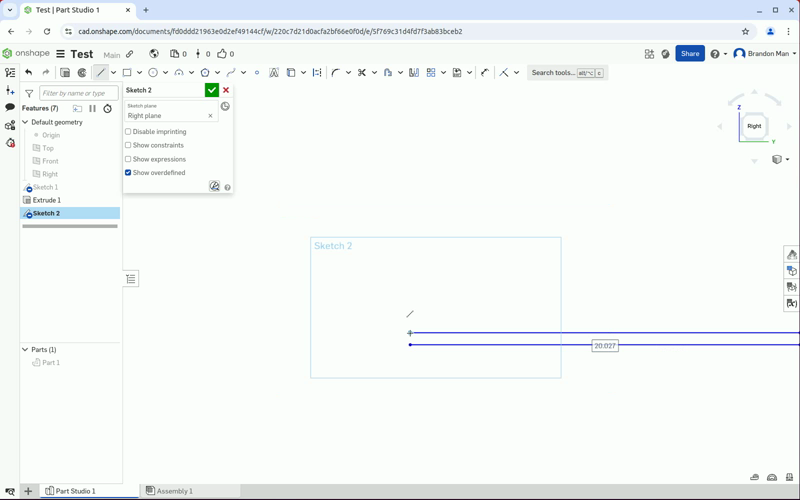
scroll(-6)
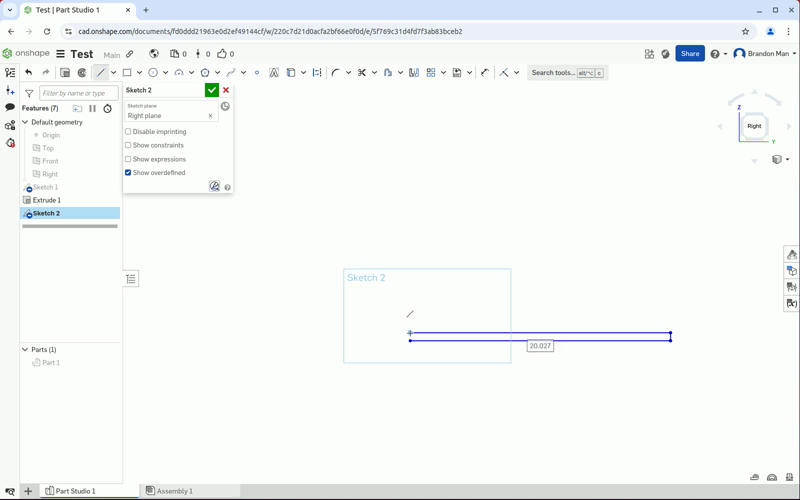
scroll(-6)
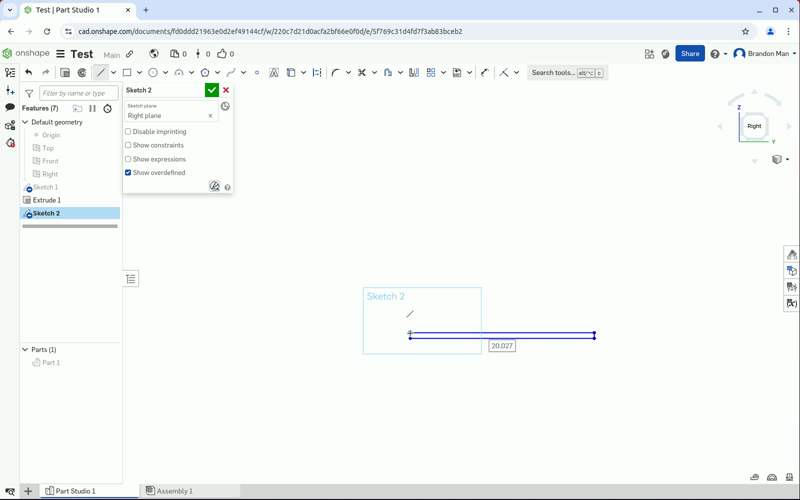
scroll(-6)
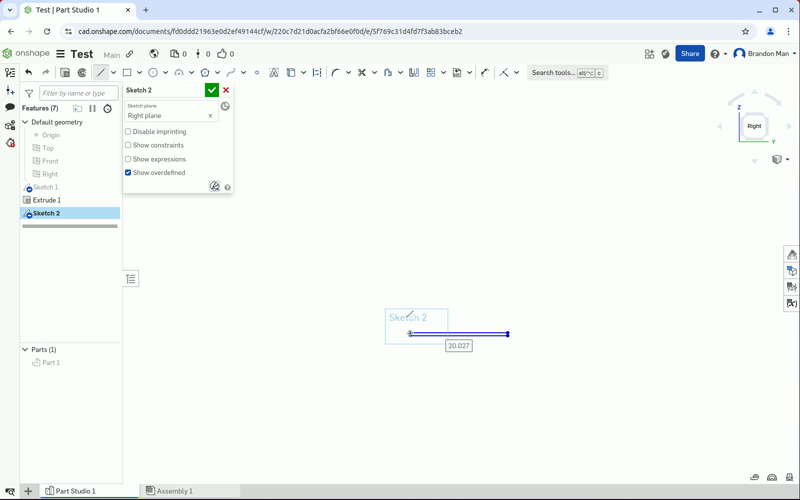
key_up(shift)
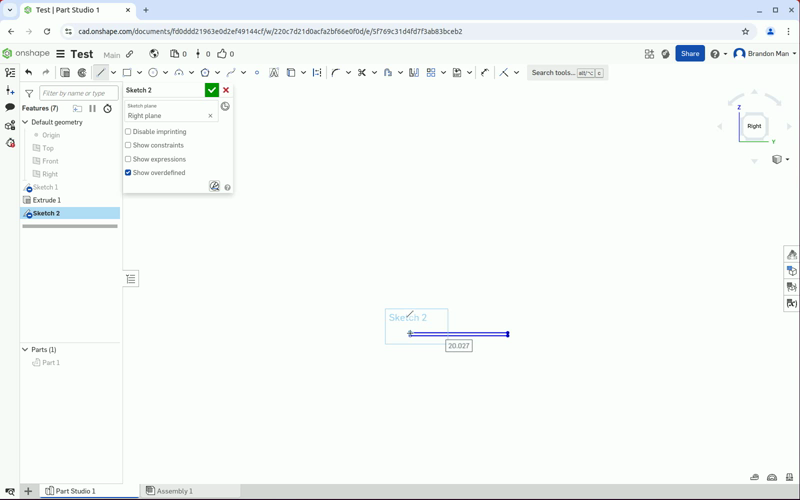
mouse_move(440, 332)
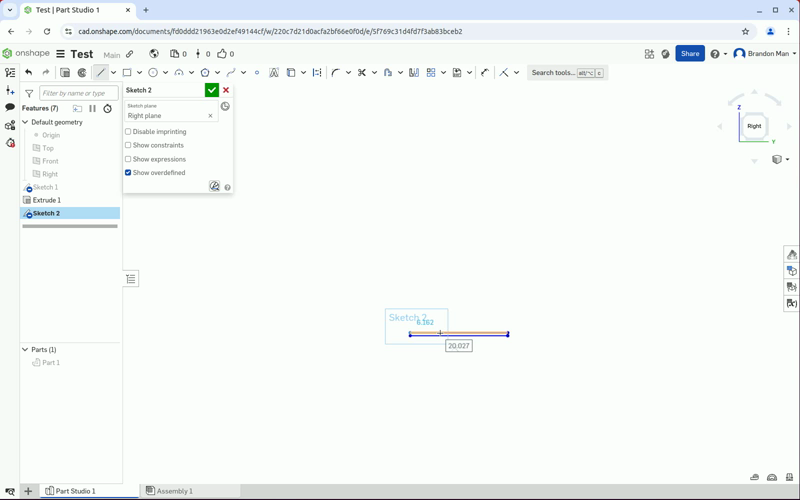
key_down(shift)
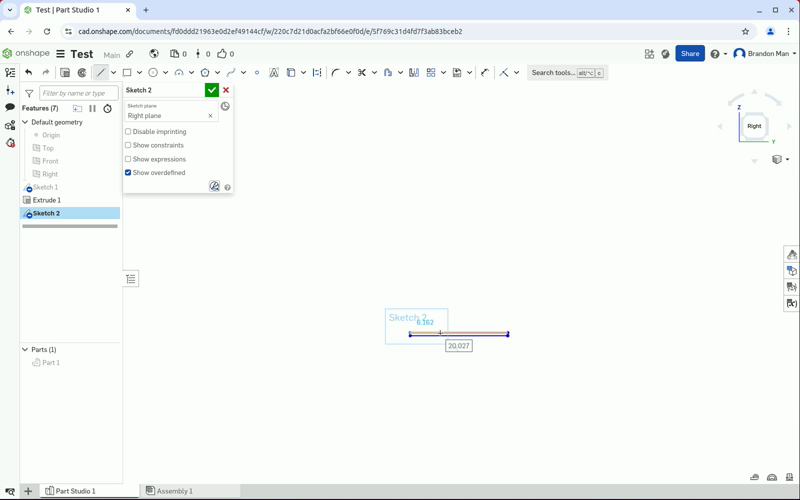
mouse_move(410, 335)
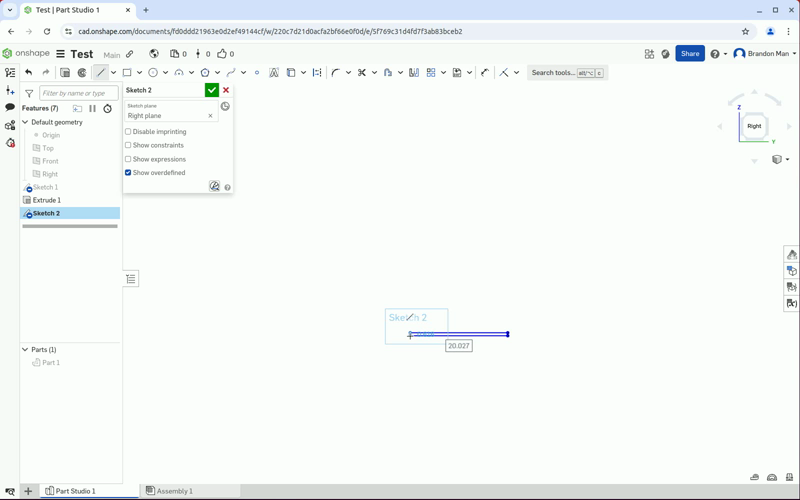
scroll(6)
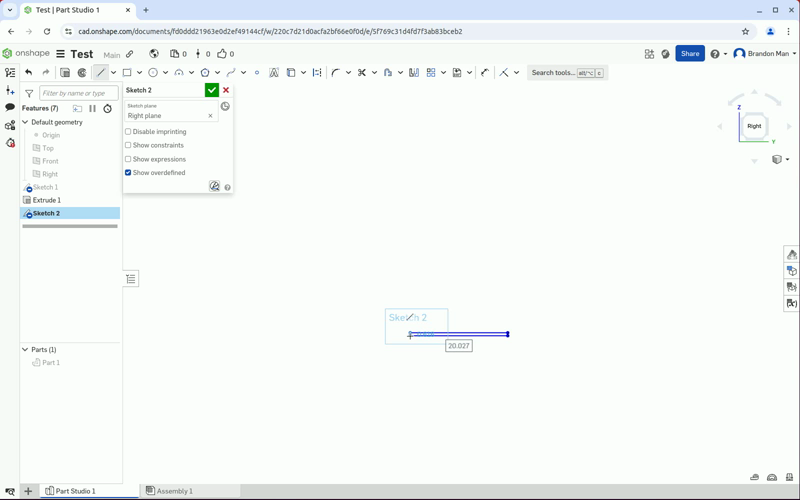
scroll(6)
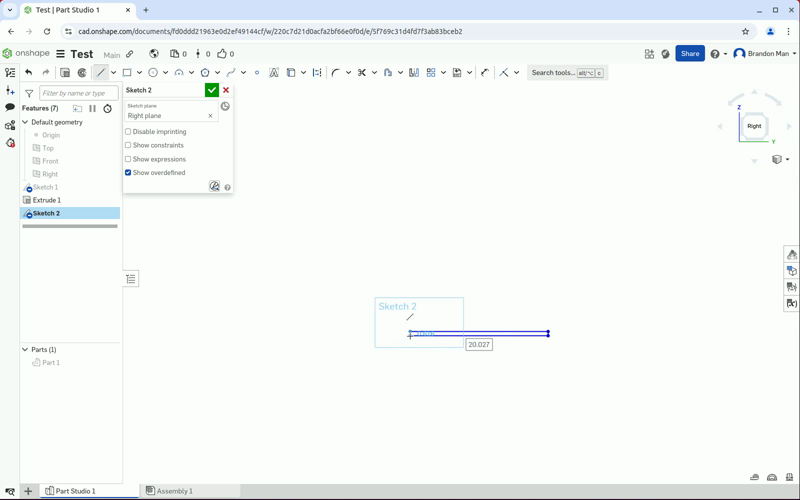
scroll(6)
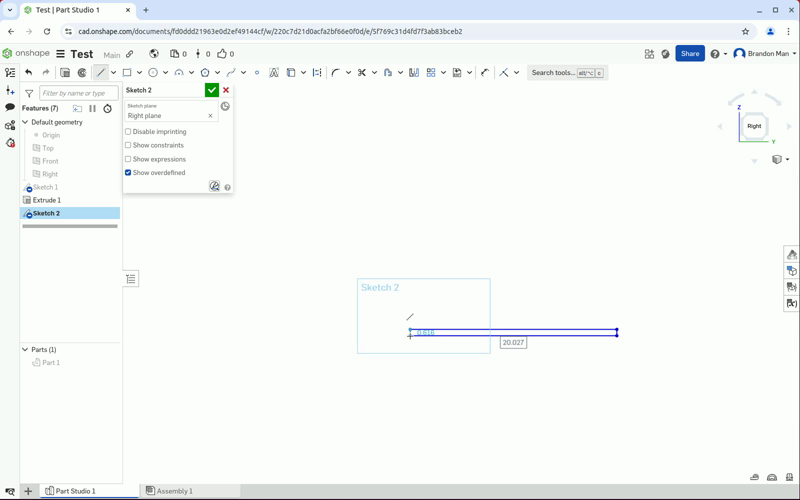
scroll(6)
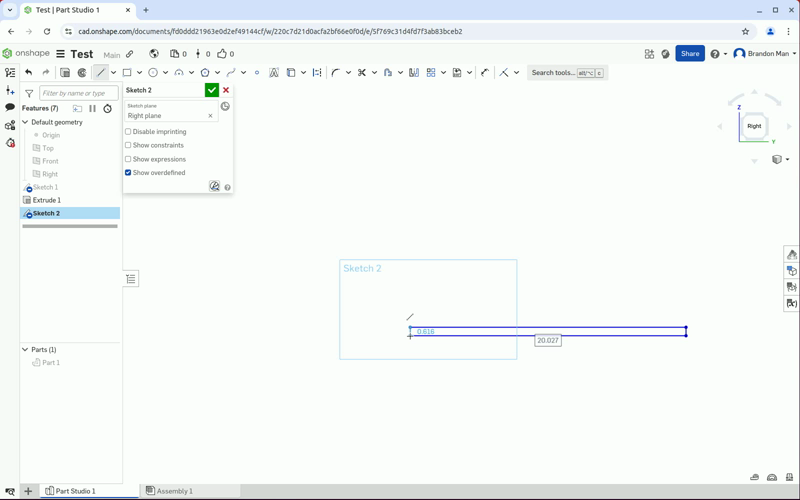
scroll(6)
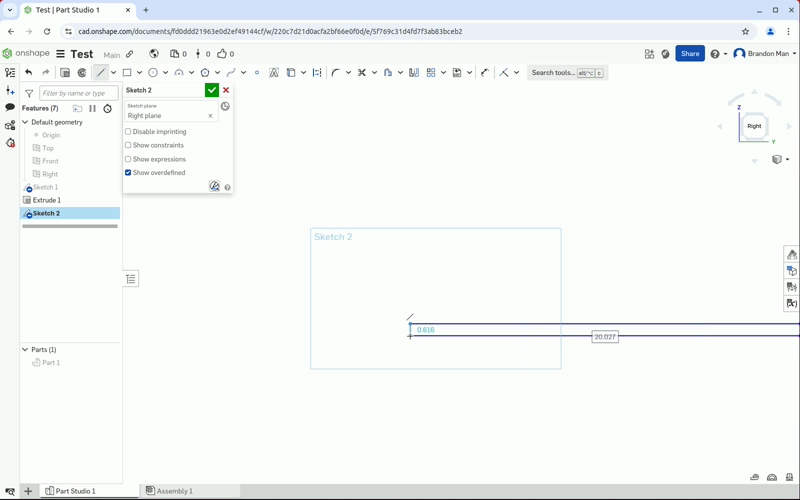
scroll(6)
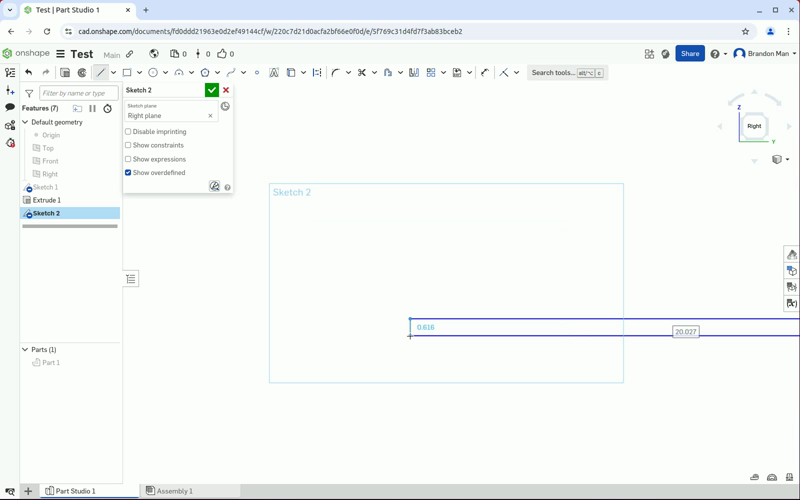
scroll(6)
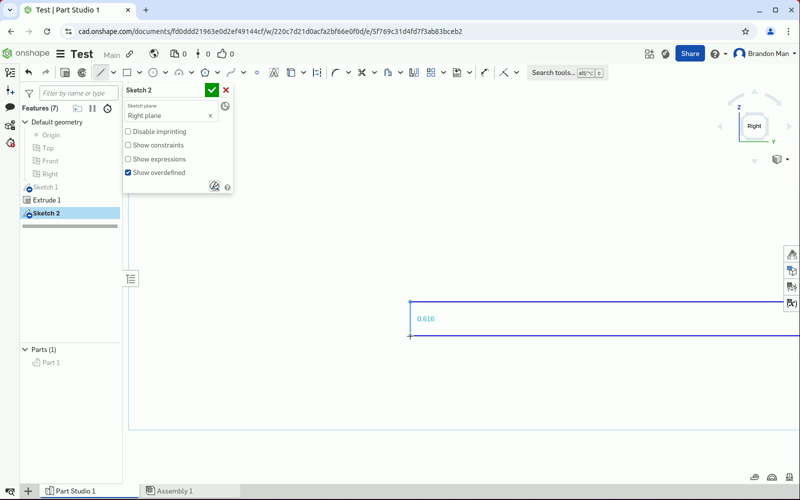
key_up(shift)
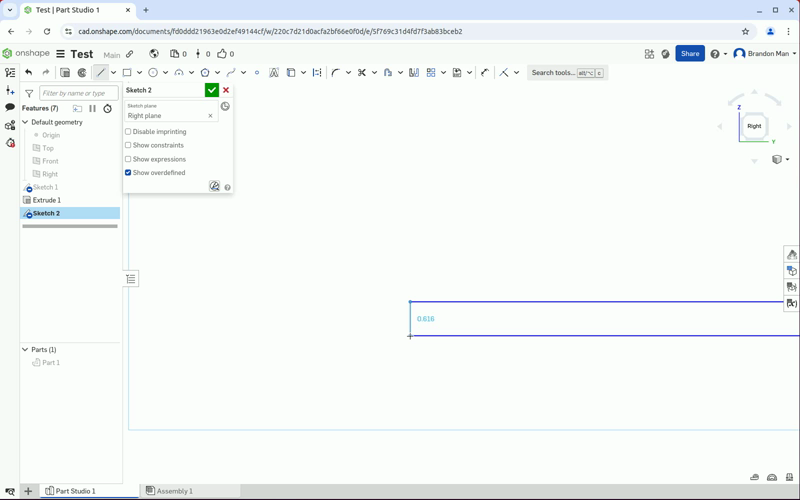
click(410, 335)
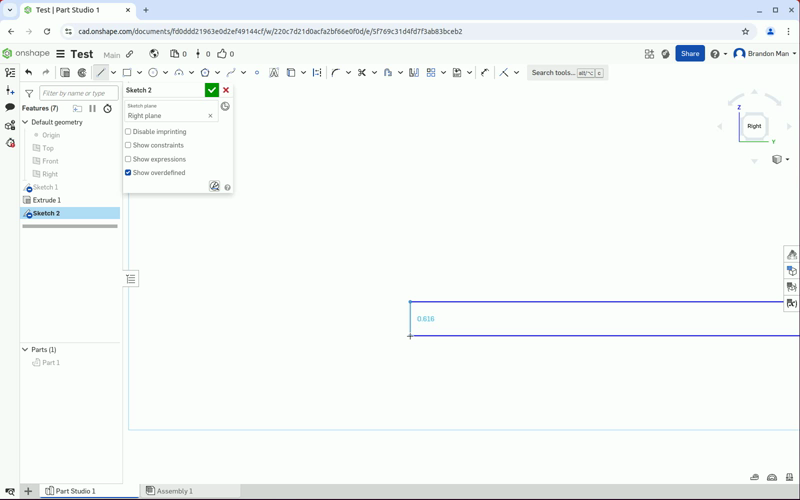
scroll(-6)
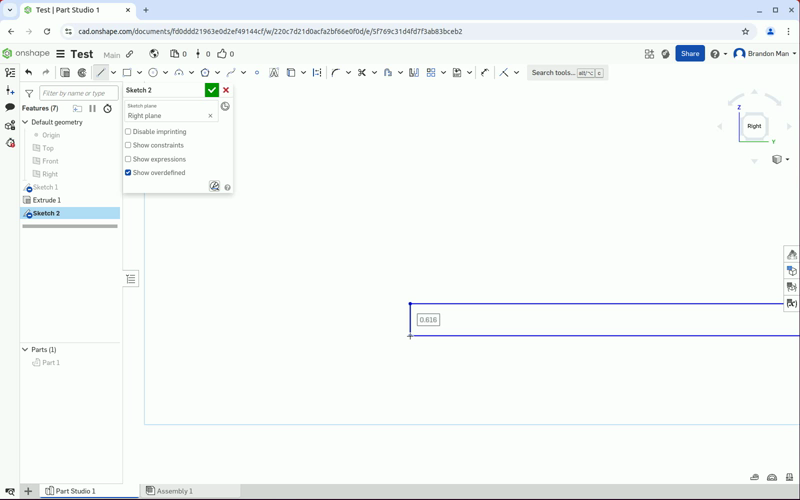
scroll(-6)
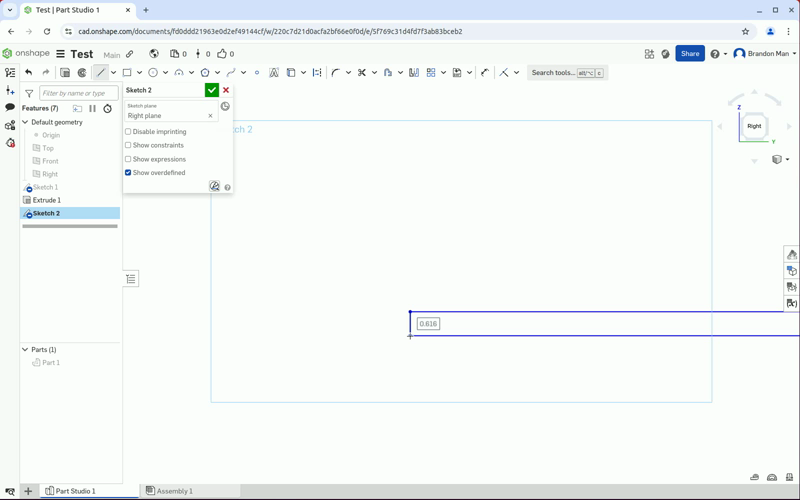
scroll(-6)
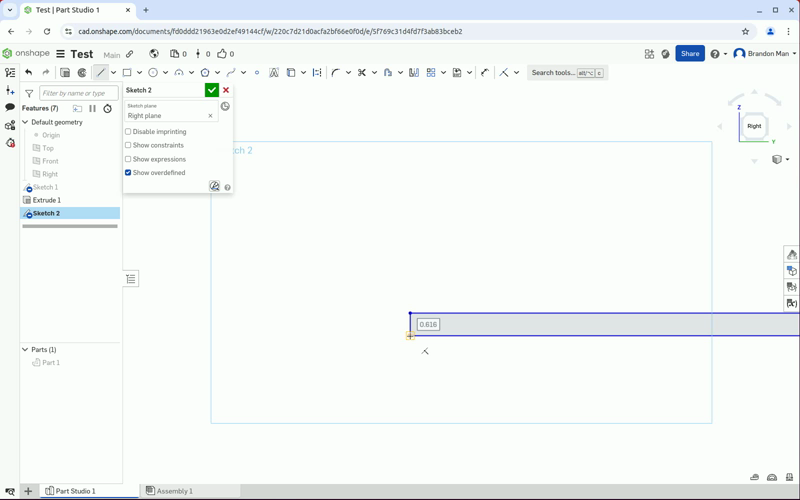
scroll(-6)
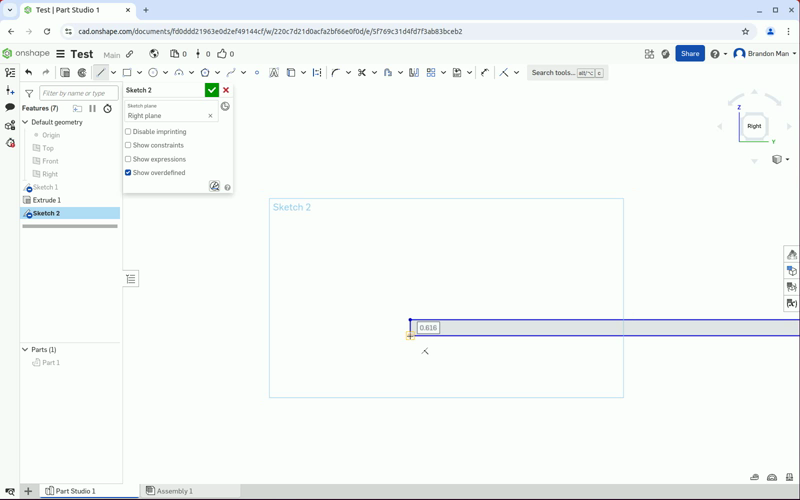
scroll(-6)
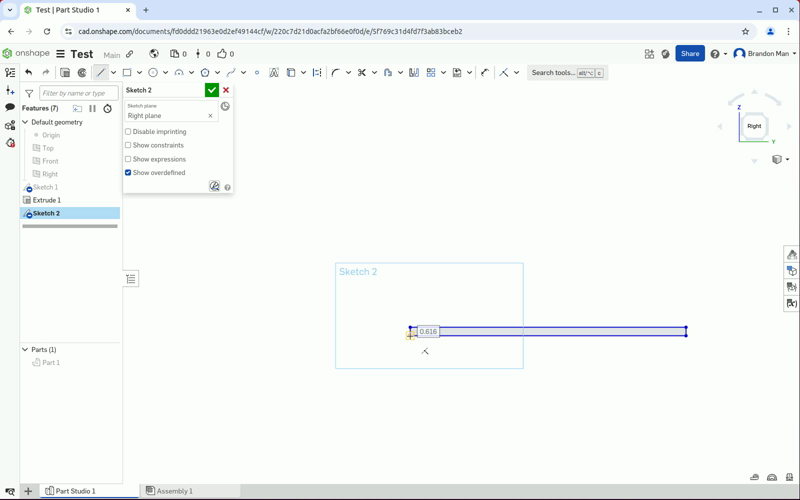
scroll(-6)
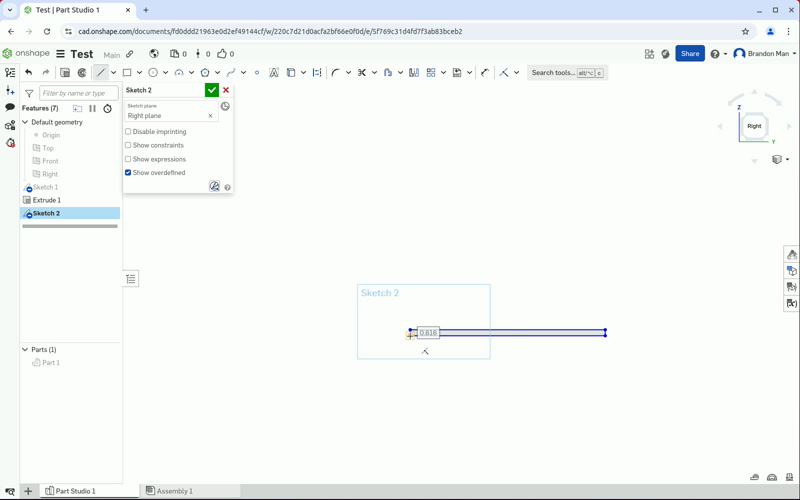
scroll(-6)
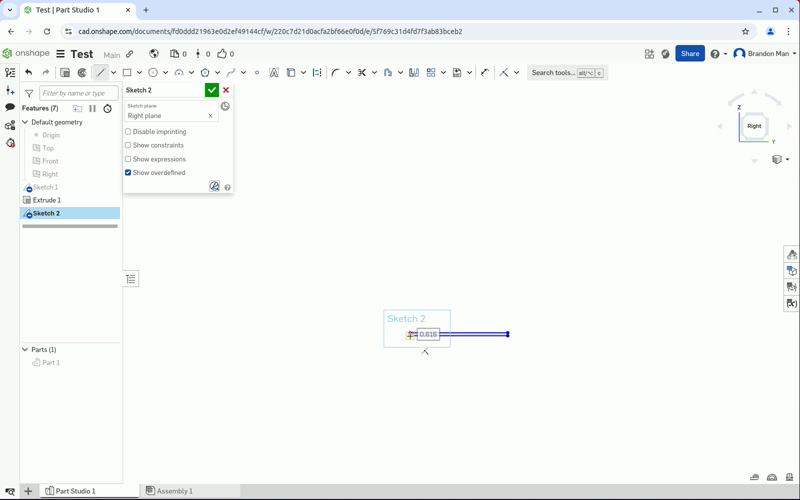
key(esc)
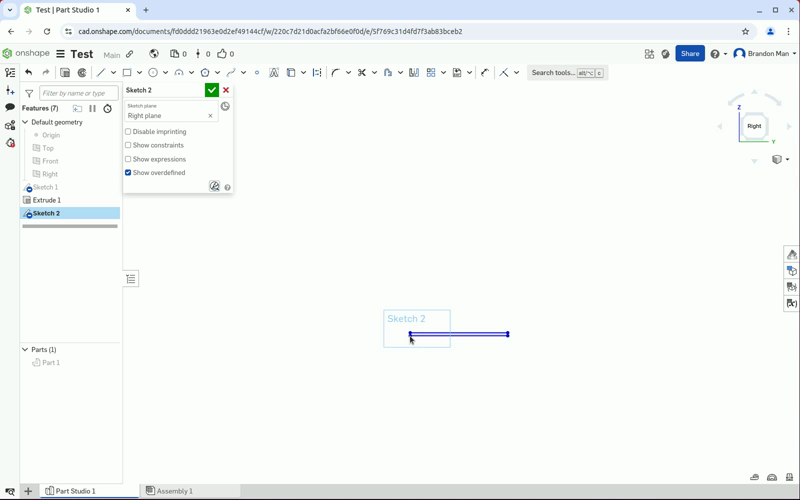
mouse_move(429, 333)
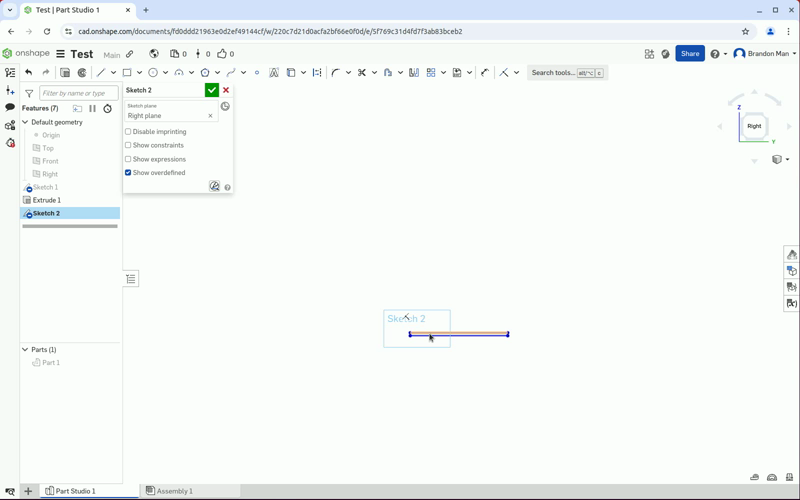
scroll(6)
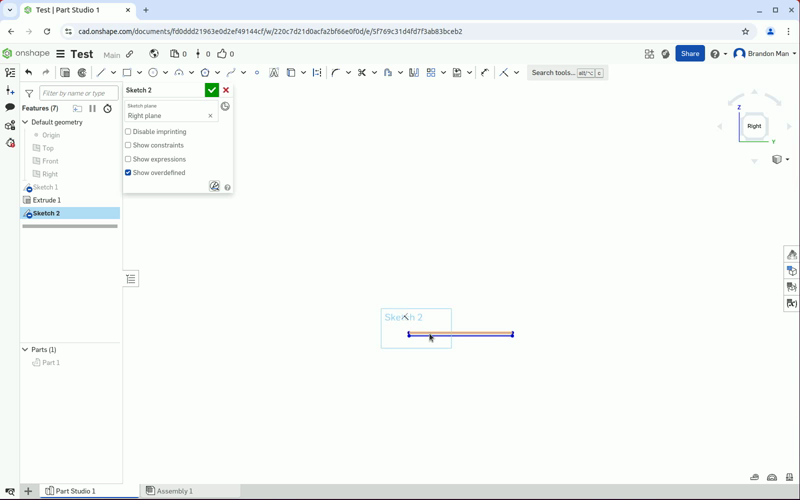
scroll(6)
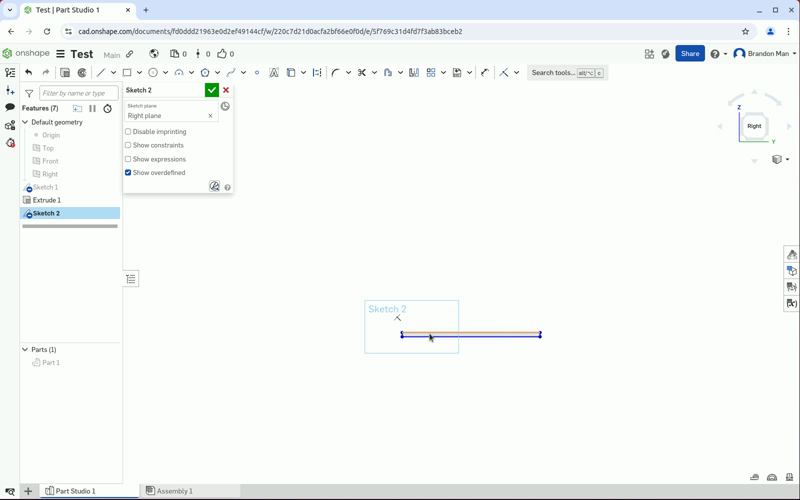
scroll(6)
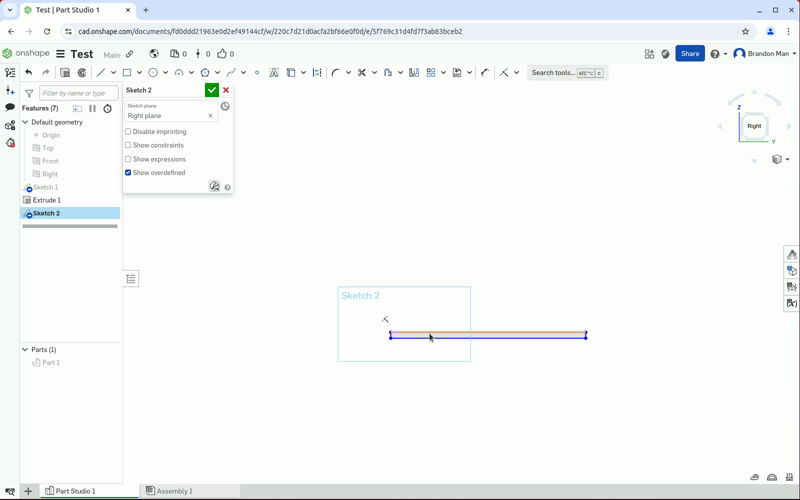
scroll(6)
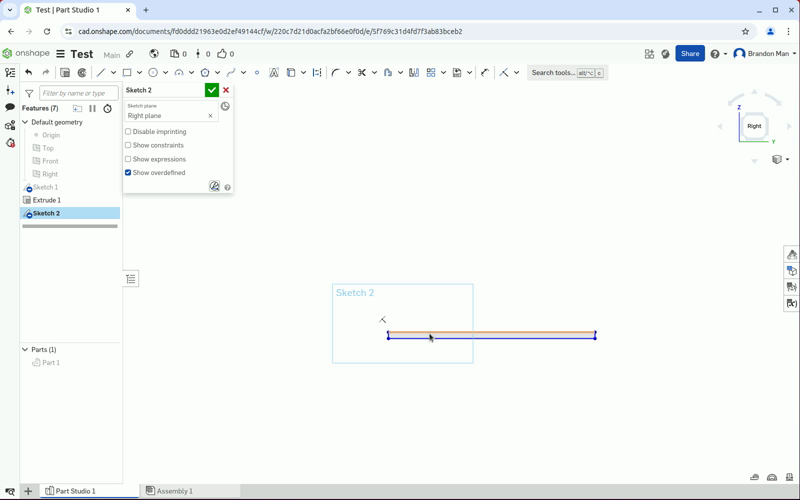
scroll(6)
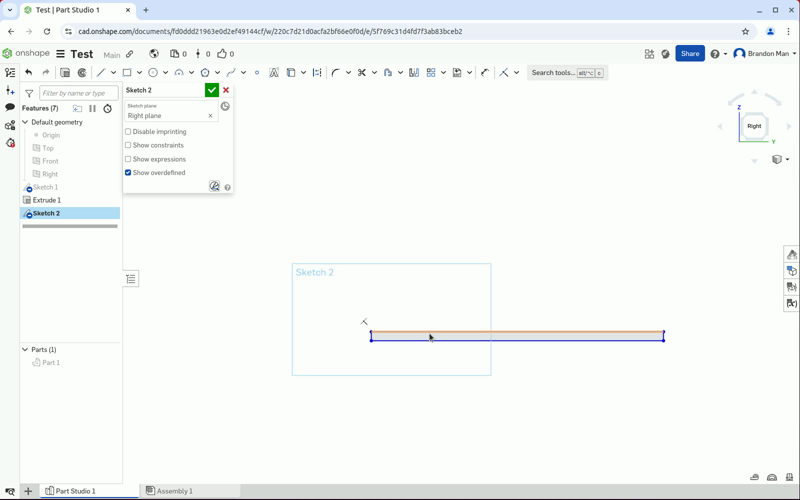
scroll(6)
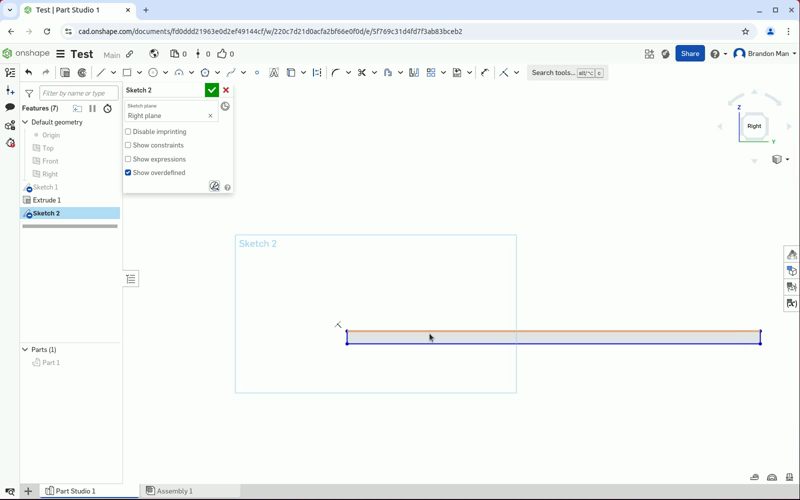
scroll(6)
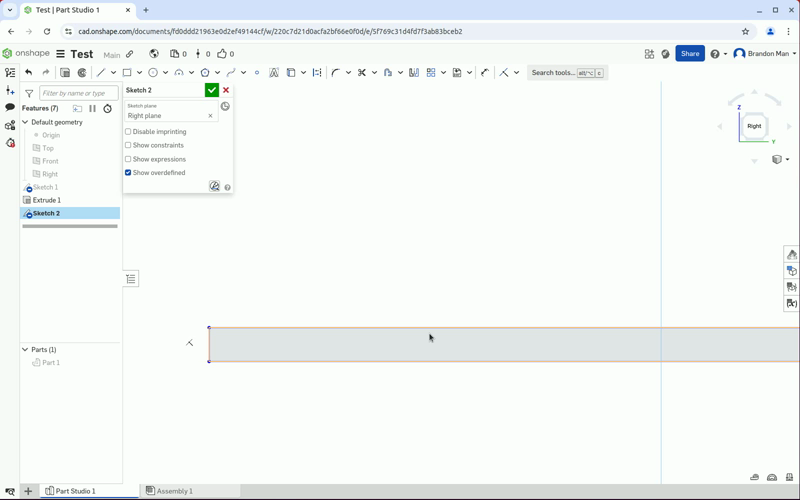
click(429, 333)
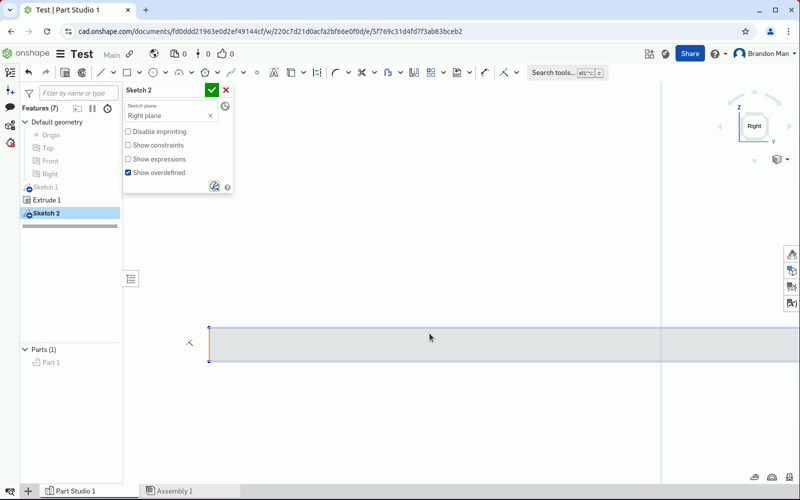
scroll(-6)
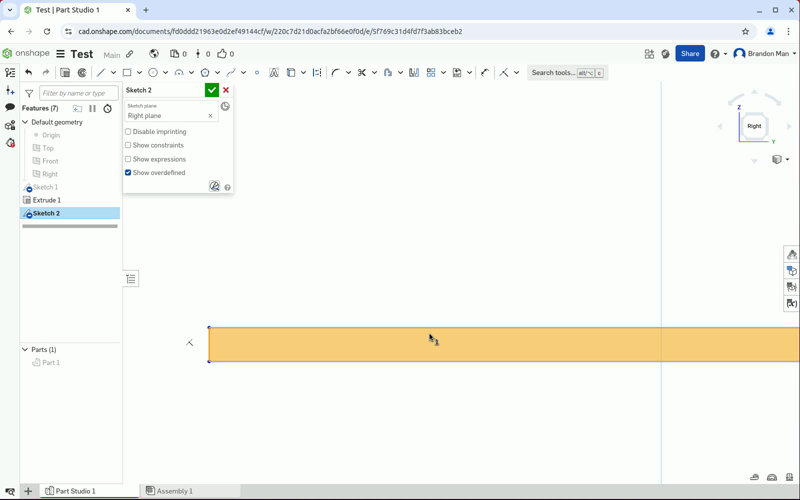
scroll(-6)
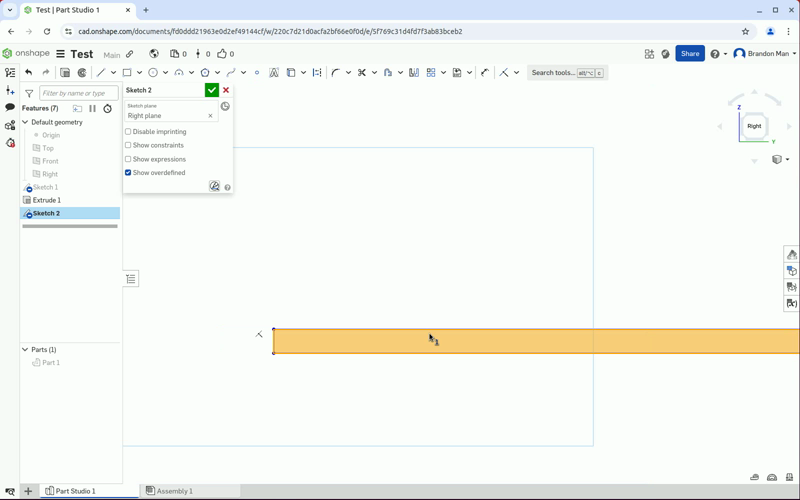
scroll(-6)
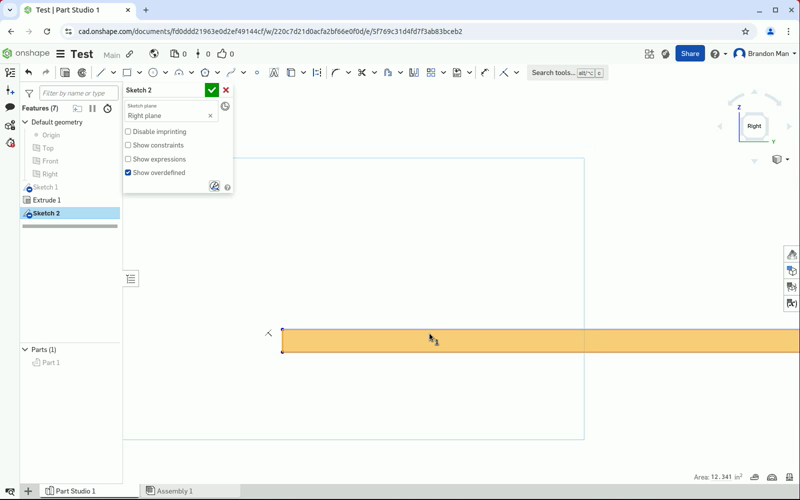
scroll(-6)
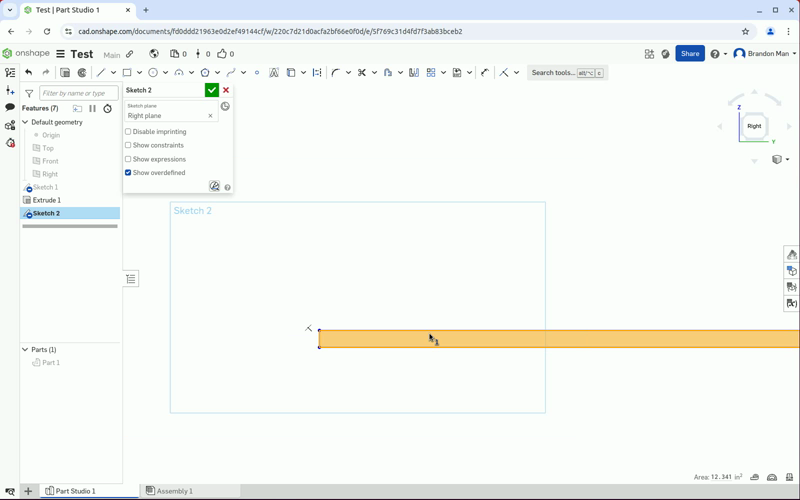
scroll(-6)
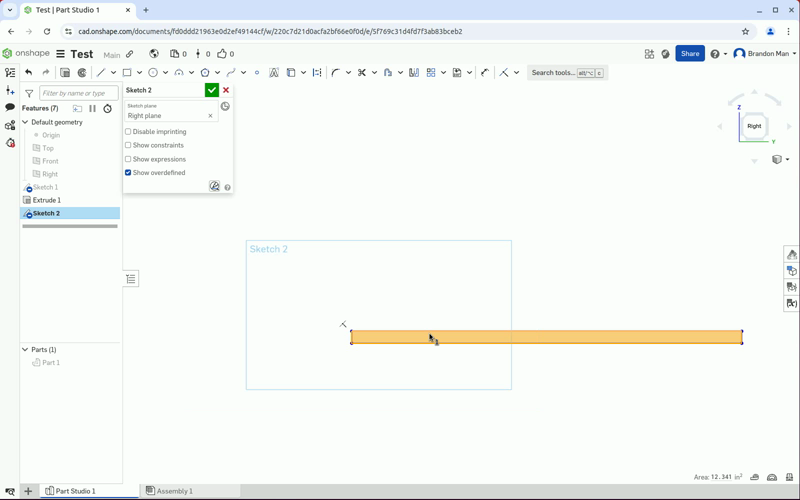
scroll(-6)
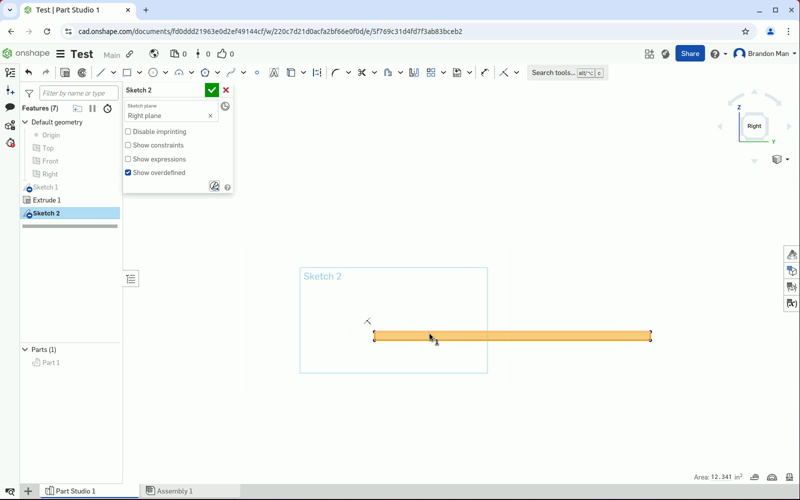
scroll(-6)
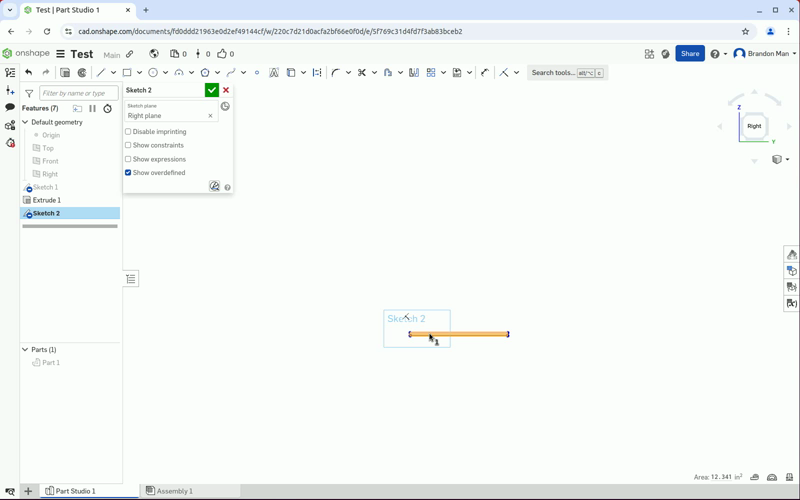
mouse_move(73, 352)
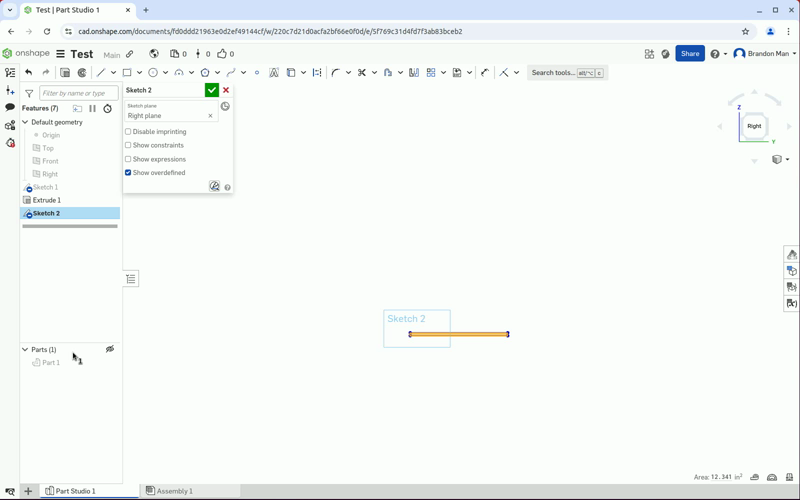
key(shift+y)
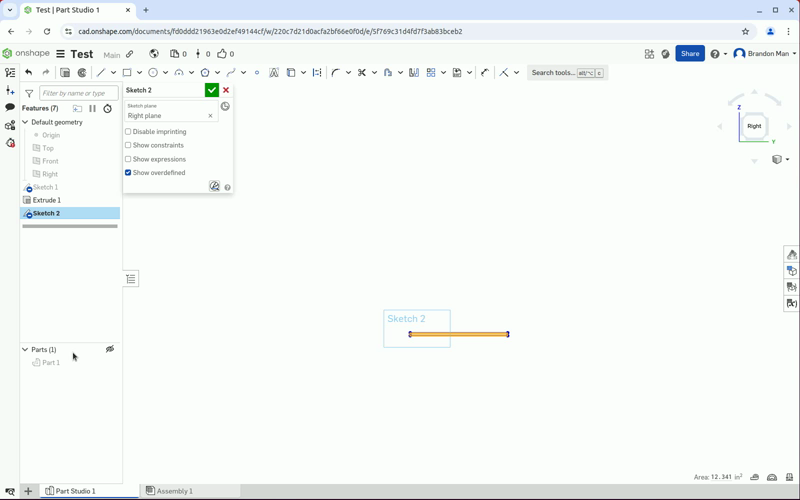
key(shift+e)
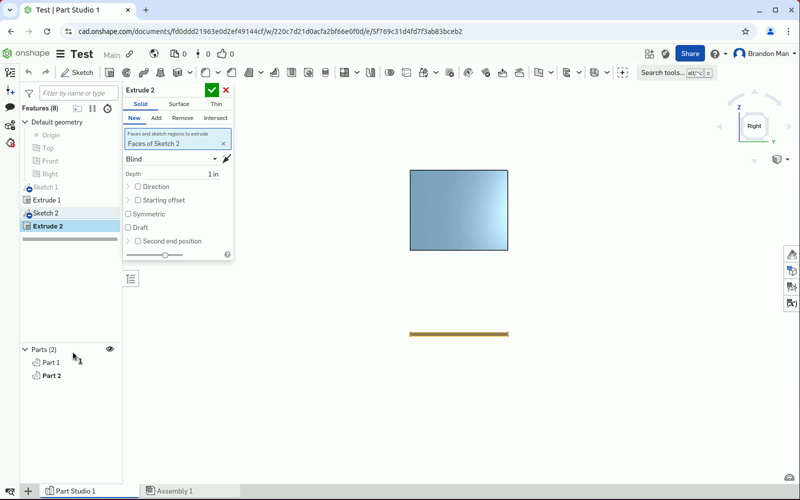
mouse_move(143, 106)
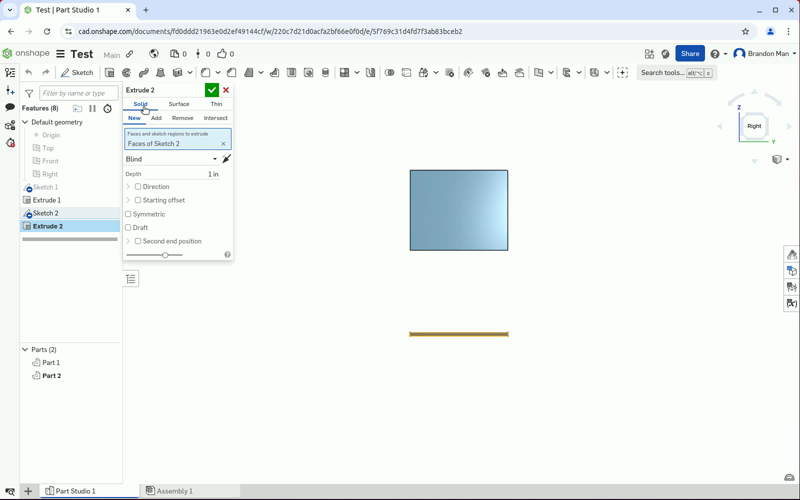
click(143, 106)
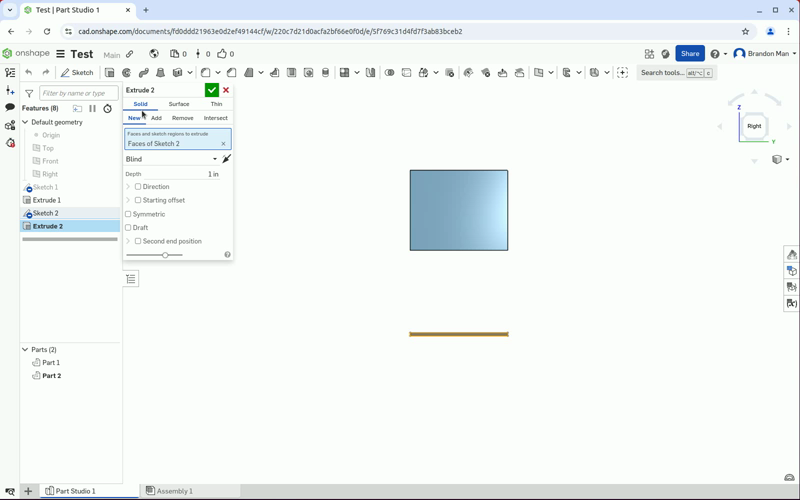
mouse_move(137, 120)
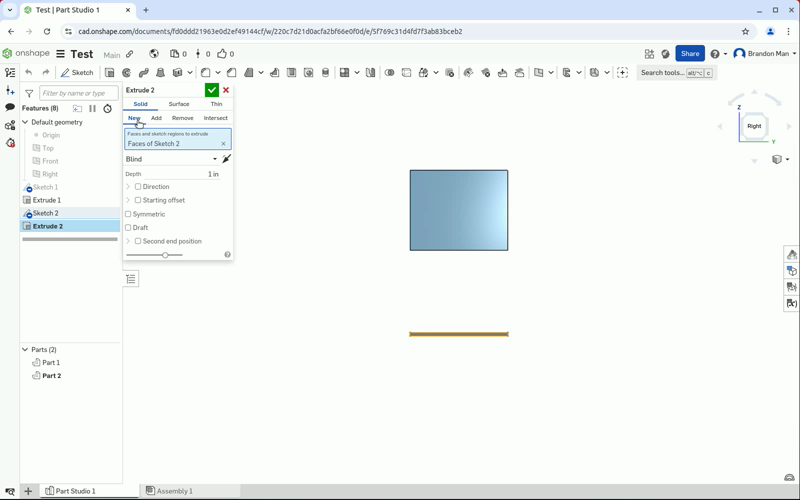
click(137, 120)
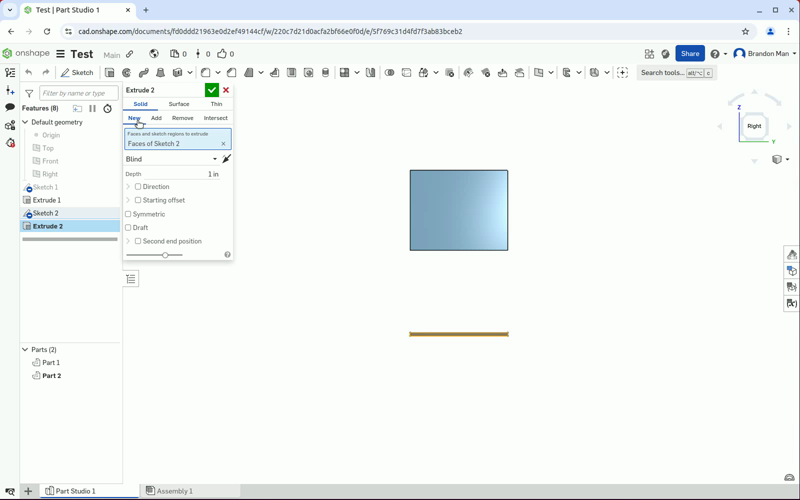
key(tab, 4)
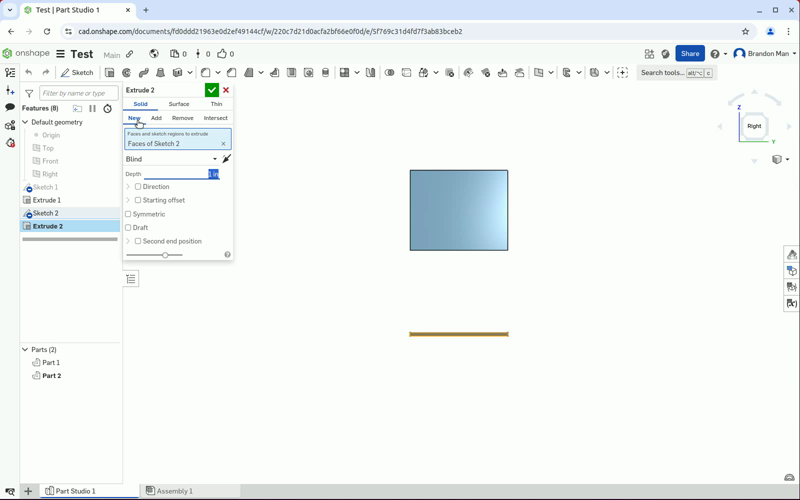
text(0.481)
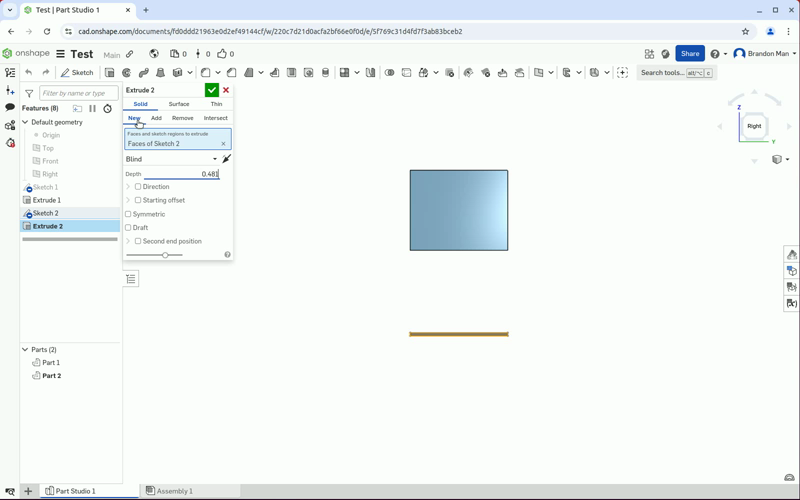
key(enter)
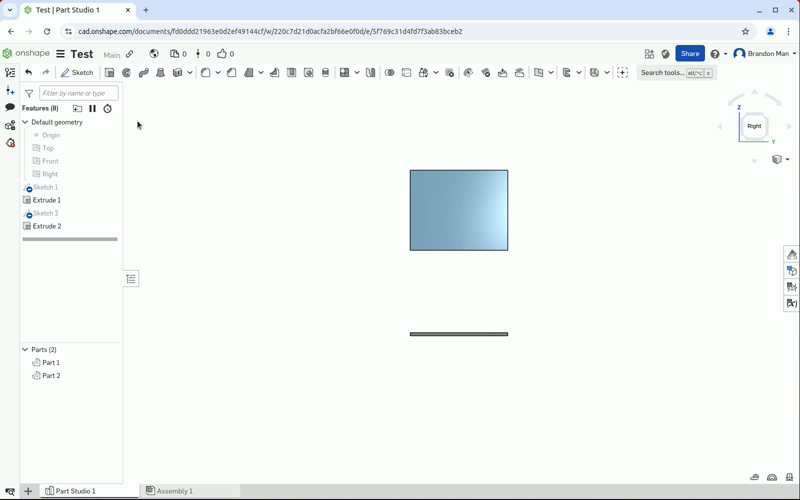
key(shift+h)
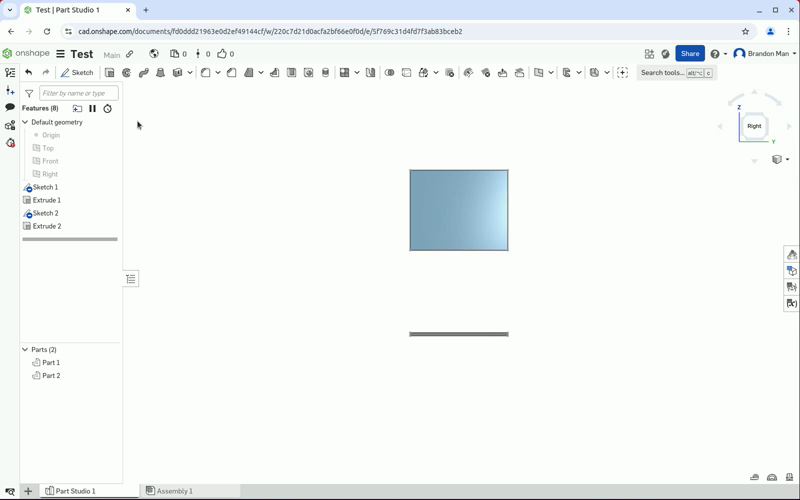
key(shift+h)
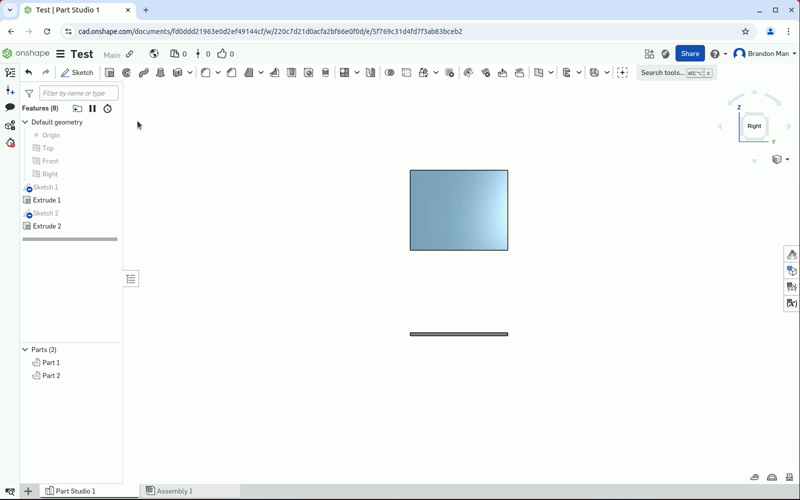
mouse_move(73, 189)
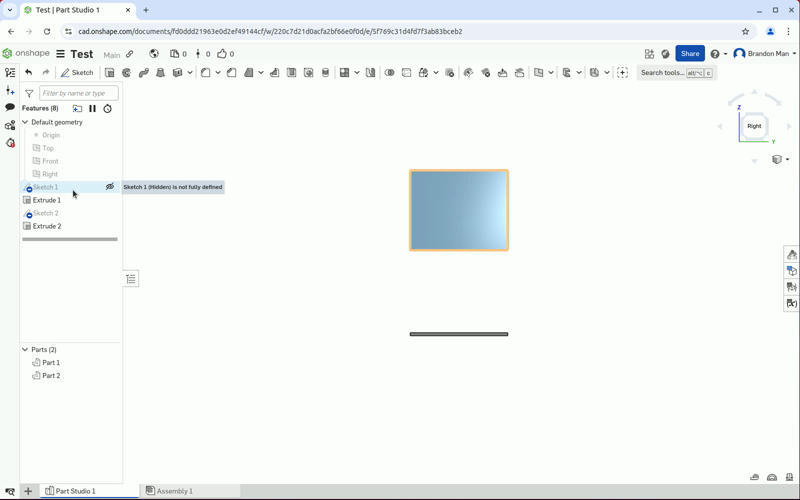
click(73, 189)
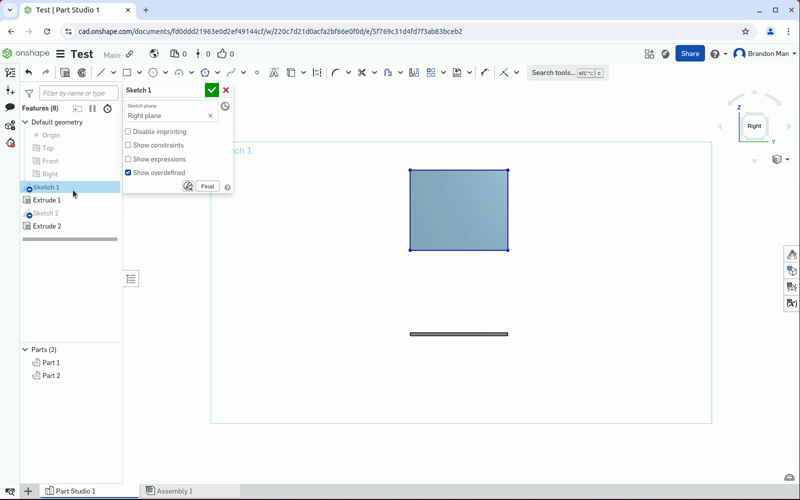
mouse_move(229, 92)
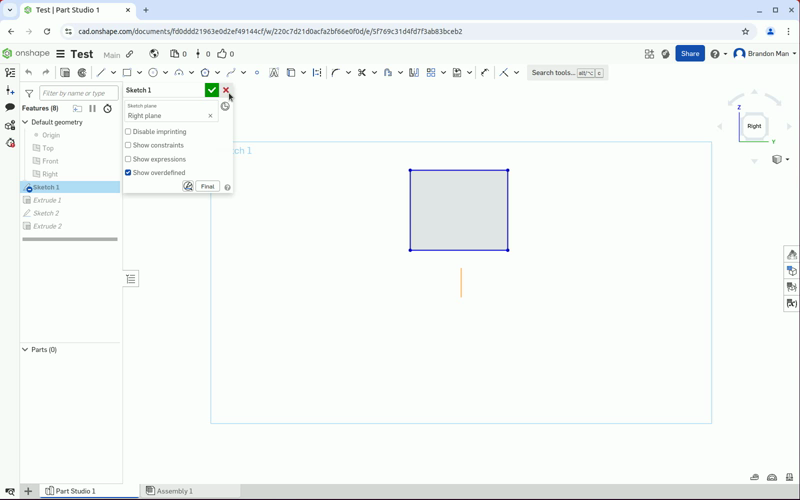
click(229, 92)
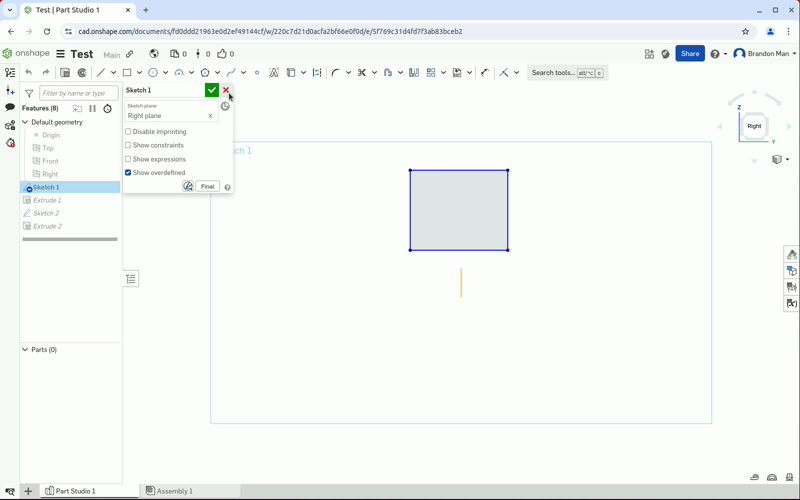
key(shift+s)
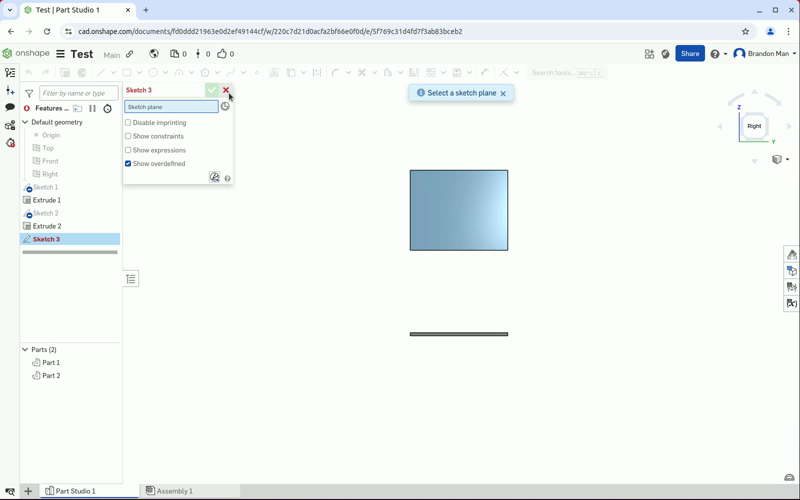
mouse_move(73, 176)
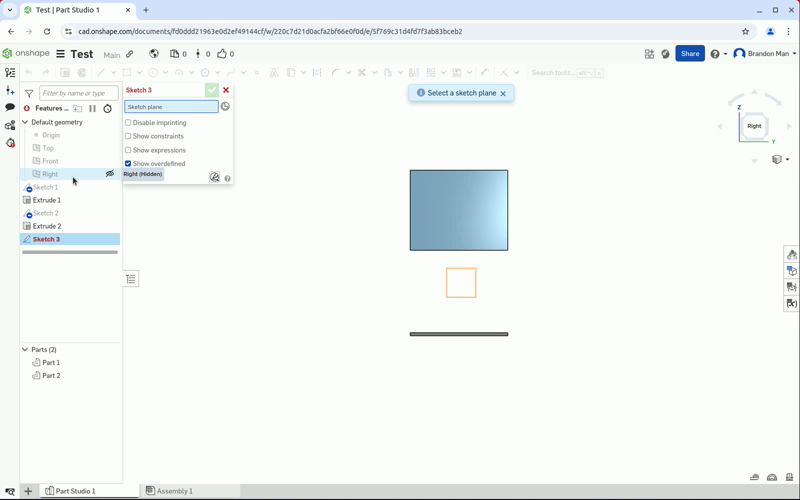
click(73, 176)
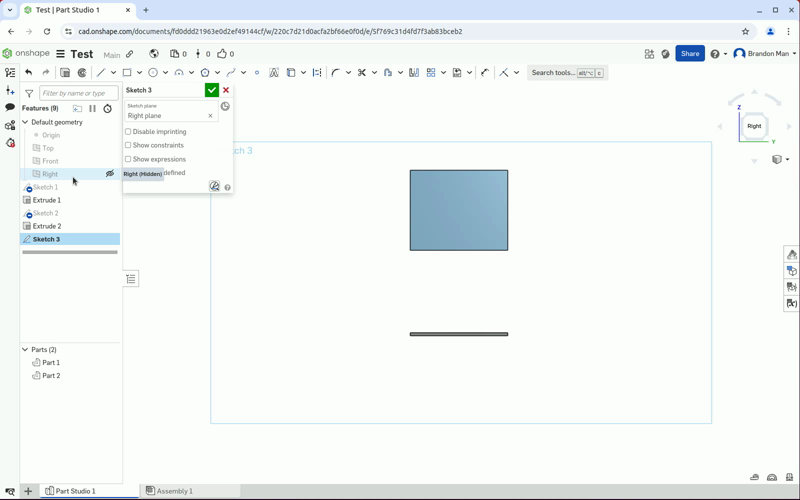
mouse_move(73, 352)
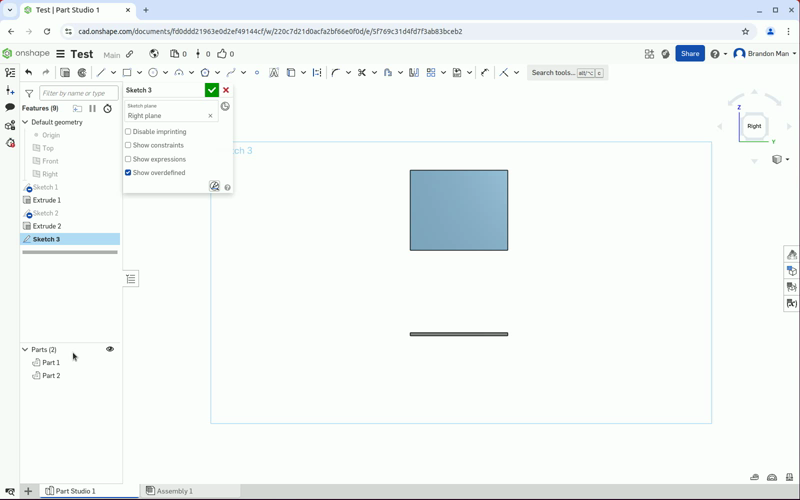
key(y)
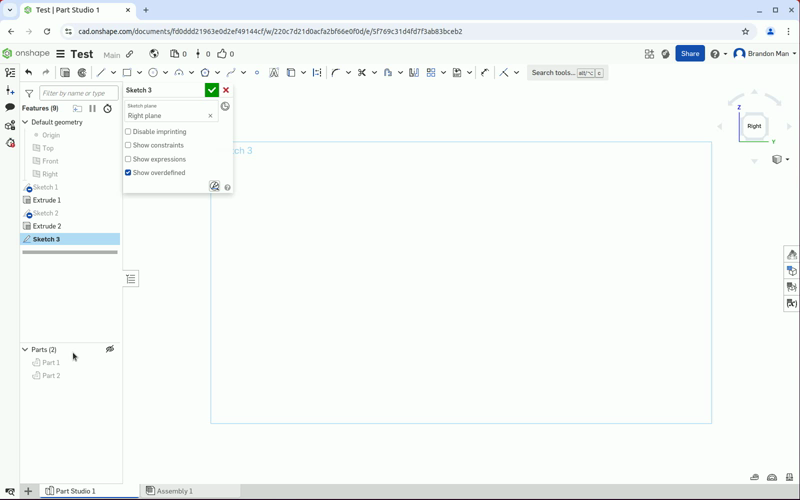
key(l)
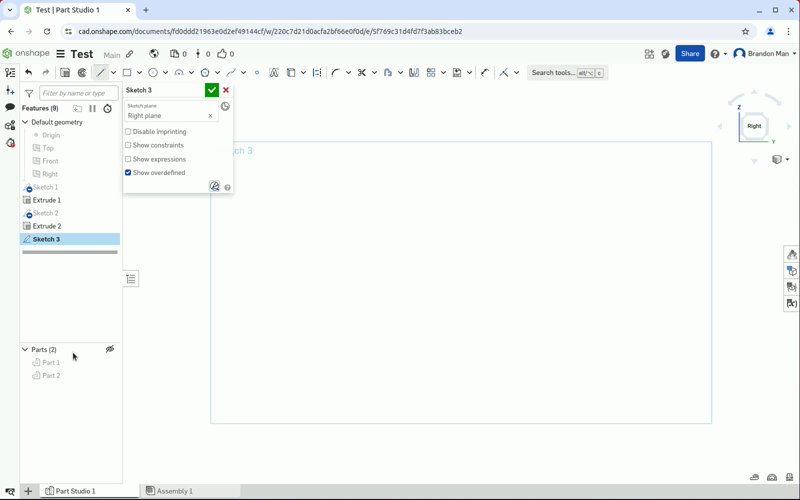
key_down(shift)
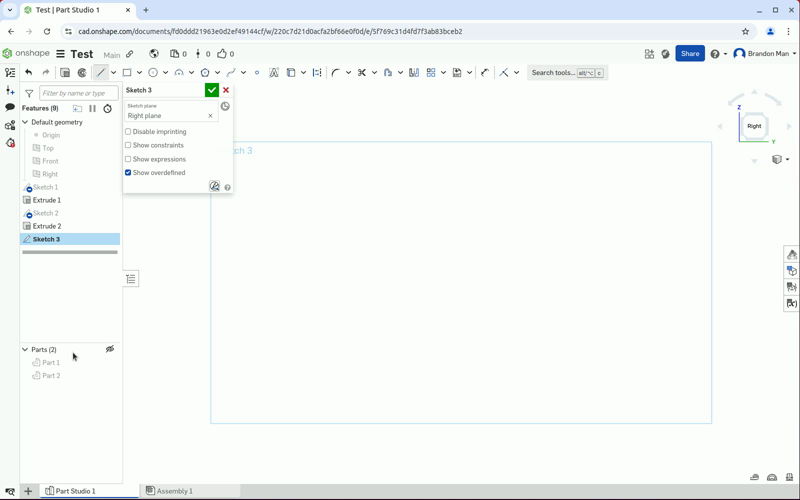
mouse_move(410, 332)
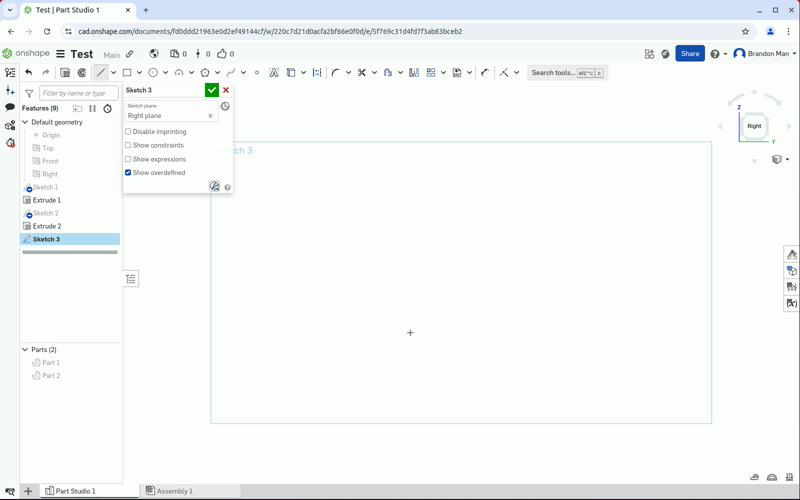
click(410, 332)
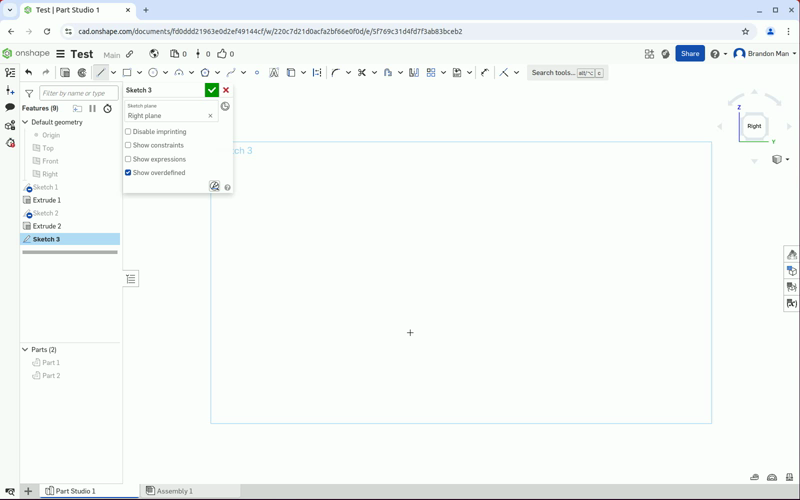
key_up(shift)
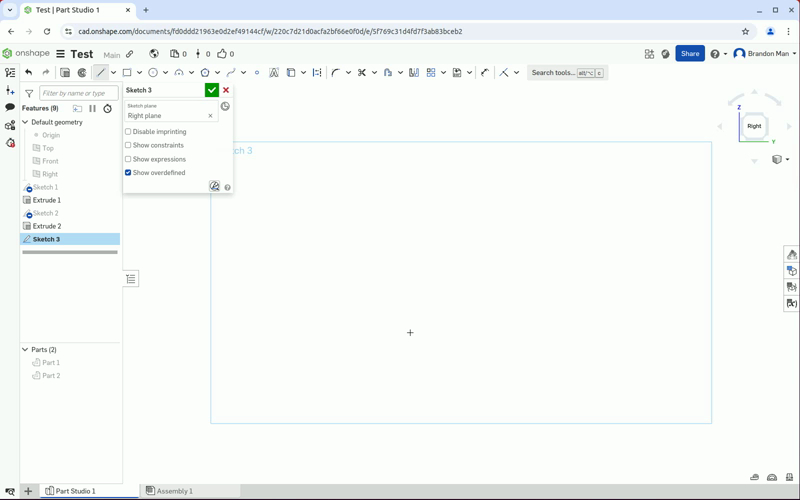
key_down(shift)
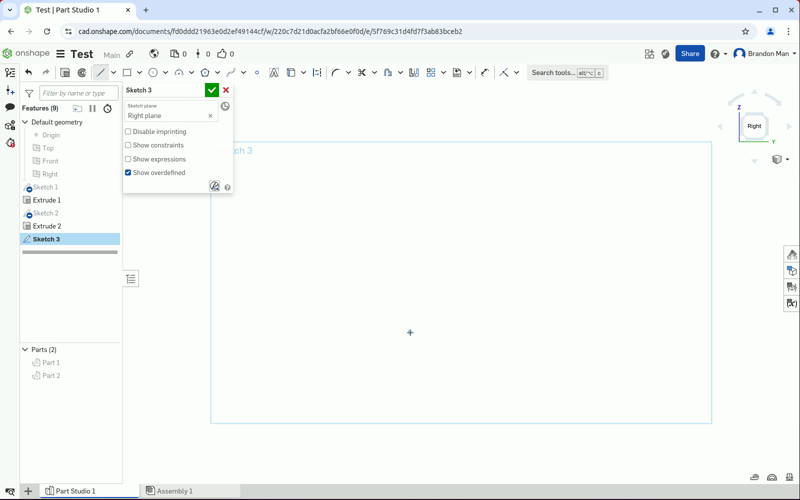
mouse_move(507, 332)
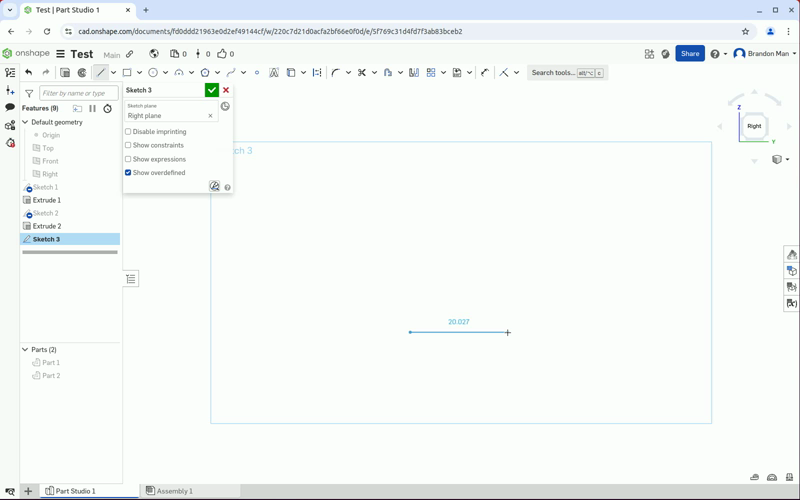
click(507, 332)
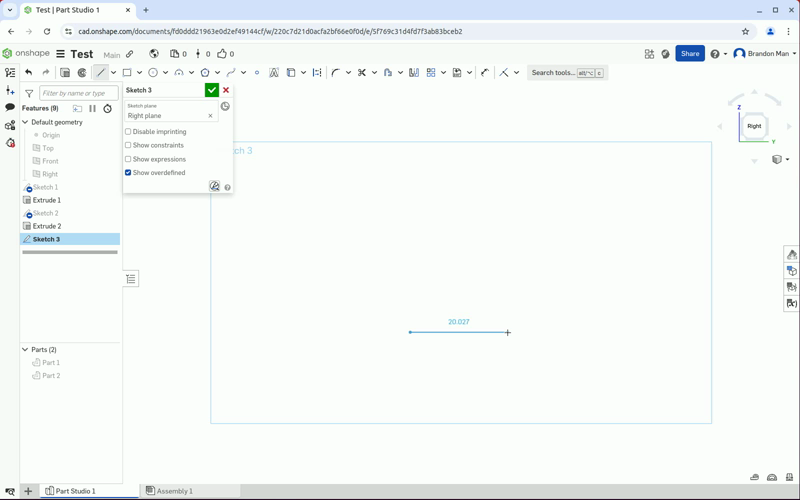
key_up(shift)
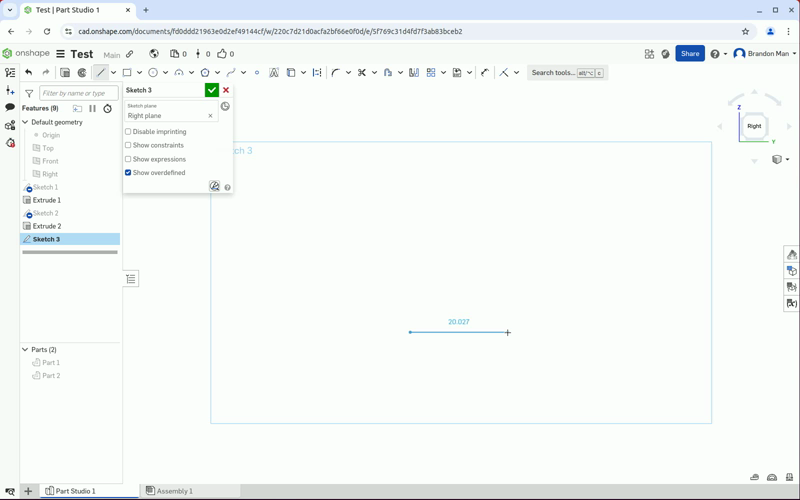
key_down(shift)
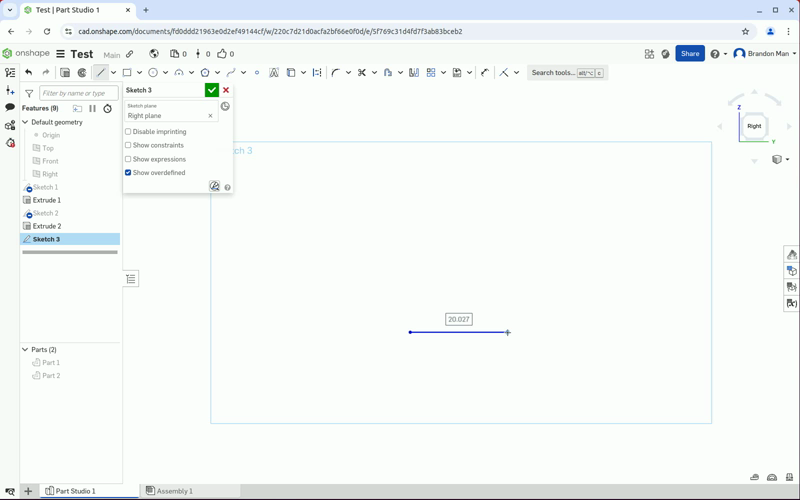
mouse_move(507, 253)
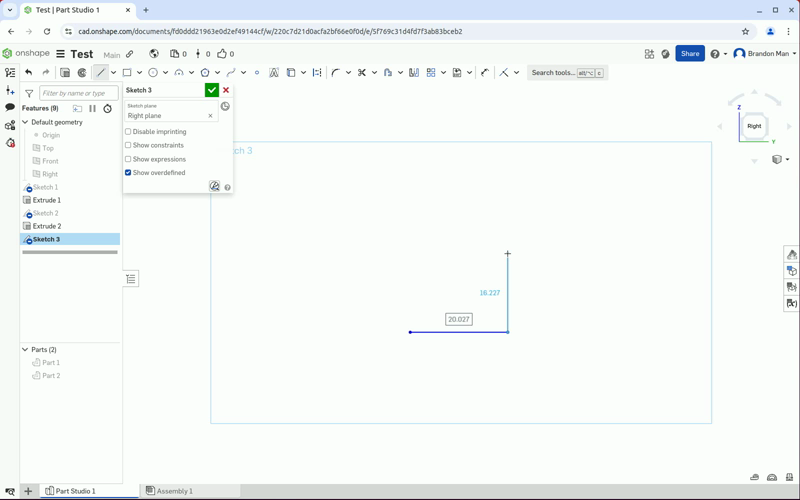
click(507, 253)
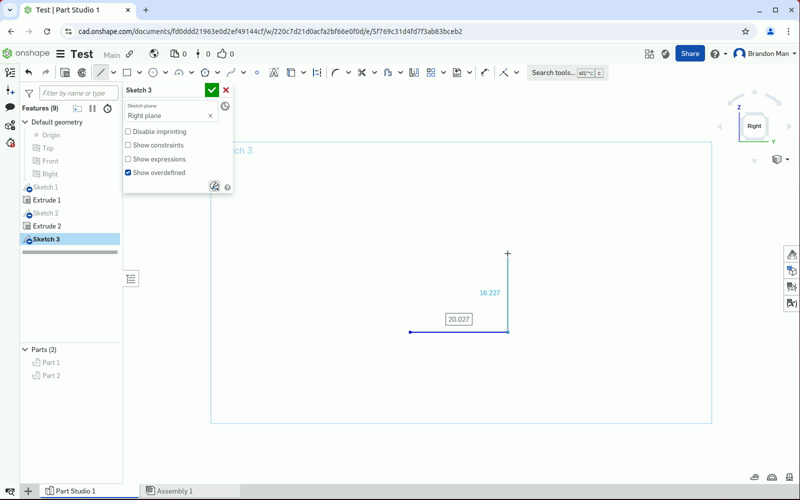
key_up(shift)
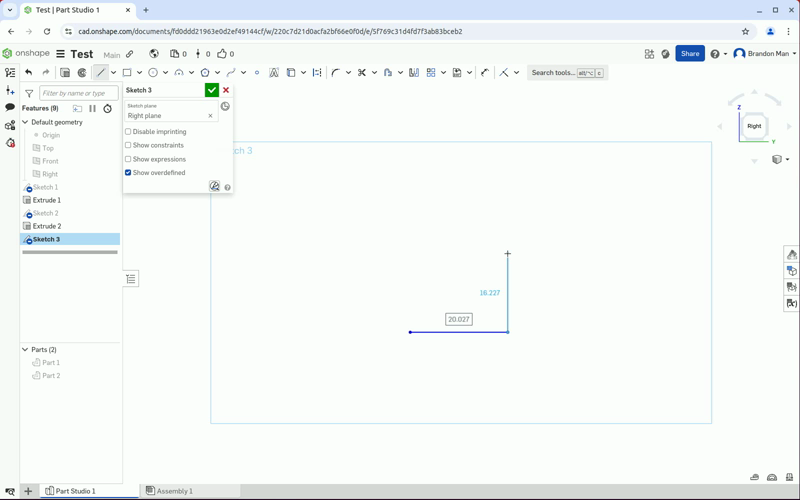
key_down(shift)
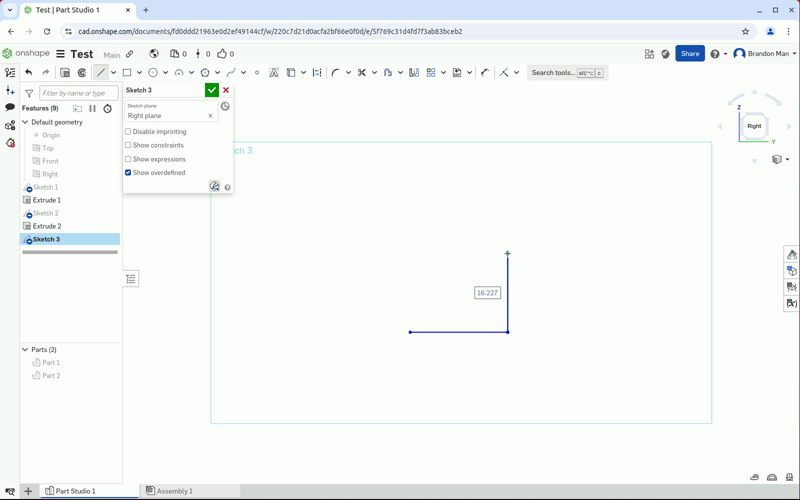
mouse_move(410, 253)
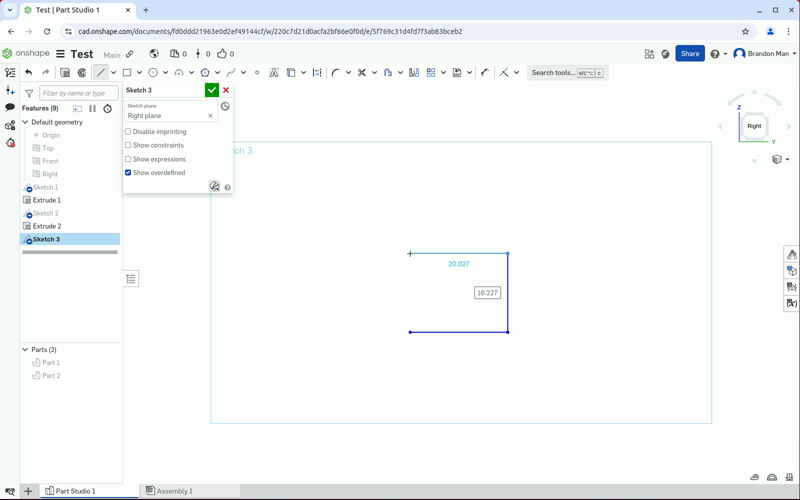
click(410, 253)
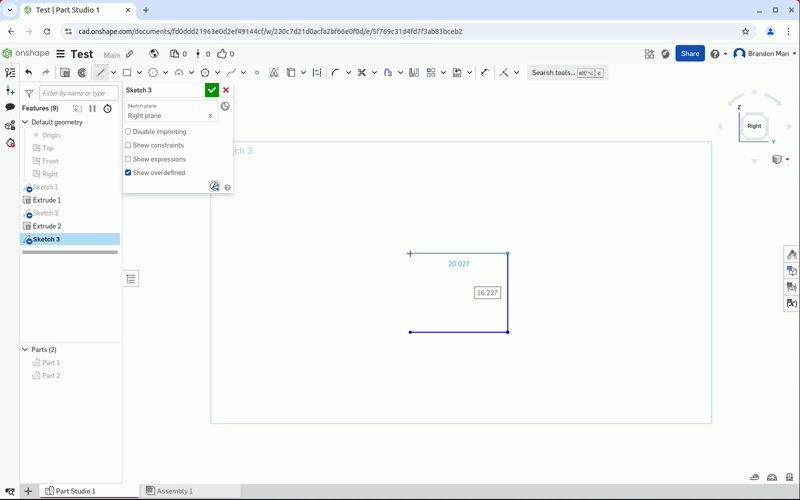
key_up(shift)
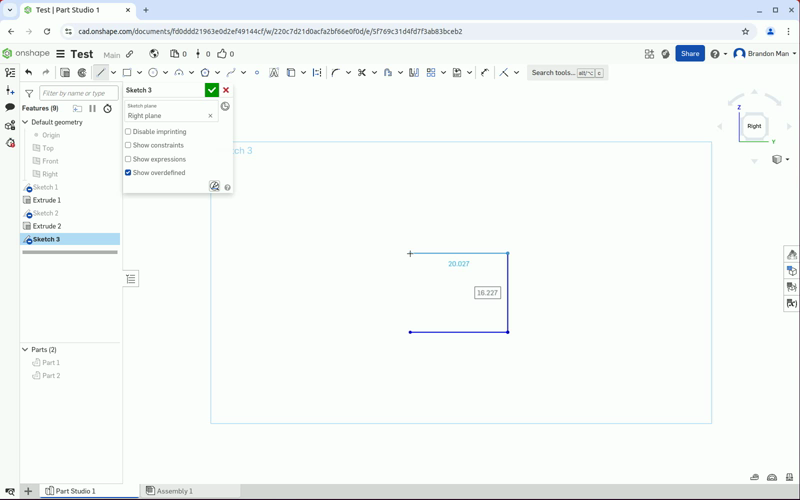
key_down(shift)
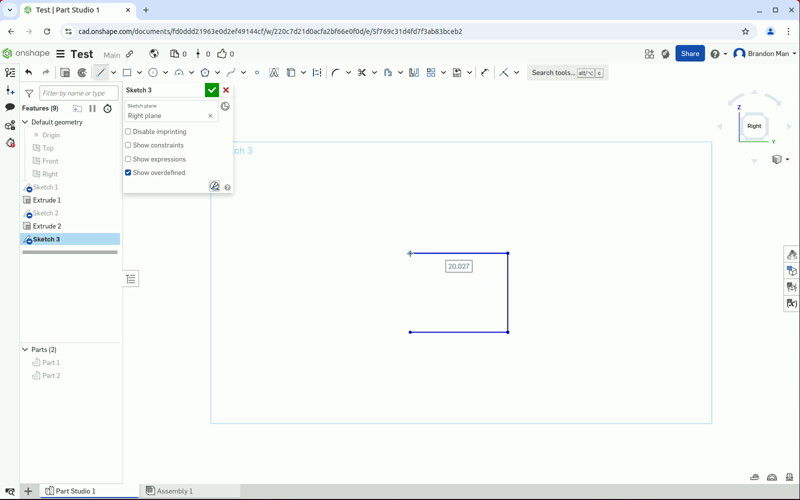
mouse_move(410, 332)
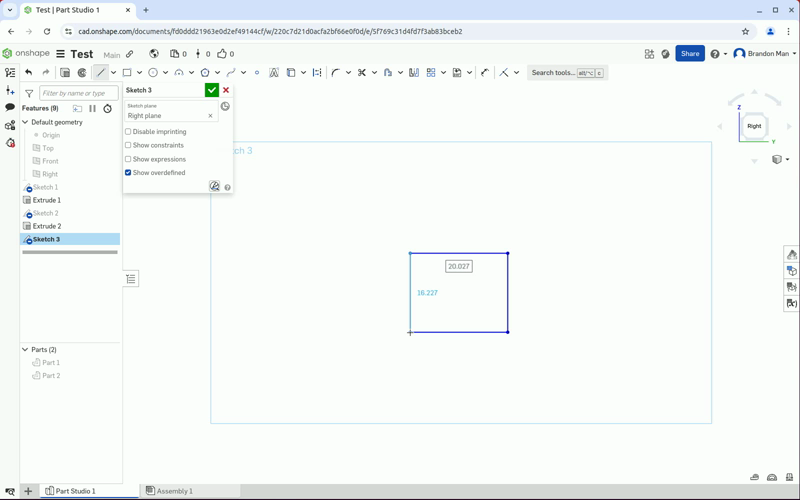
key_up(shift)
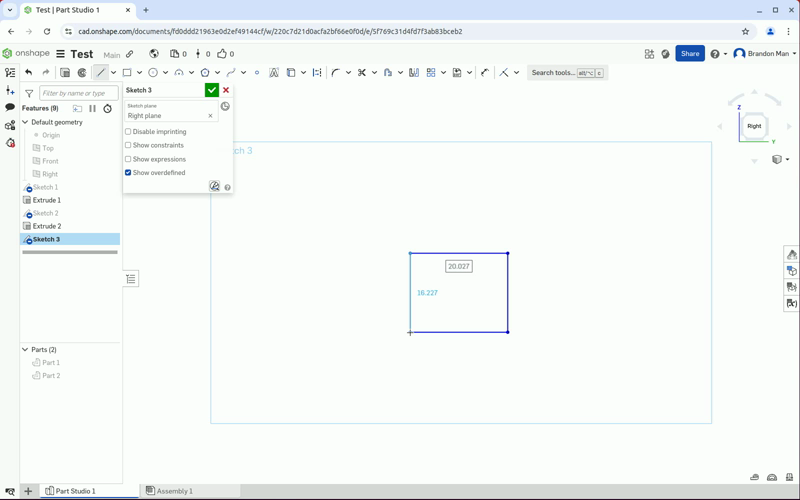
click(410, 332)
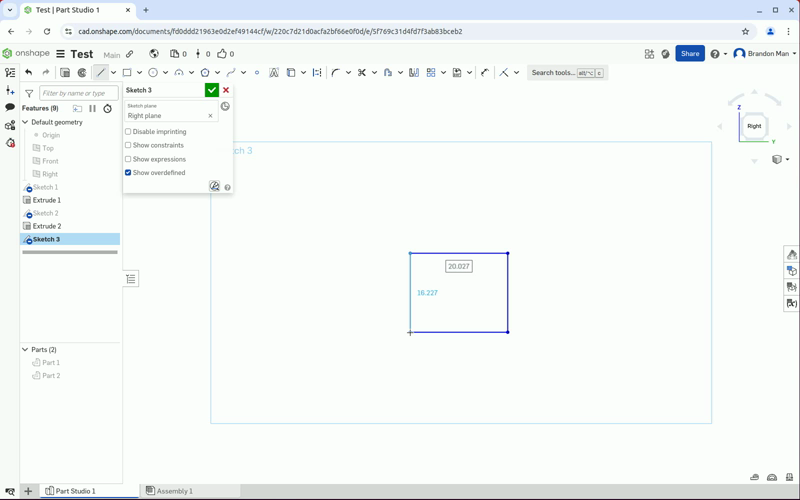
key(esc)
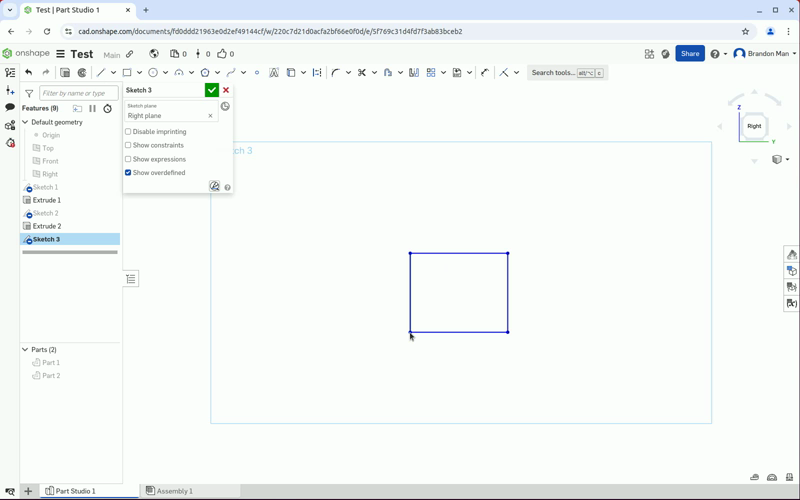
mouse_move(462, 323)
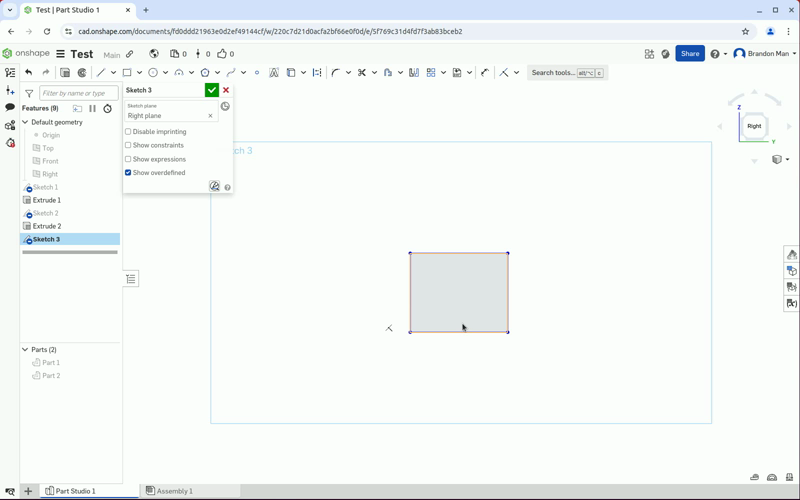
click(462, 323)
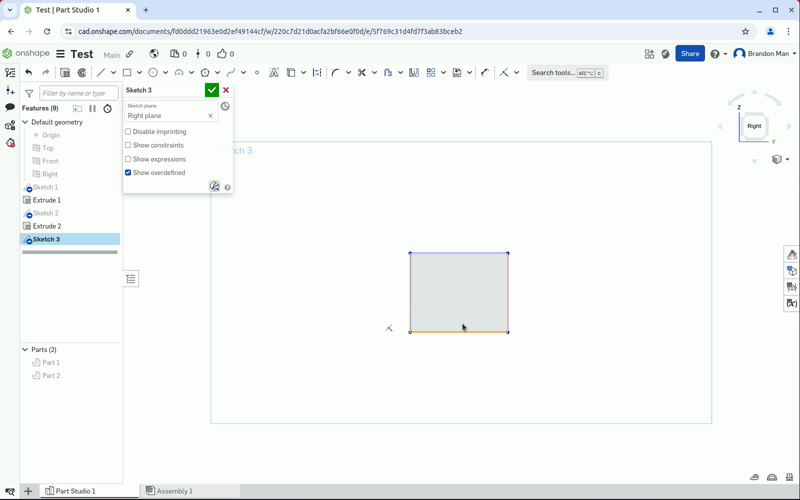
mouse_move(73, 352)
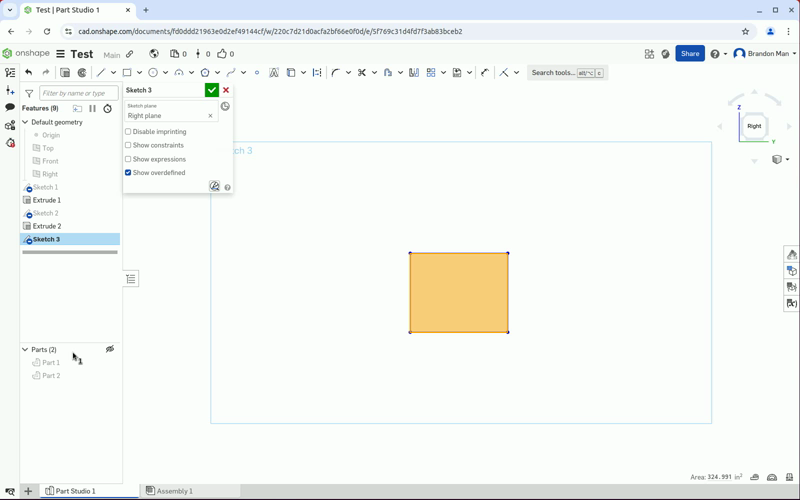
key(shift+y)
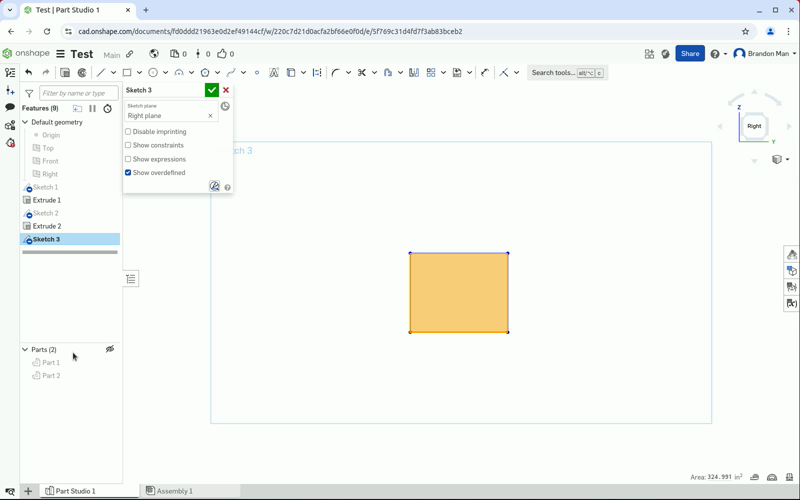
key(shift+e)
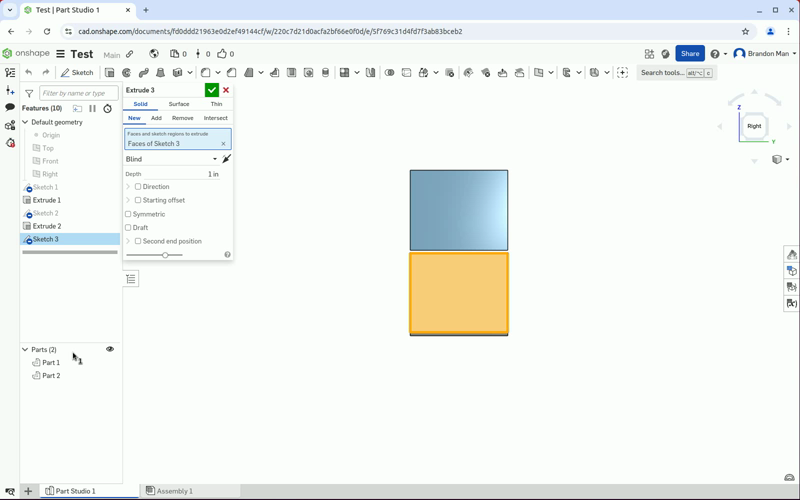
mouse_move(143, 106)
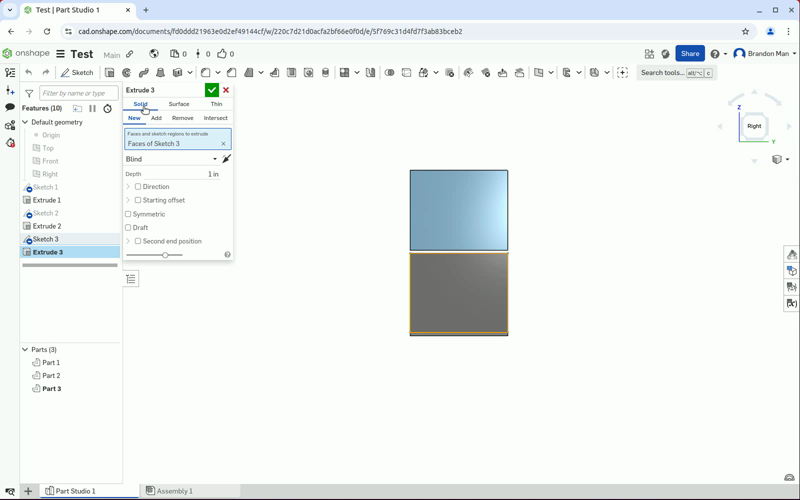
click(143, 106)
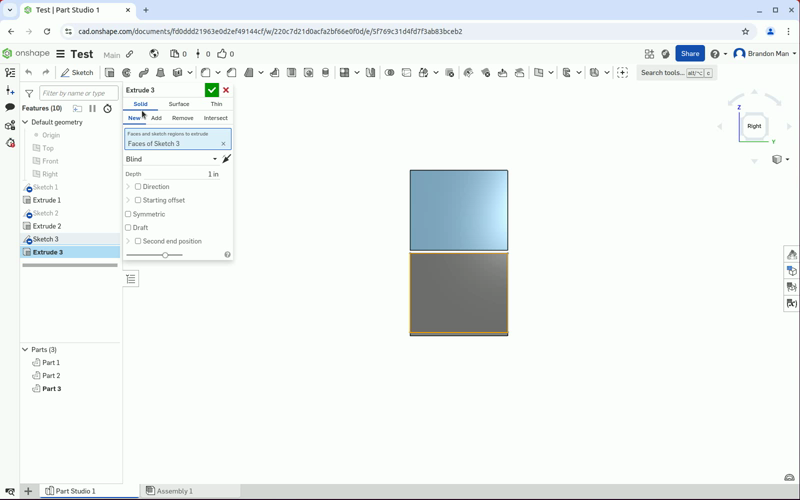
mouse_move(137, 120)
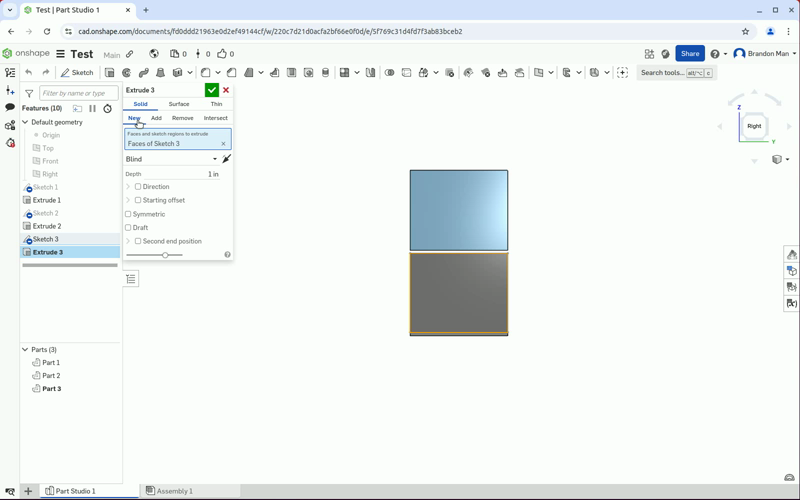
click(137, 120)
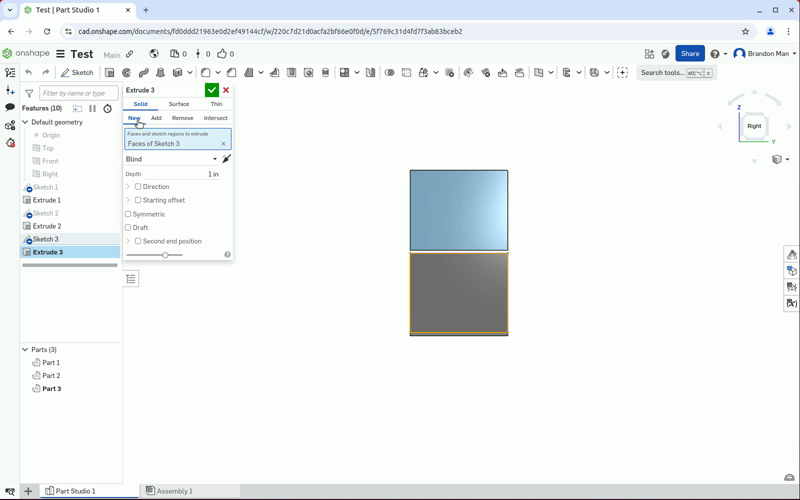
key(tab, 4)
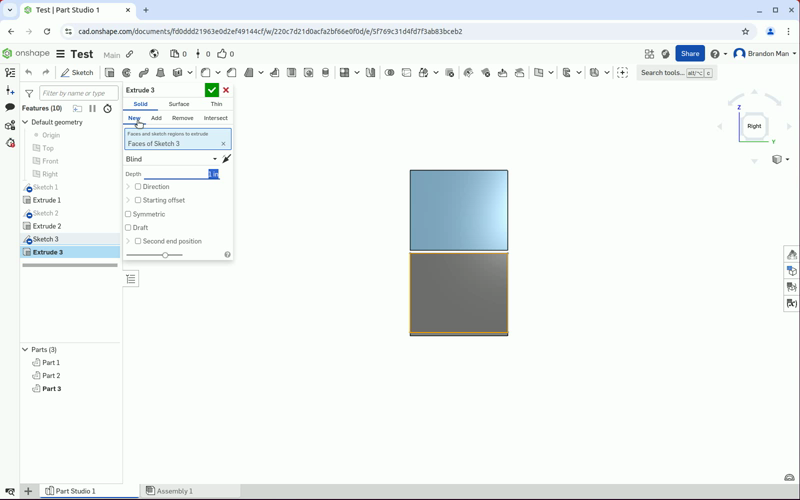
text(0.481)
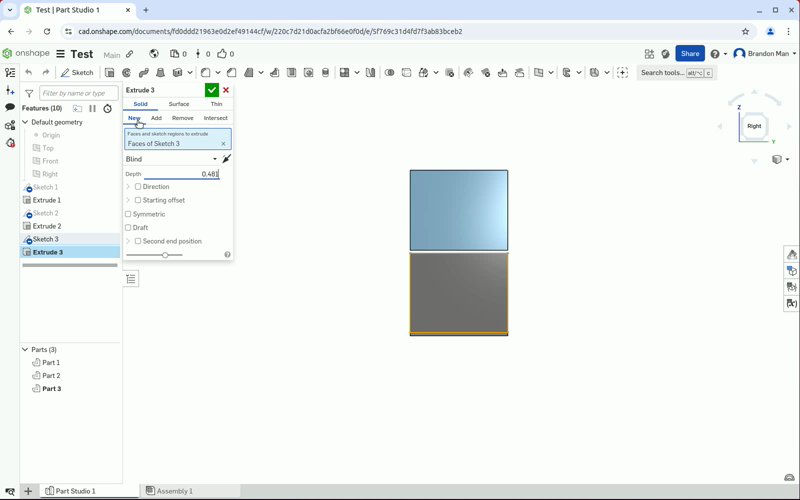
key(enter)
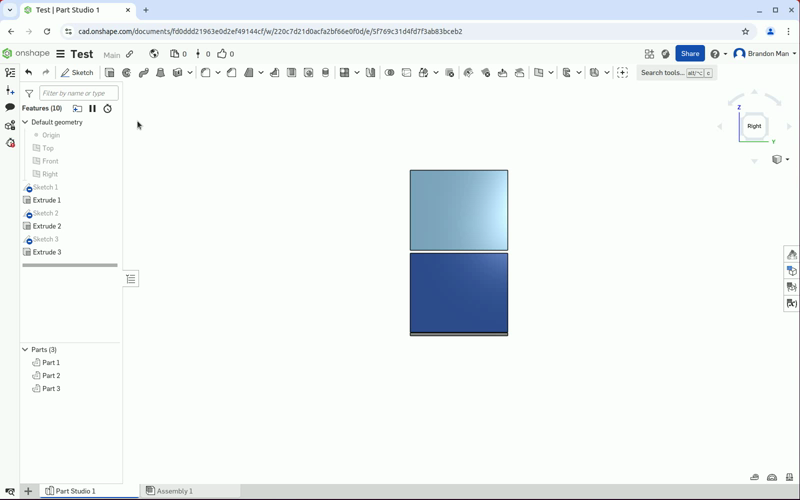
key(shift+h)
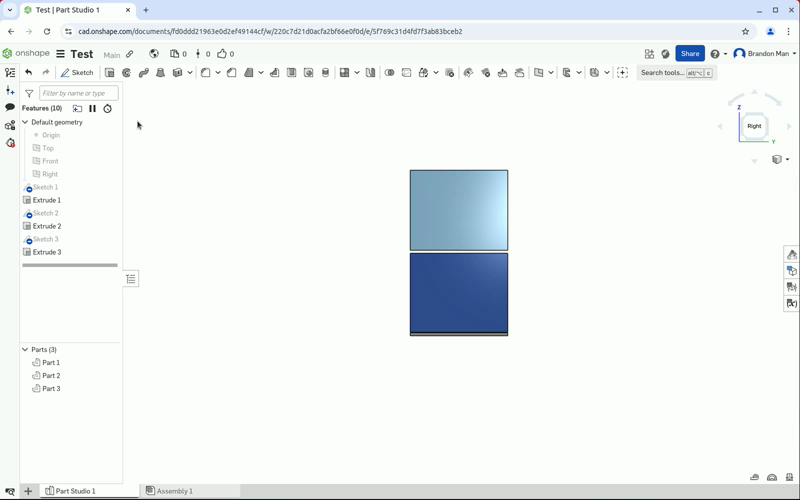
key(shift+h)
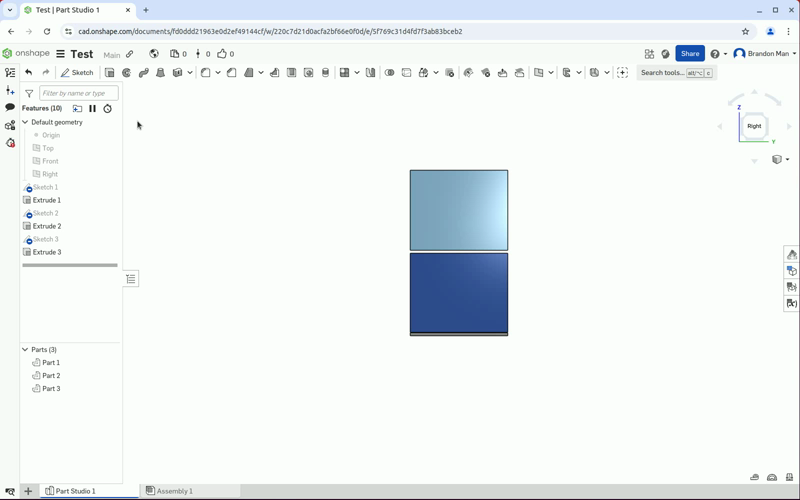
mouse_move(73, 189)
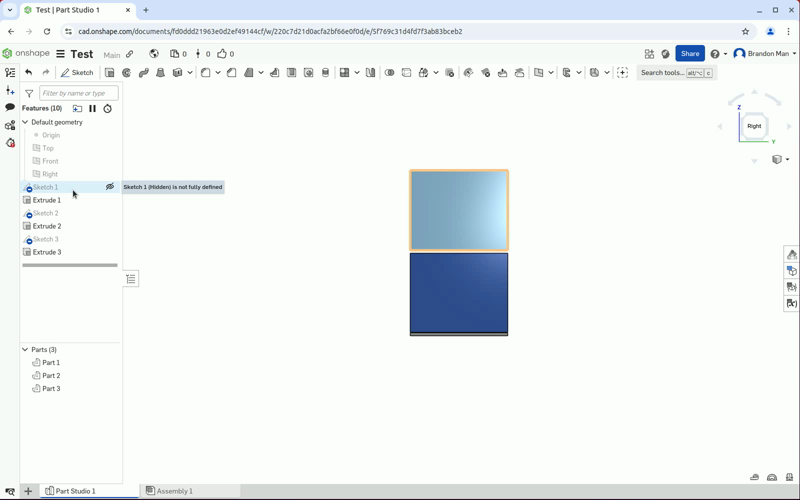
click(73, 189)
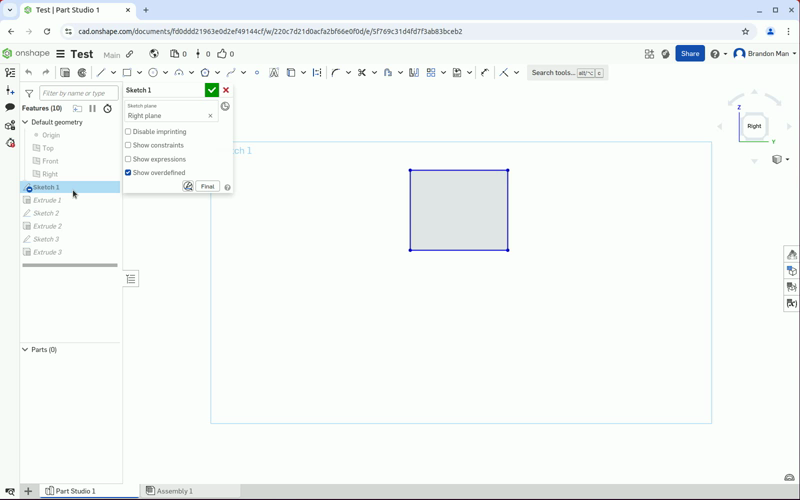
mouse_move(229, 92)
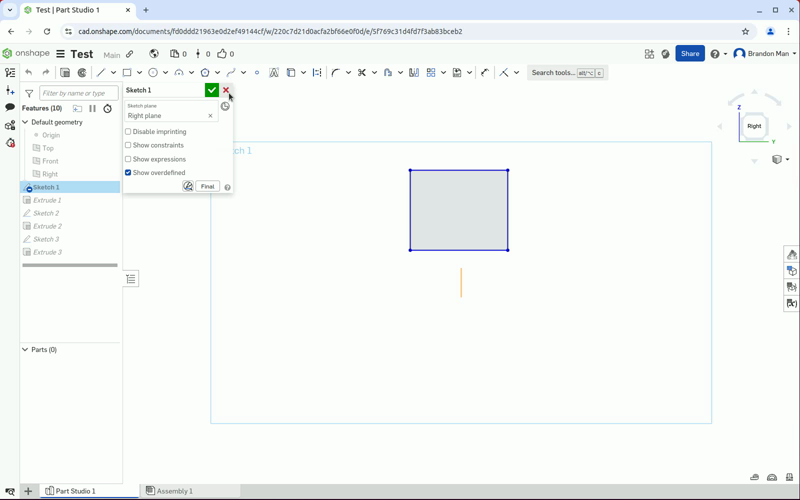
click(229, 92)
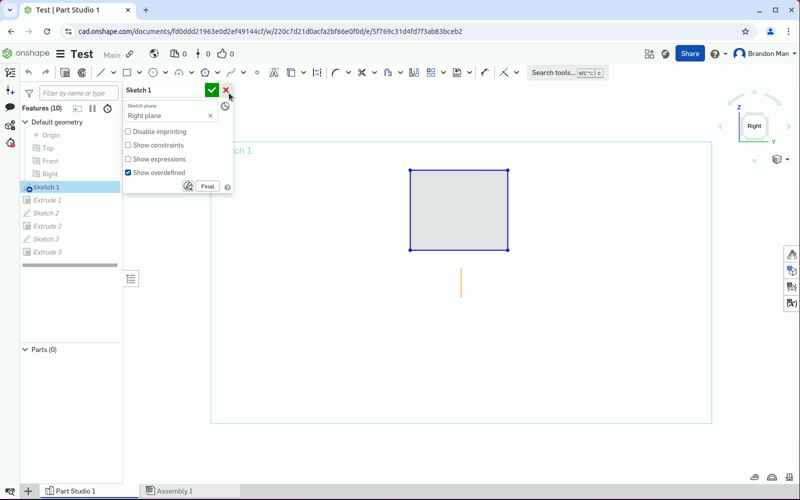
key(shift+s)
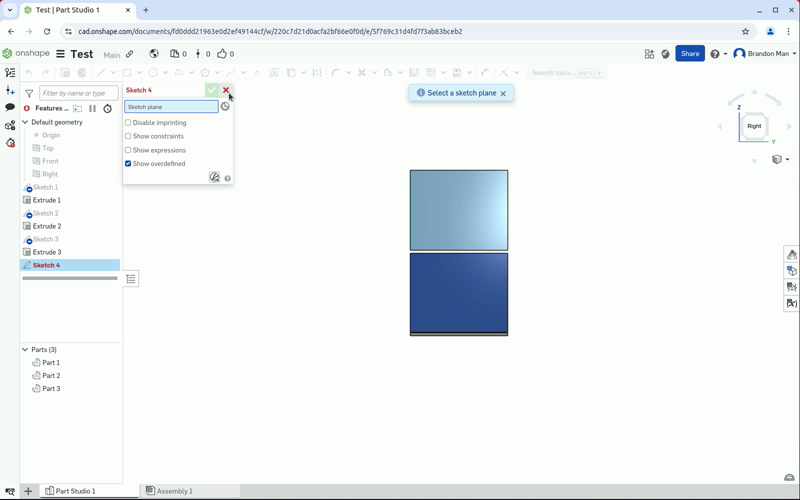
mouse_move(73, 176)
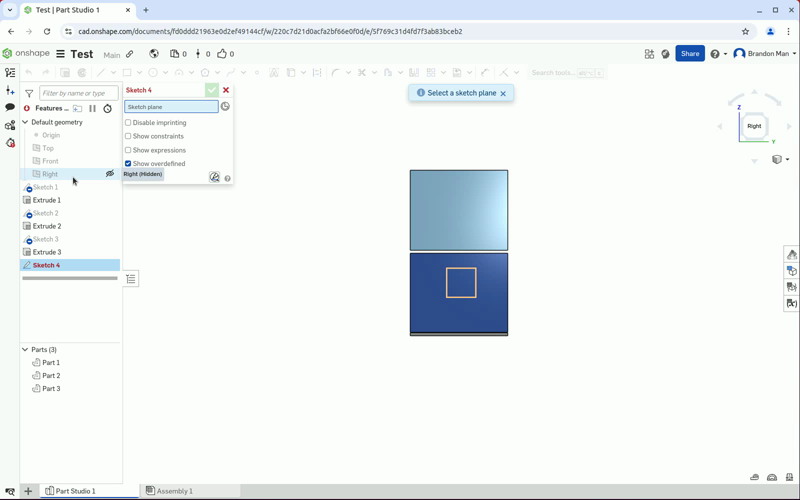
click(73, 176)
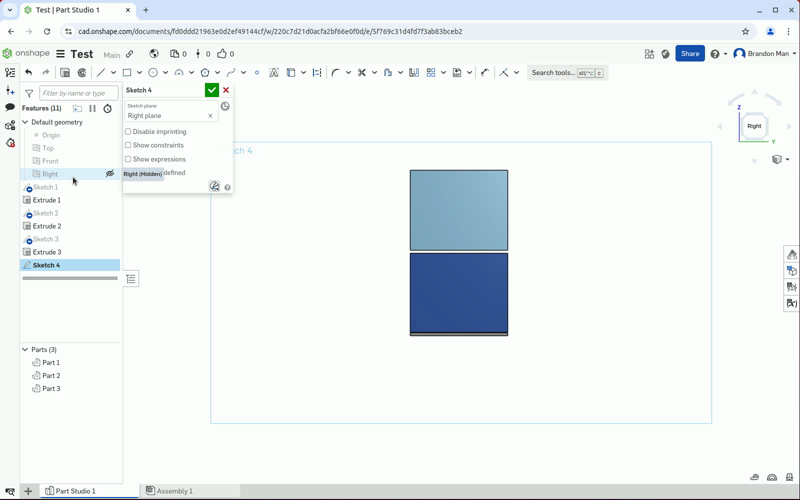
mouse_move(73, 352)
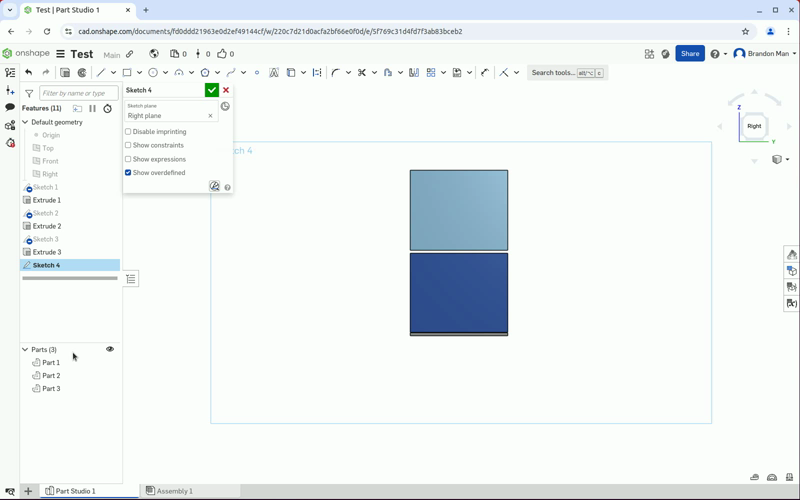
key(y)
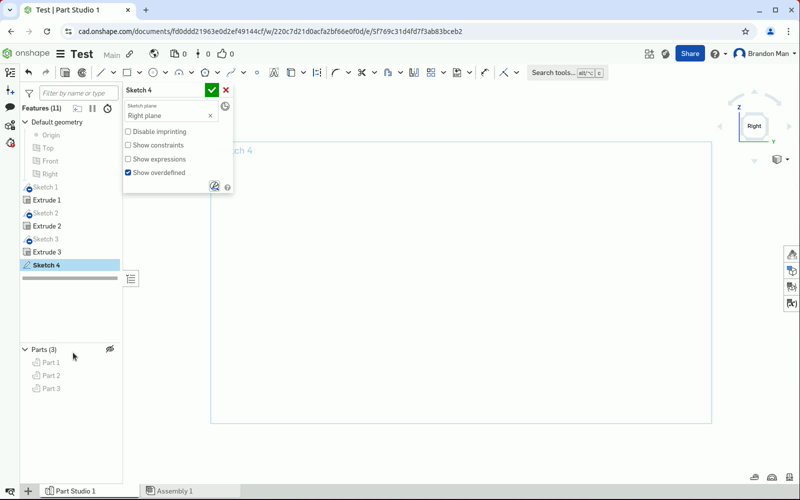
key(l)
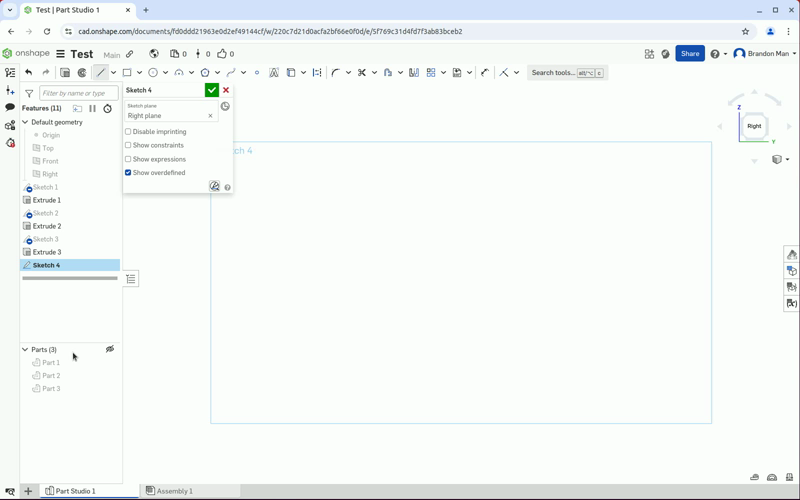
key_down(shift)
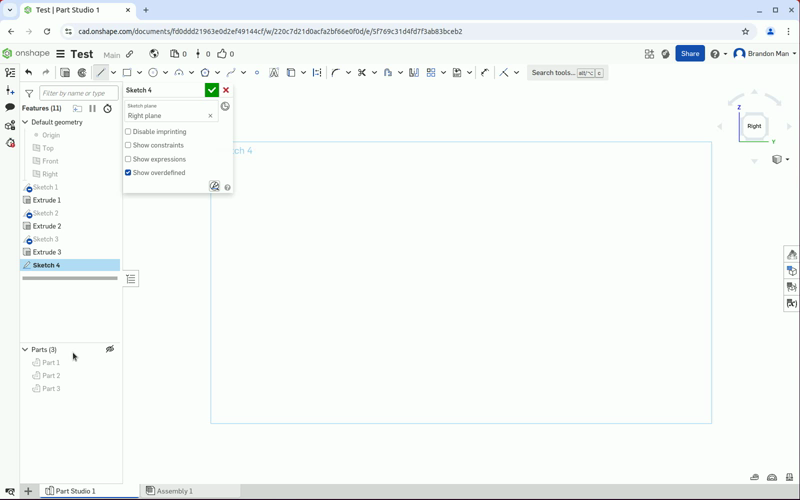
mouse_move(410, 253)
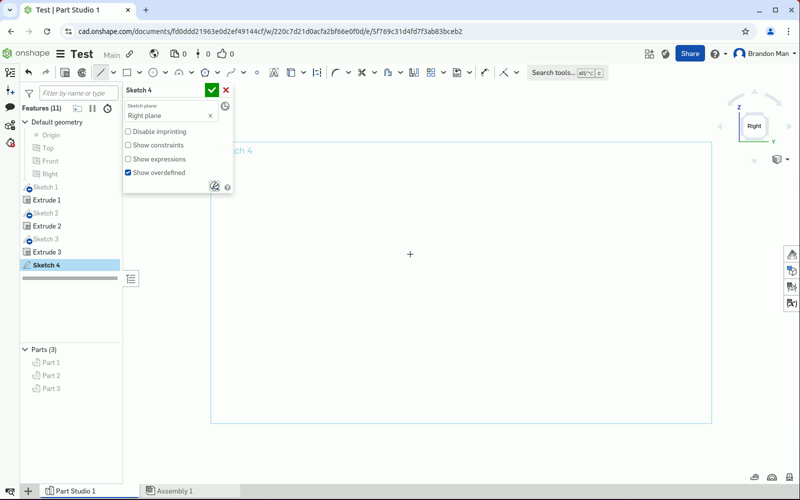
click(410, 253)
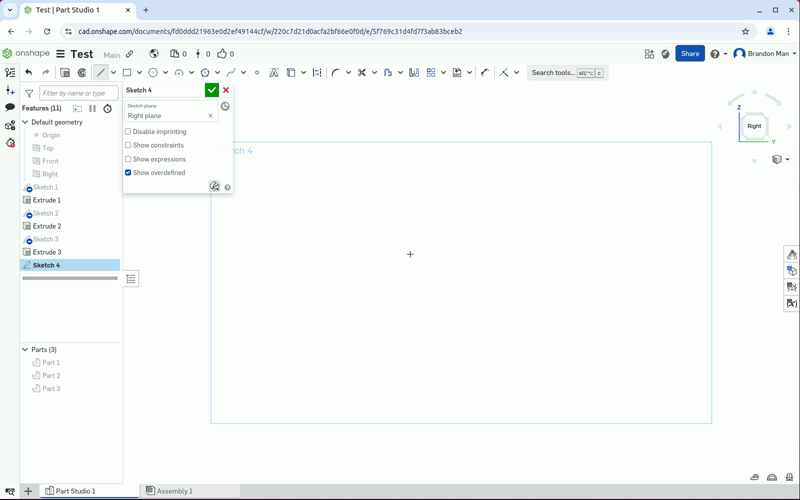
key_up(shift)
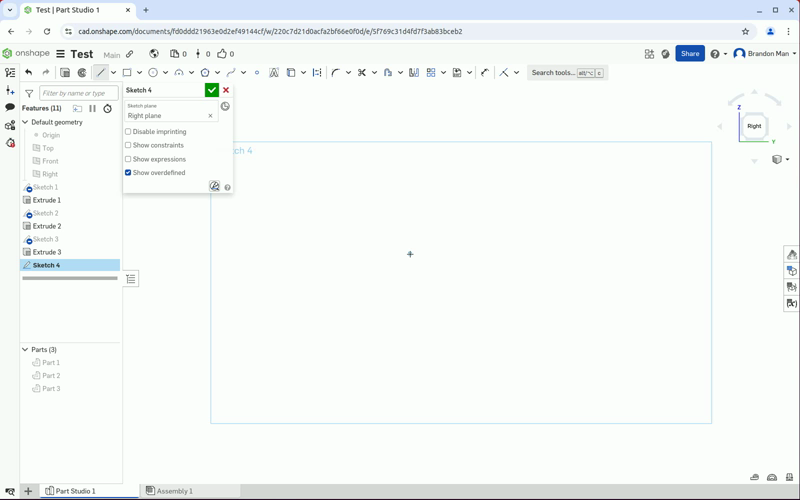
key_down(shift)
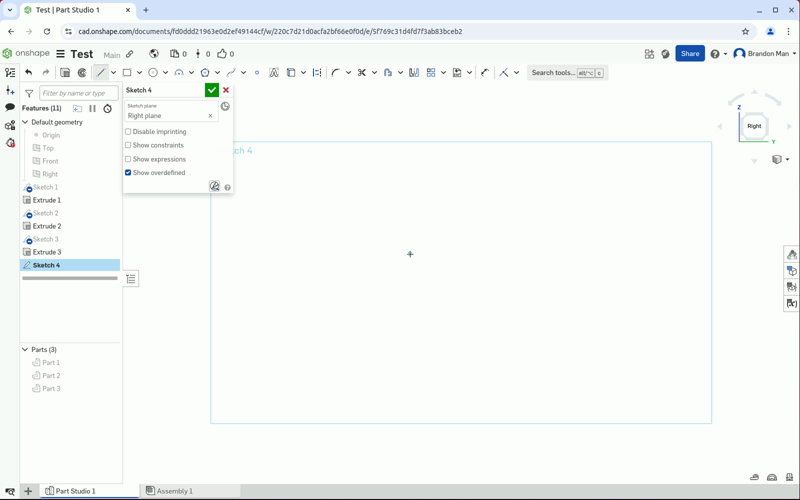
mouse_move(507, 253)
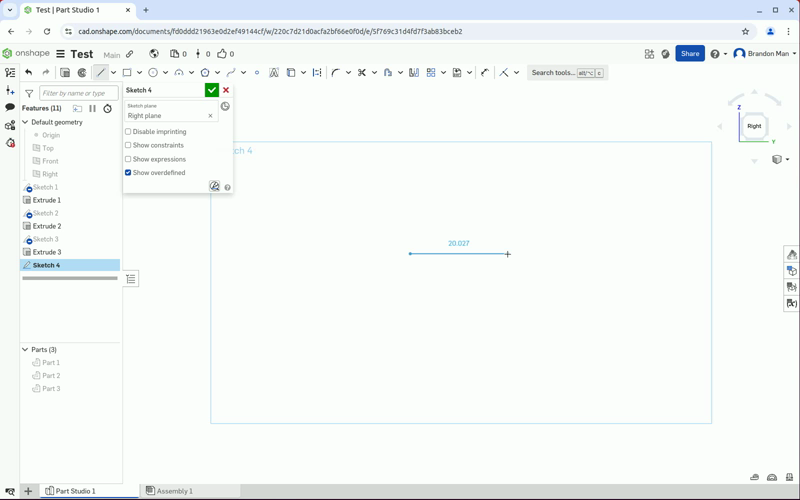
click(507, 253)
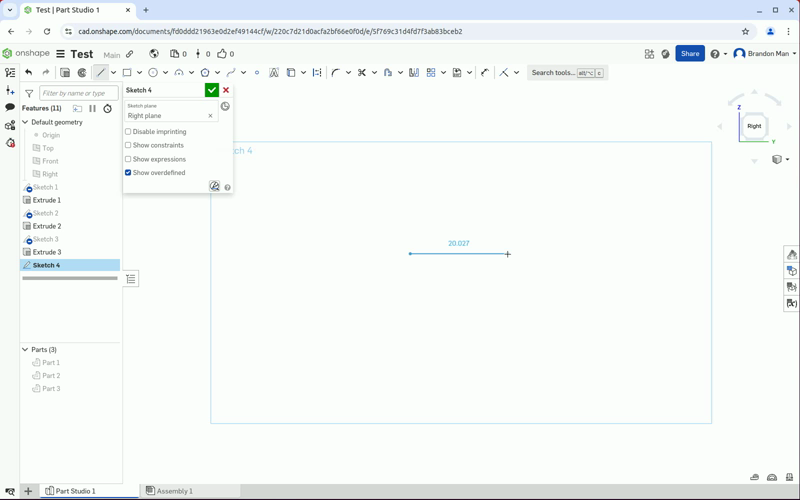
key_up(shift)
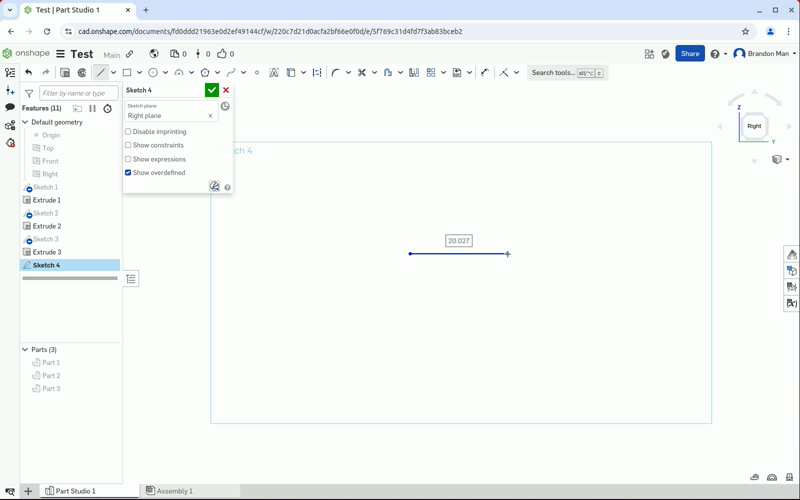
key_down(shift)
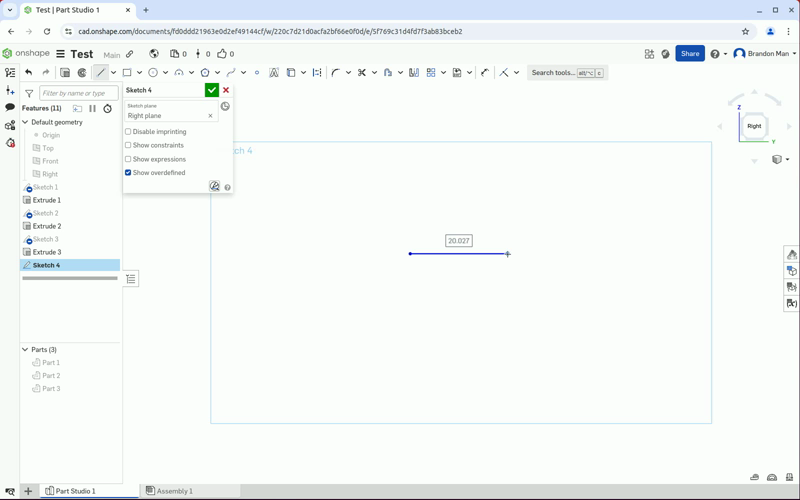
mouse_move(537, 253)
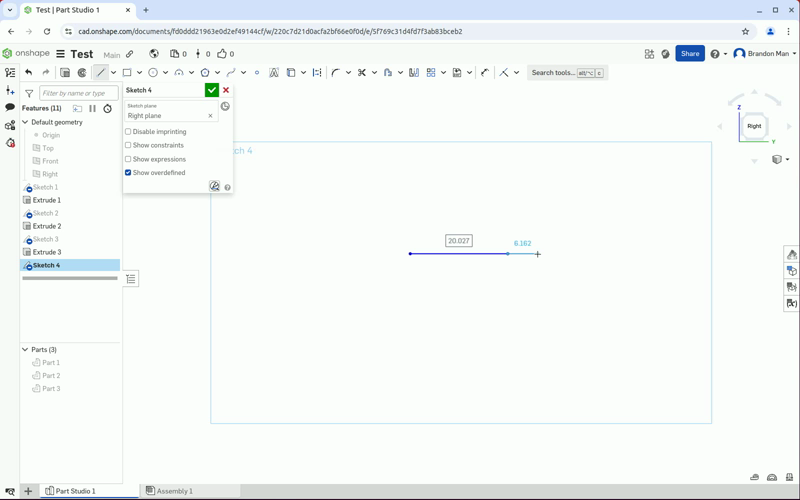
mouse_move(507, 250)
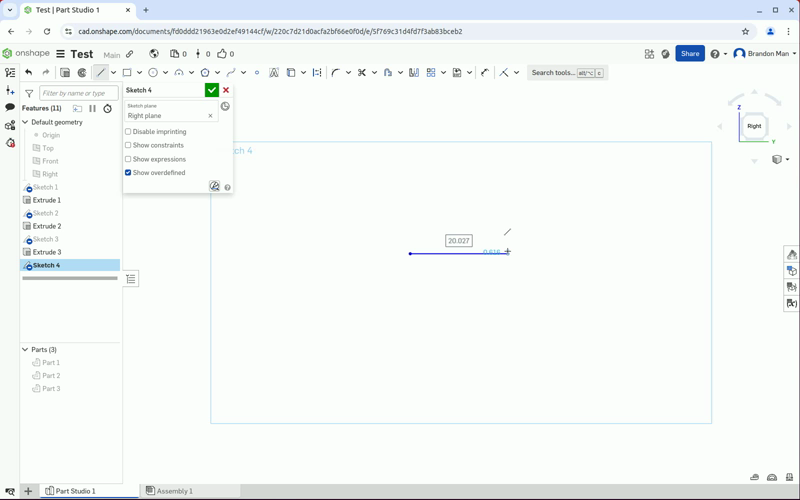
scroll(6)
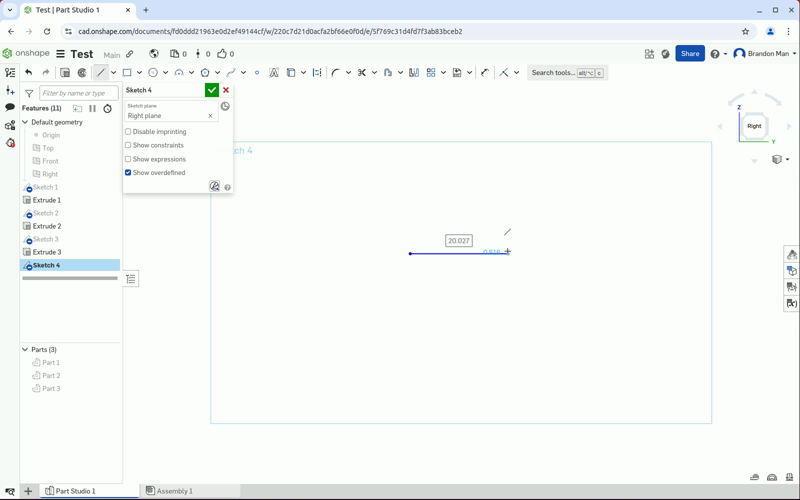
scroll(6)
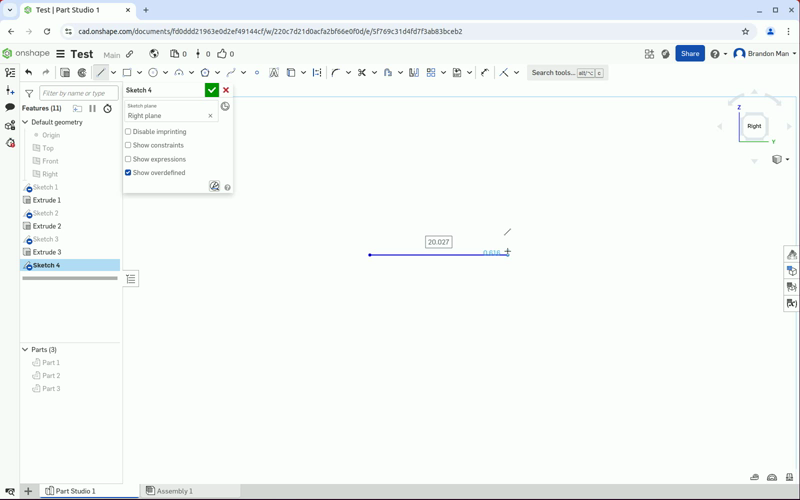
scroll(6)
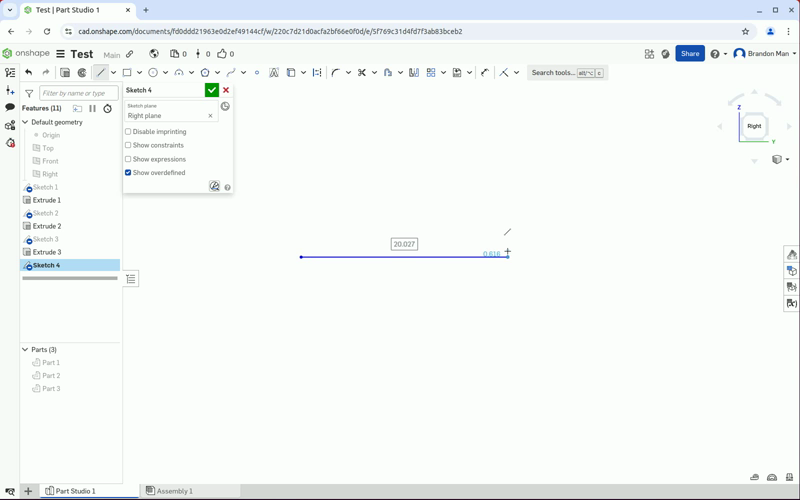
scroll(6)
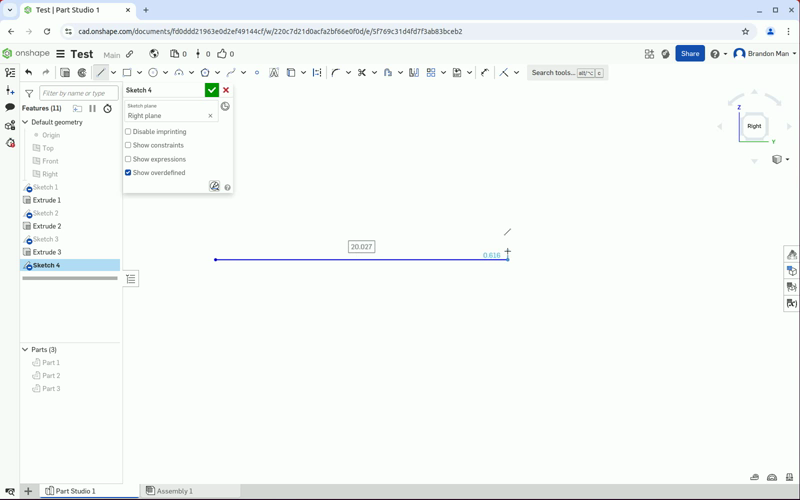
scroll(6)
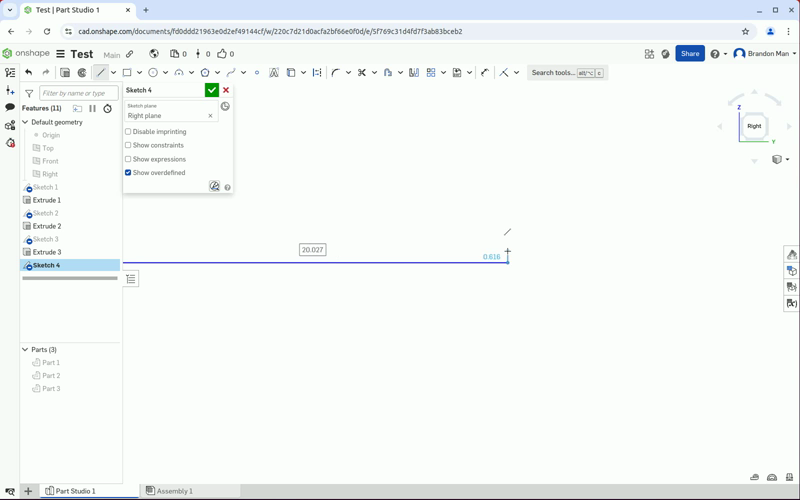
scroll(6)
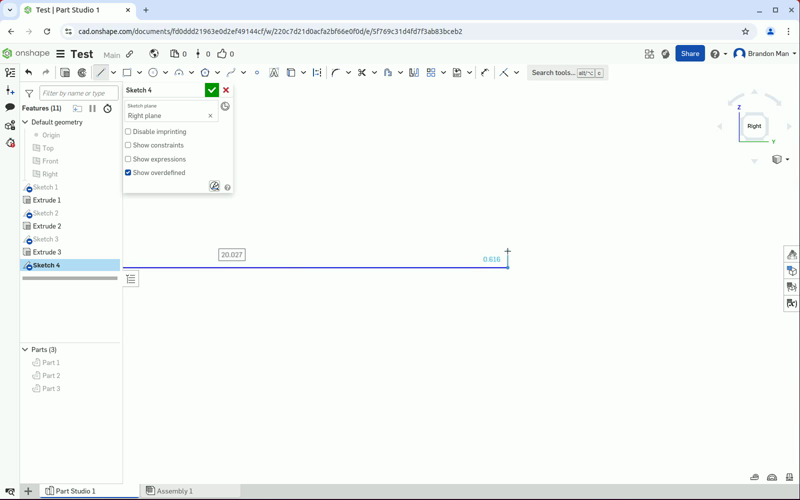
scroll(6)
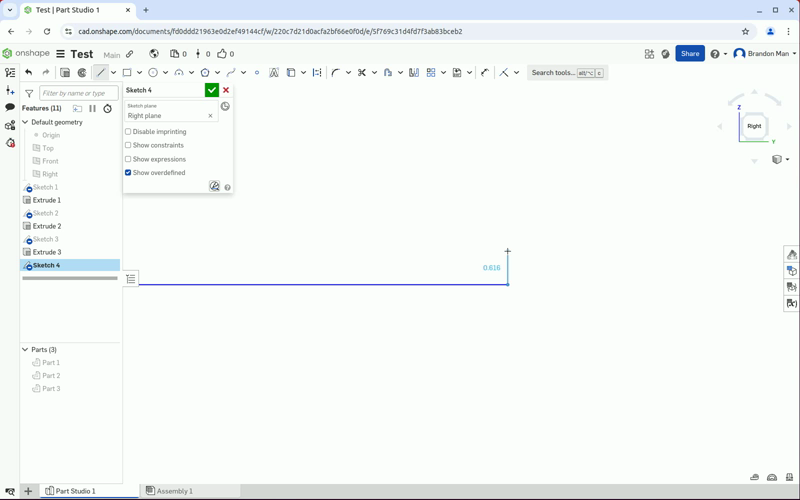
click(507, 250)
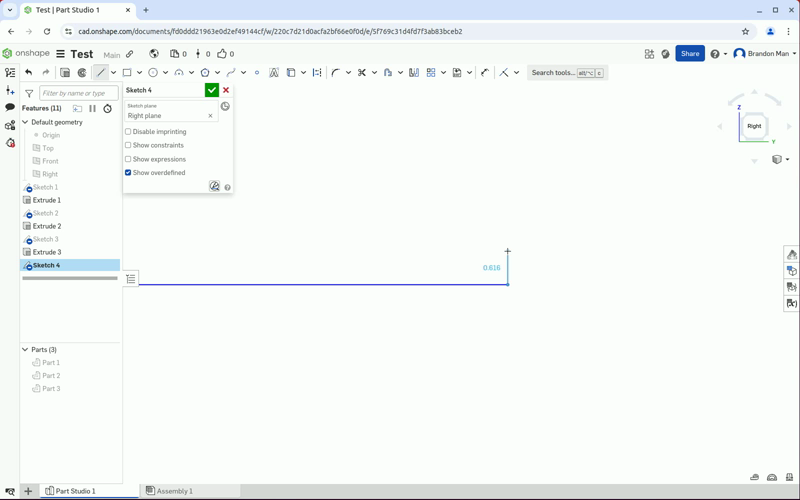
scroll(-6)
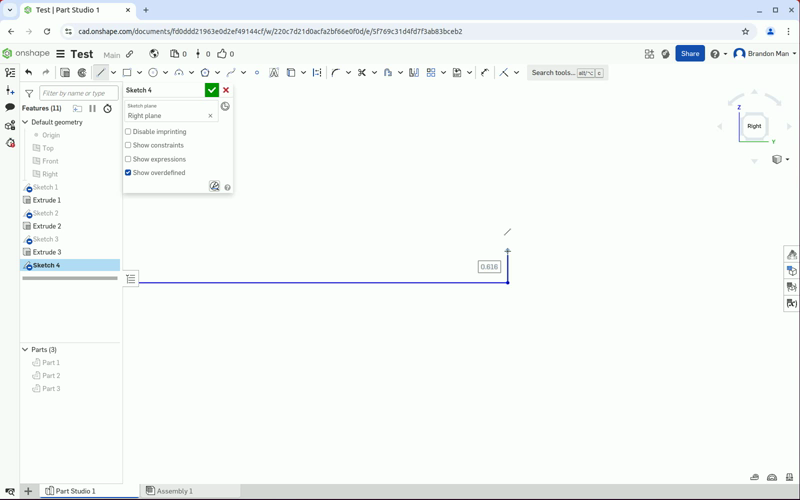
scroll(-6)
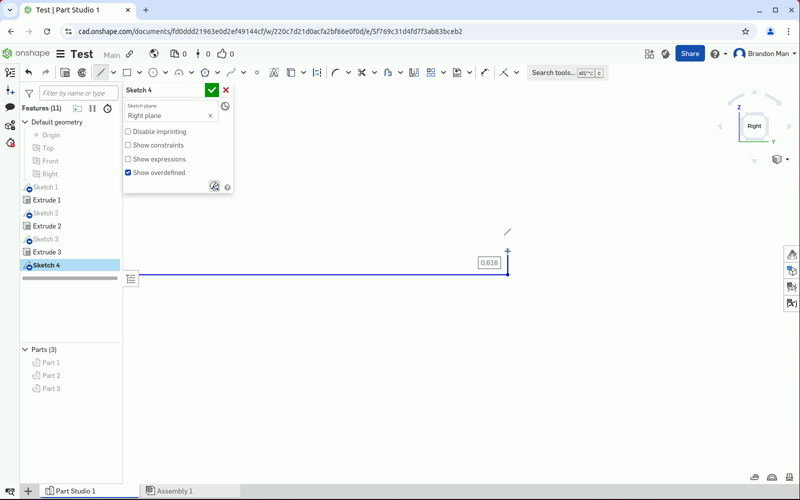
scroll(-6)
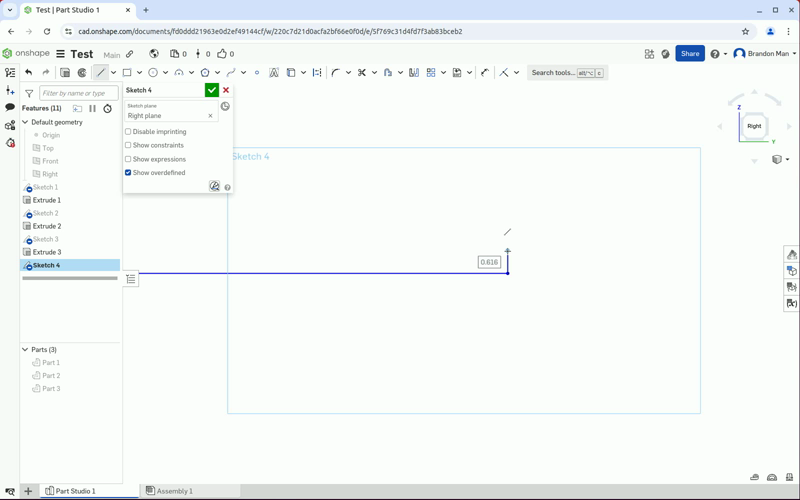
scroll(-6)
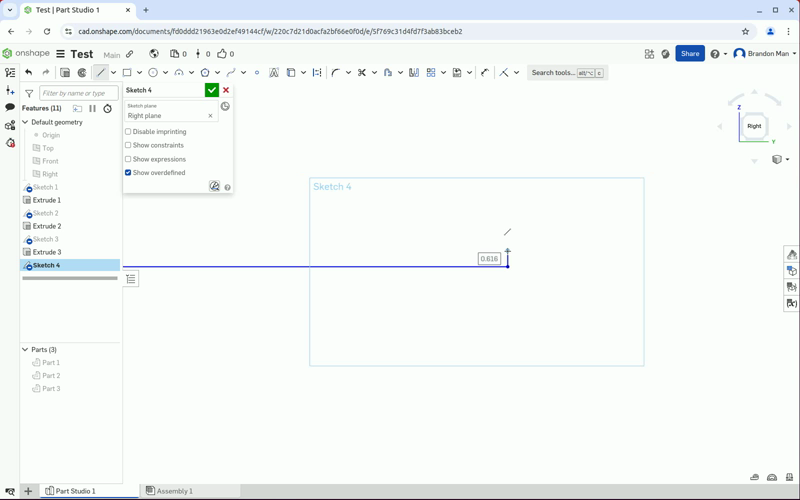
scroll(-6)
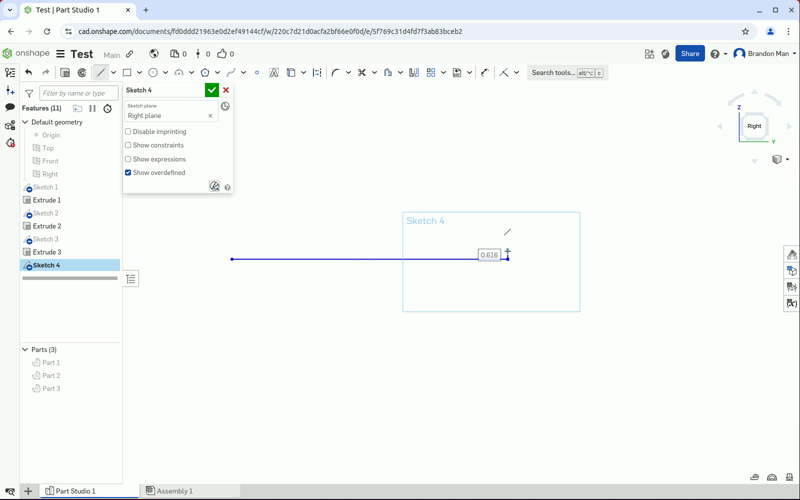
scroll(-6)
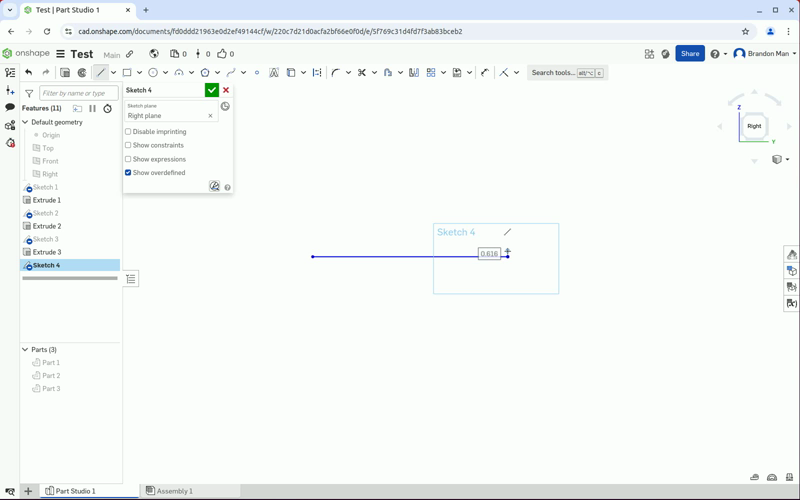
scroll(-6)
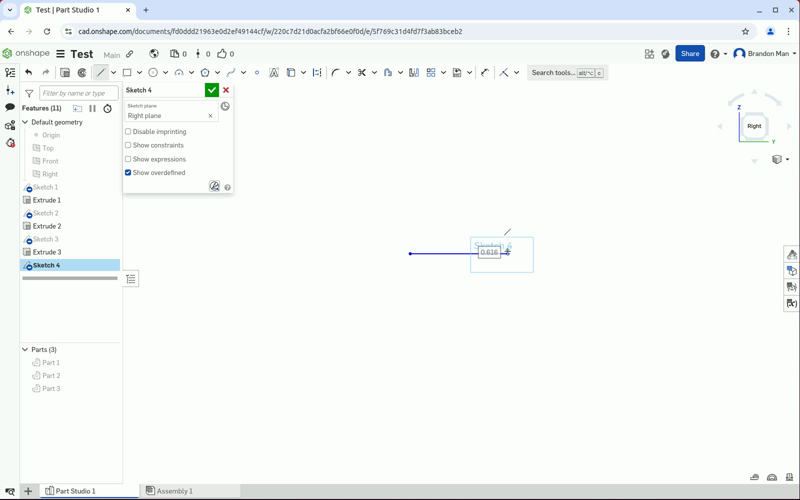
key_up(shift)
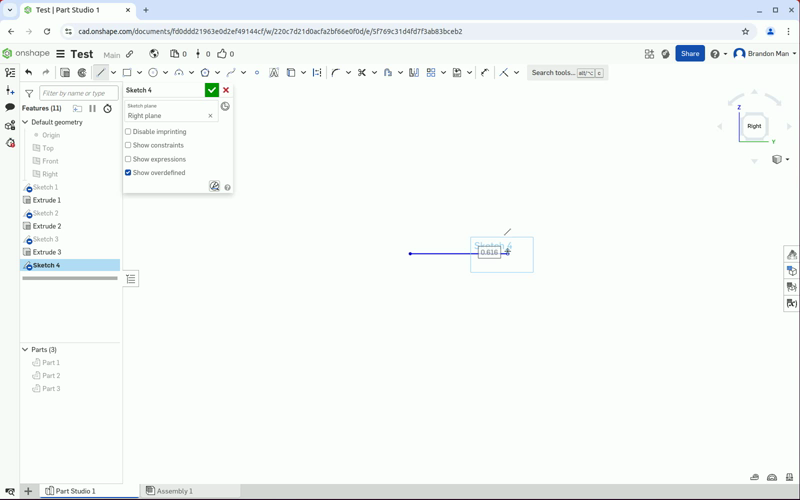
key_down(shift)
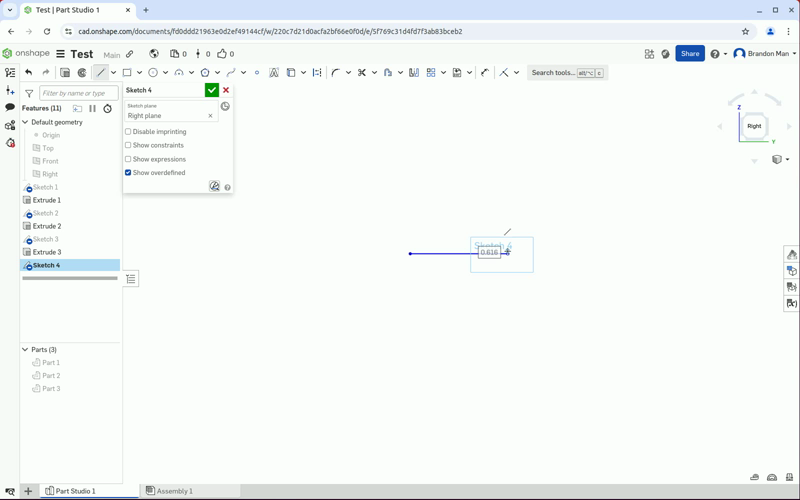
mouse_move(410, 250)
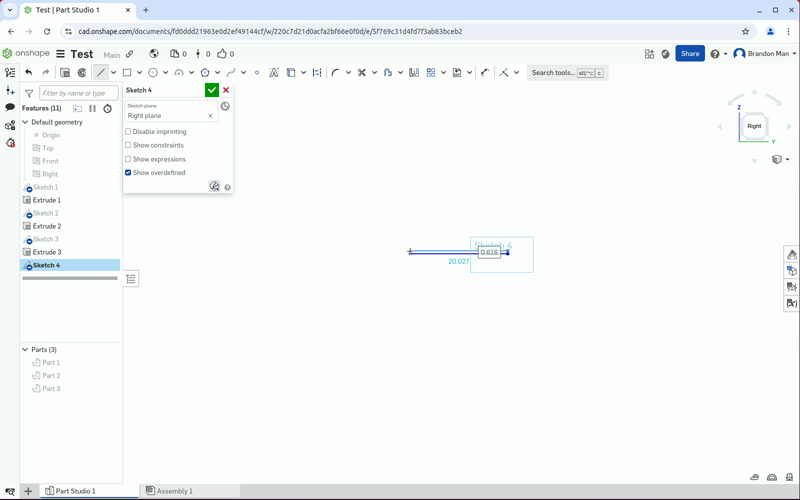
scroll(6)
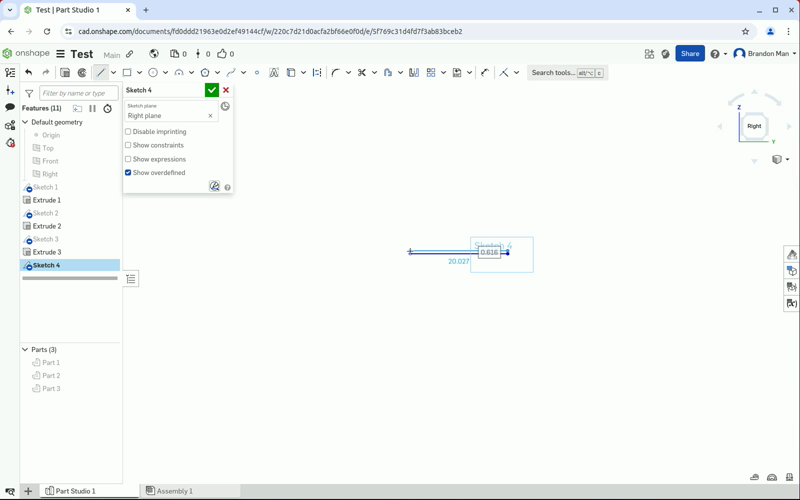
scroll(6)
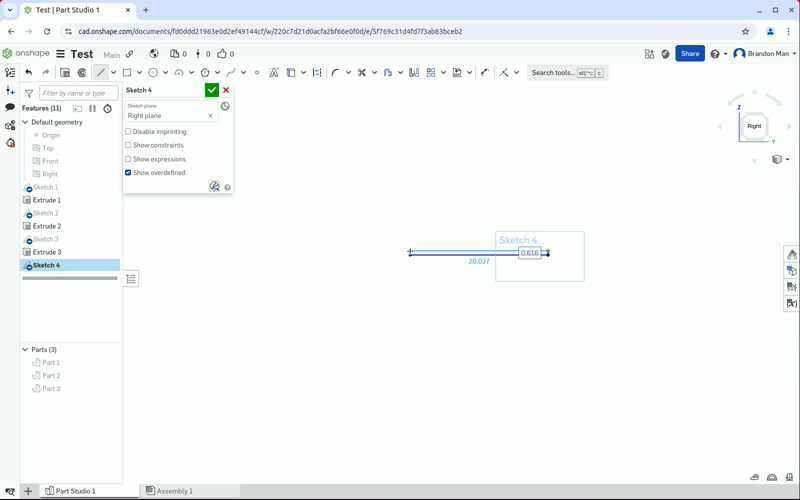
scroll(6)
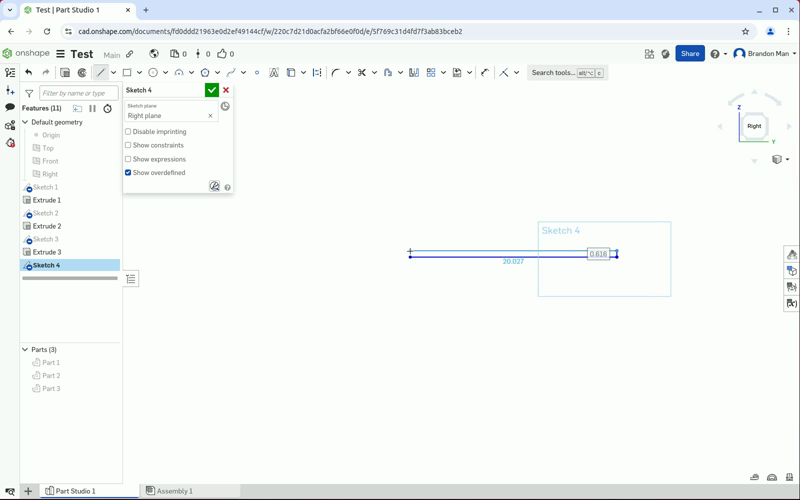
scroll(6)
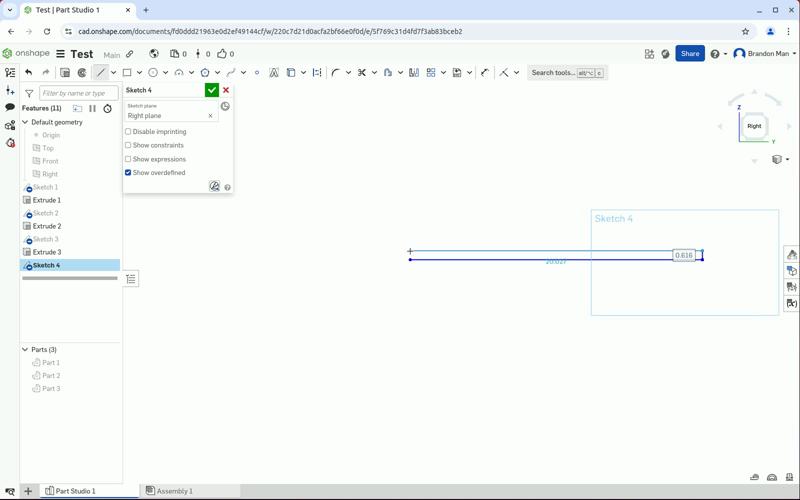
scroll(6)
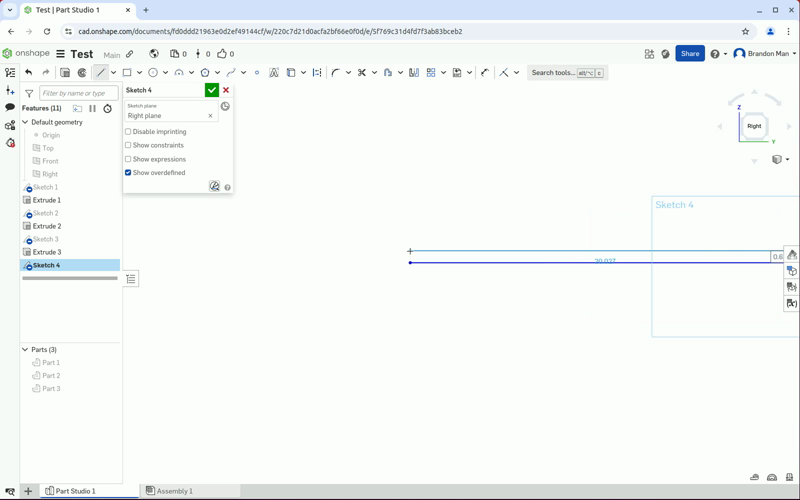
scroll(6)
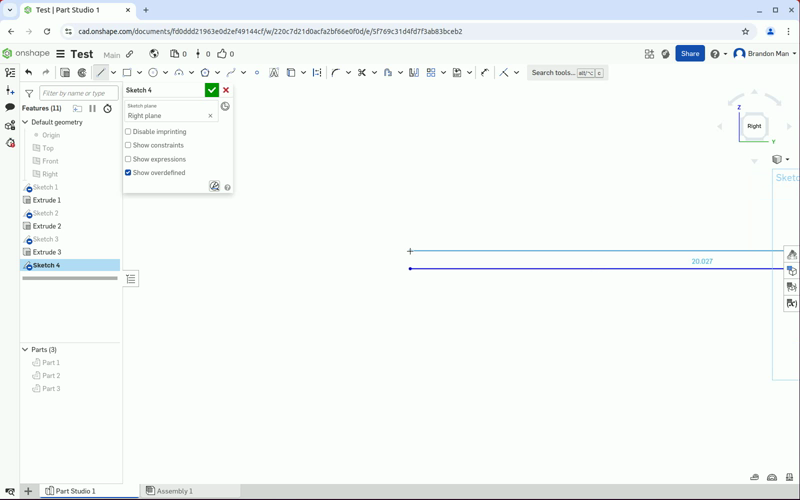
scroll(6)
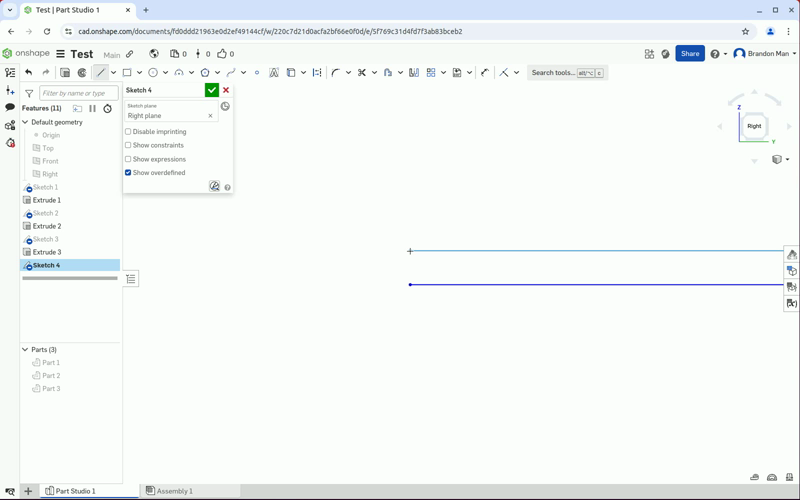
click(410, 250)
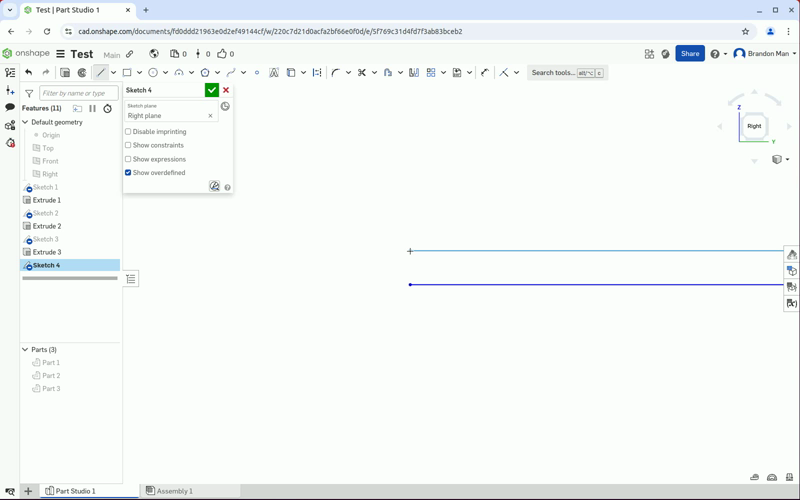
scroll(-6)
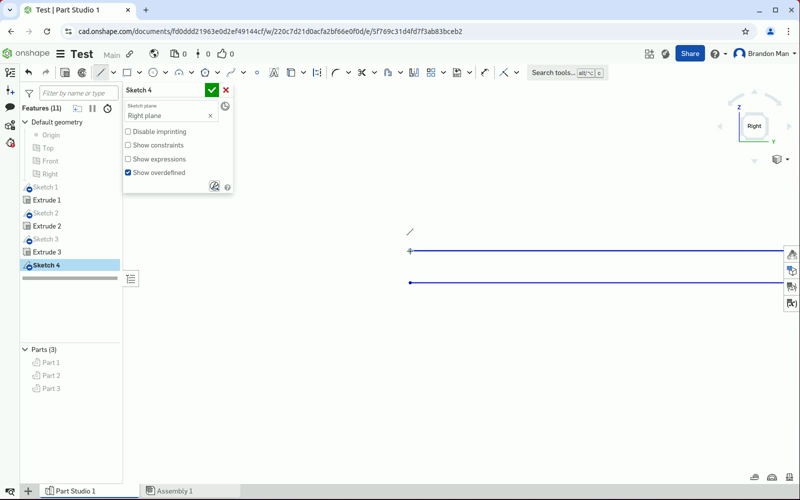
scroll(-6)
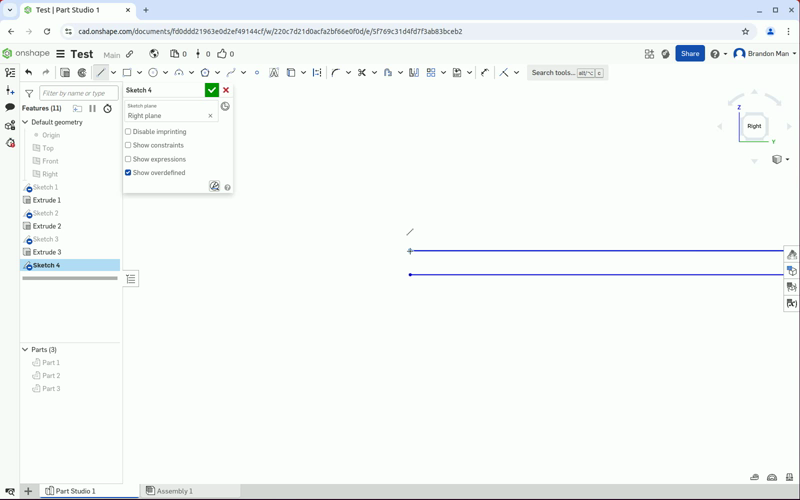
scroll(-6)
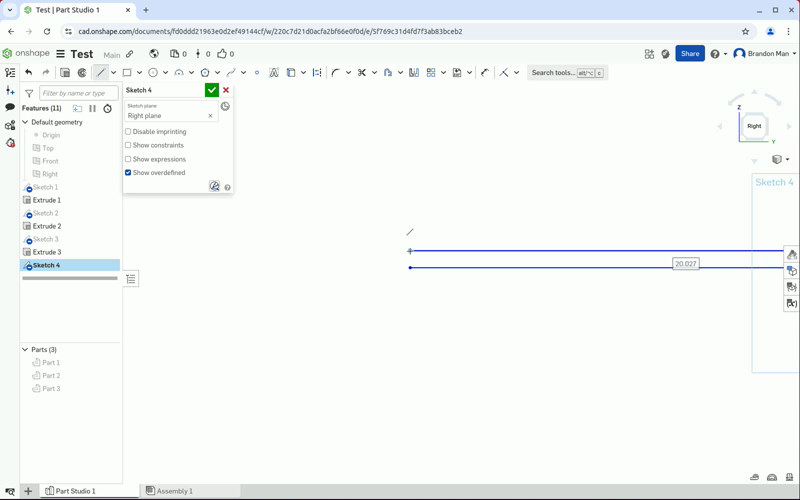
scroll(-6)
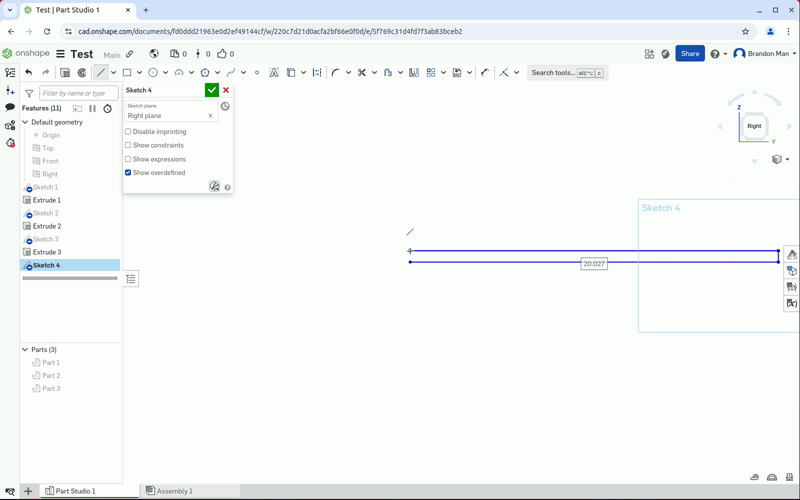
scroll(-6)
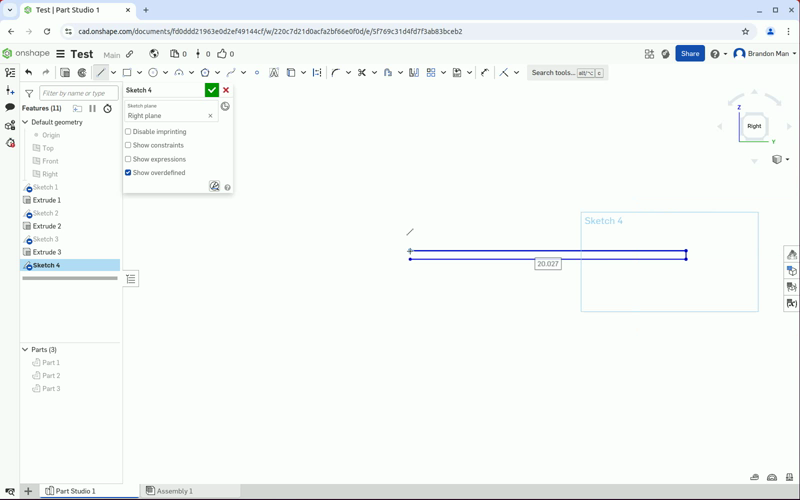
scroll(-6)
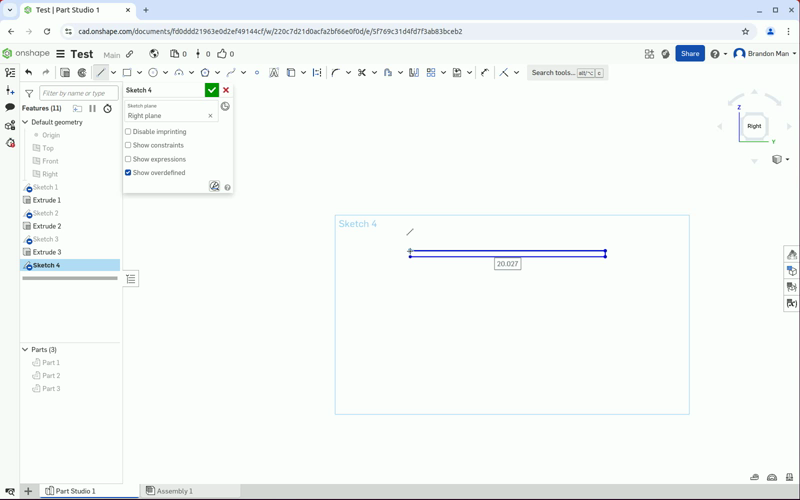
scroll(-6)
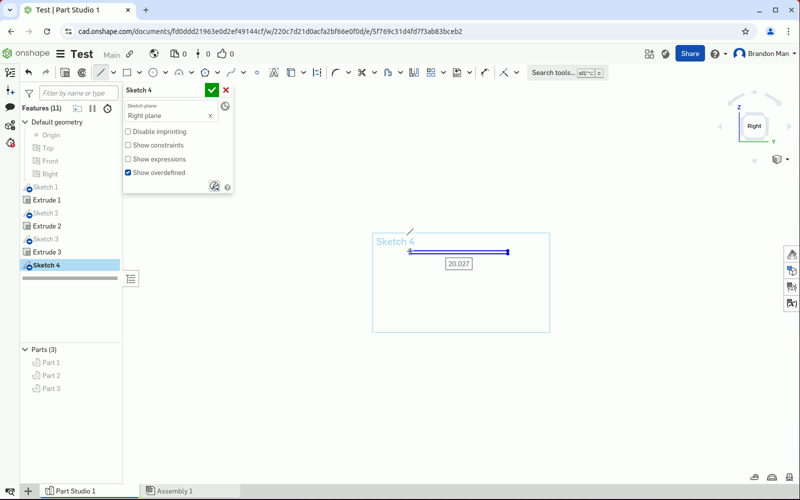
key_up(shift)
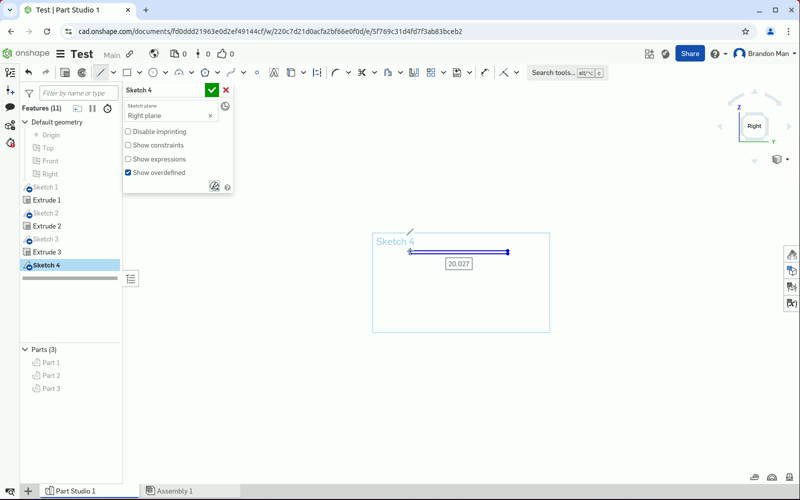
mouse_move(440, 250)
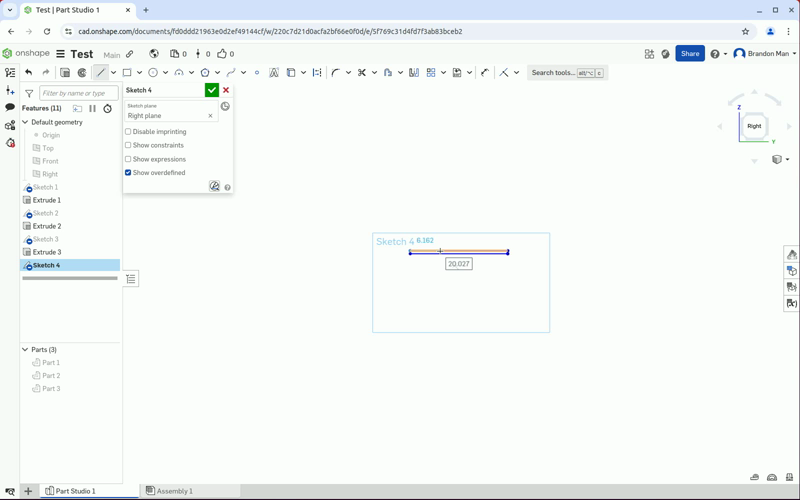
key_down(shift)
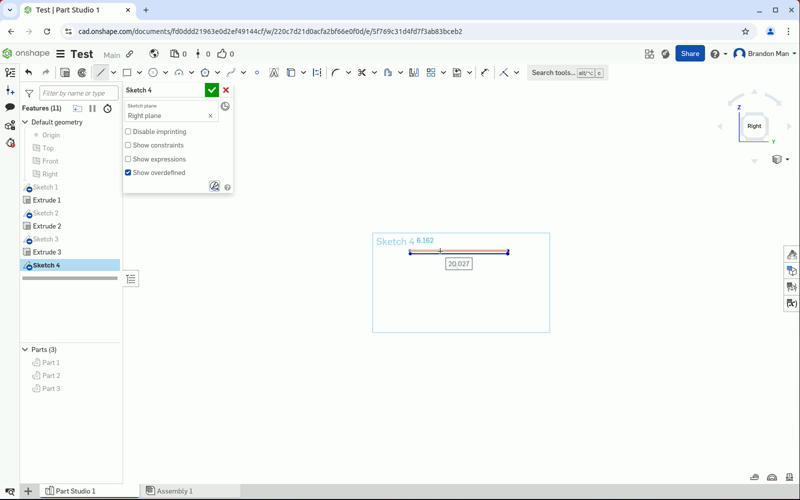
mouse_move(410, 253)
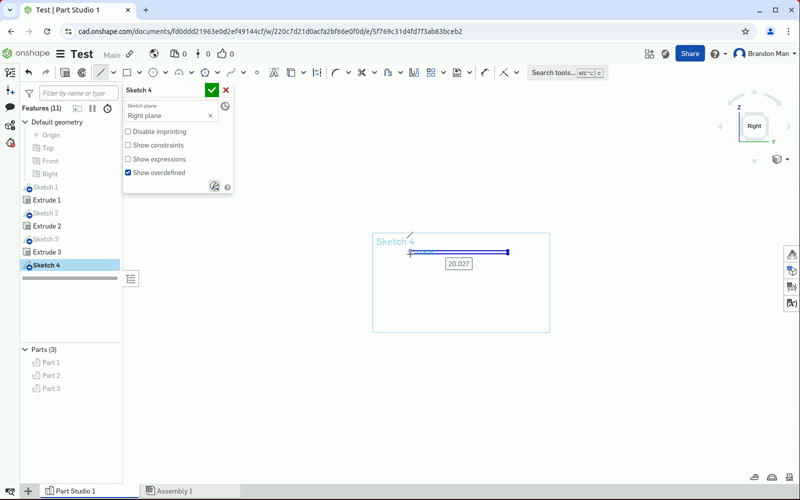
scroll(6)
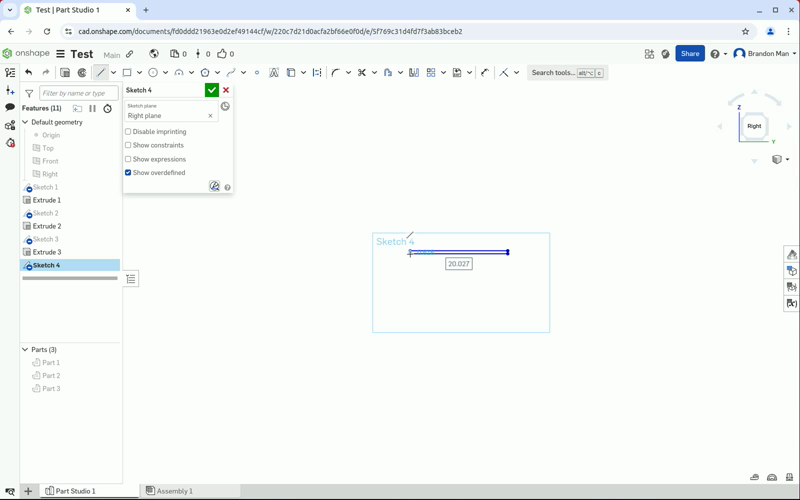
scroll(6)
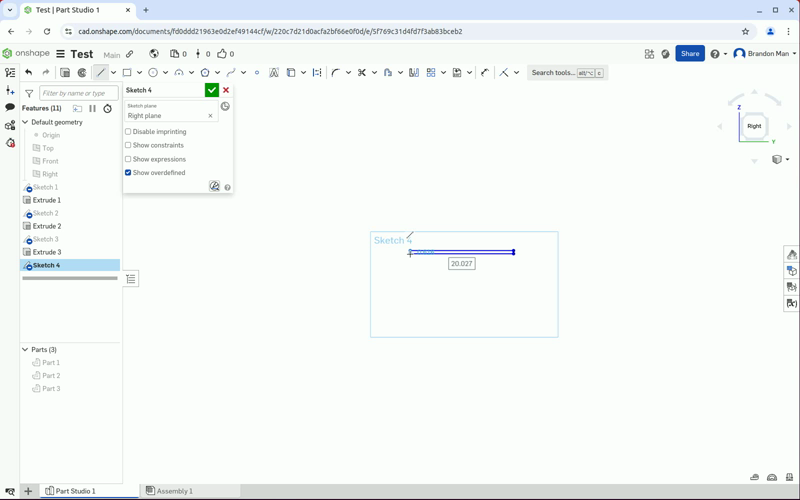
scroll(6)
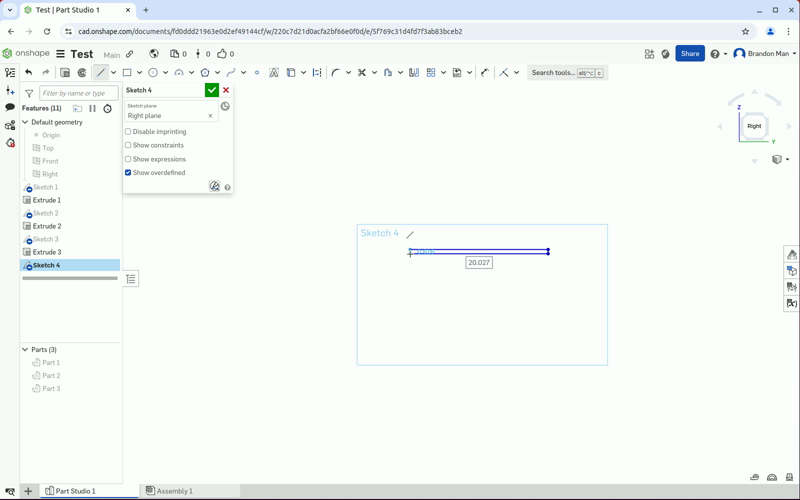
scroll(6)
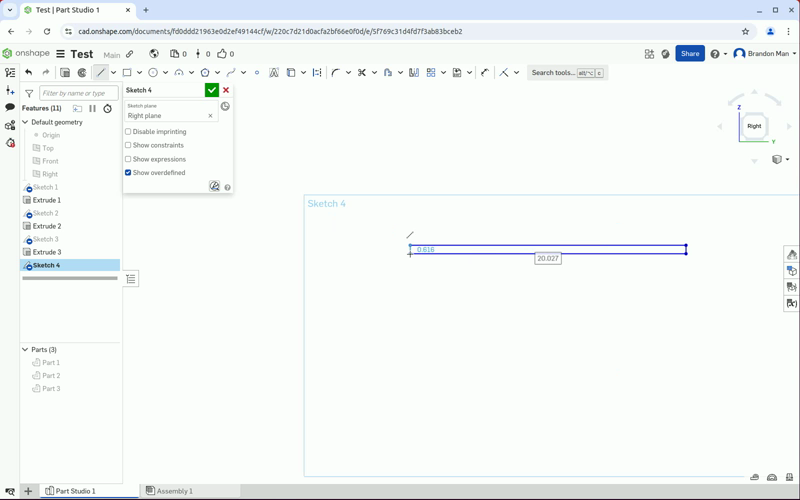
scroll(6)
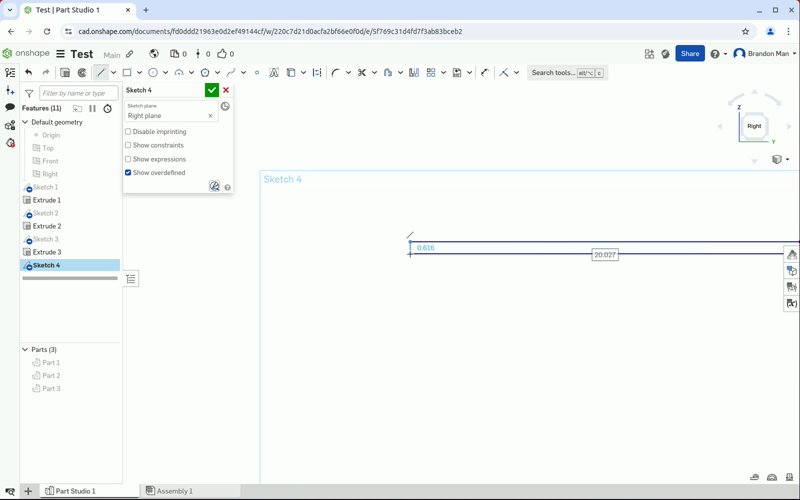
scroll(6)
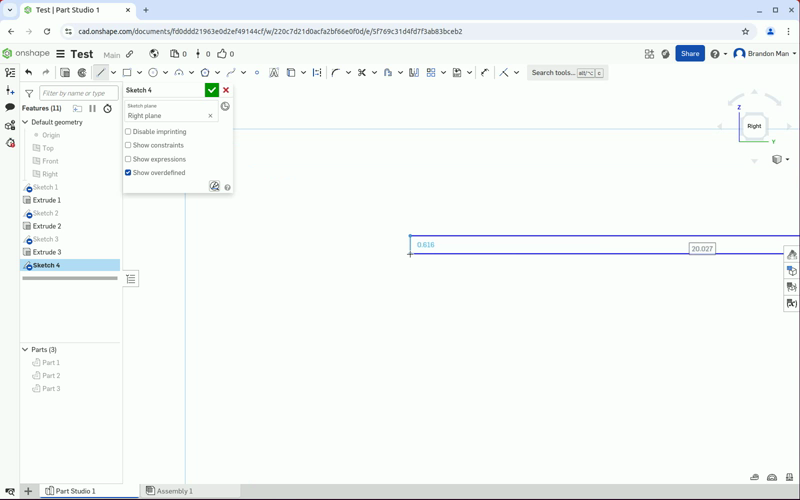
scroll(6)
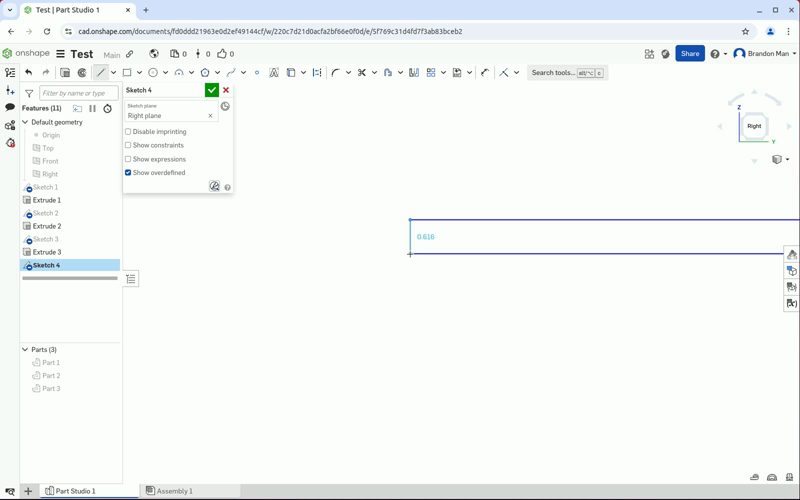
key_up(shift)
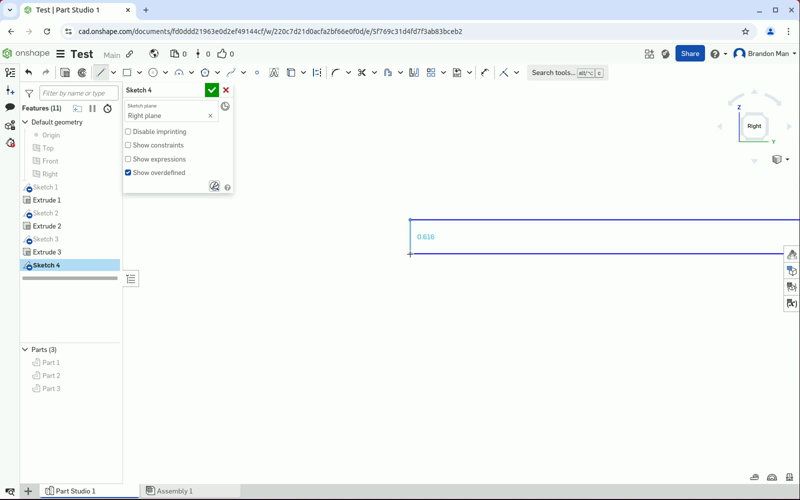
click(410, 253)
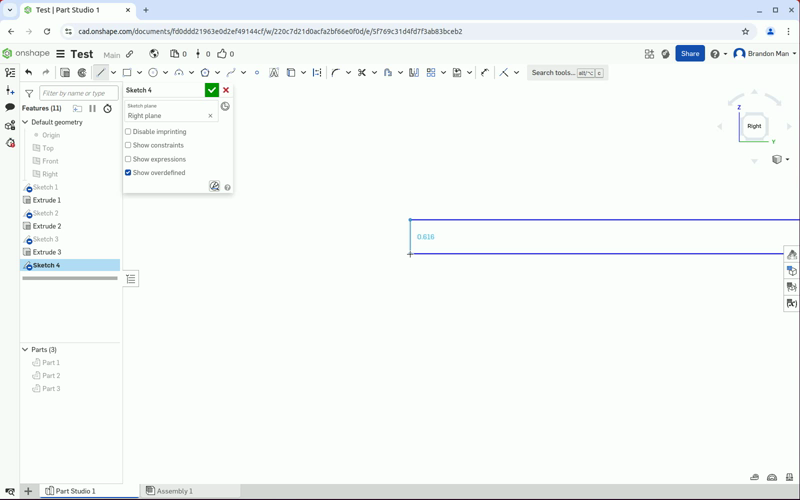
scroll(-6)
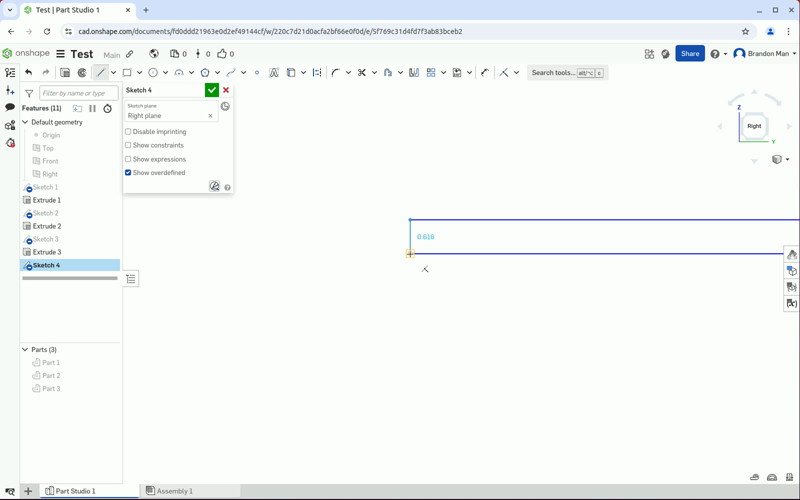
scroll(-6)
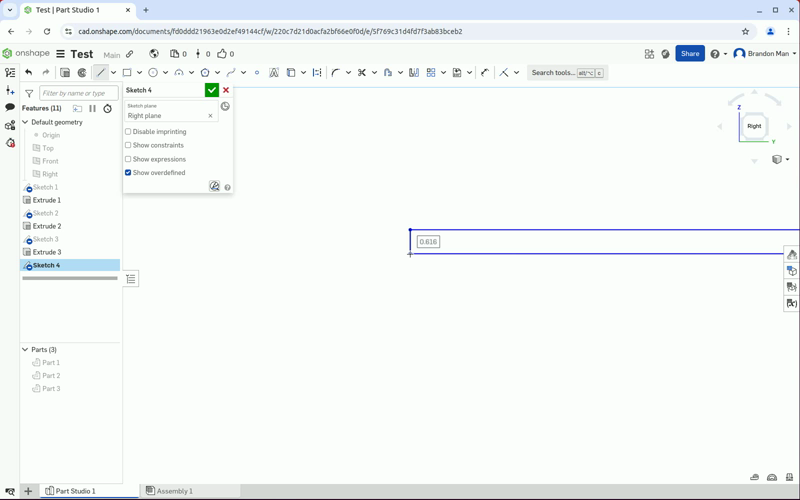
scroll(-6)
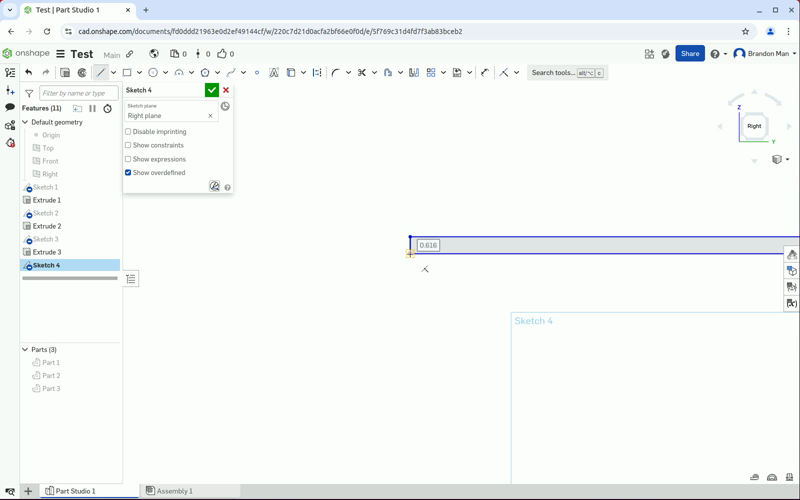
scroll(-6)
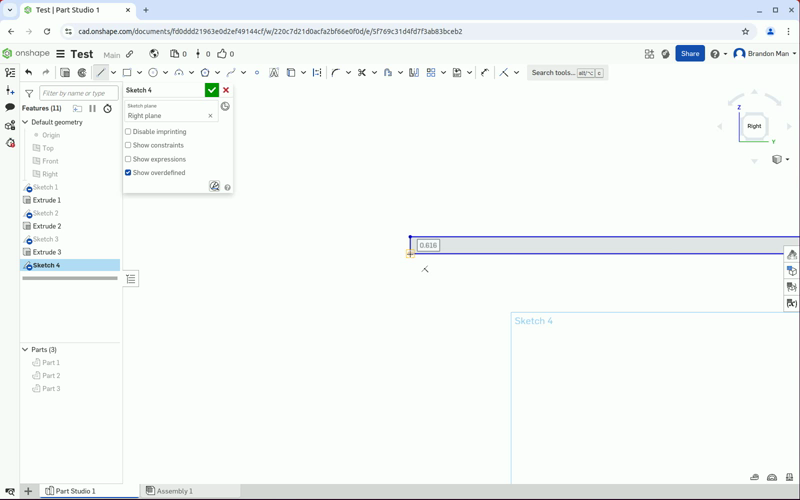
scroll(-6)
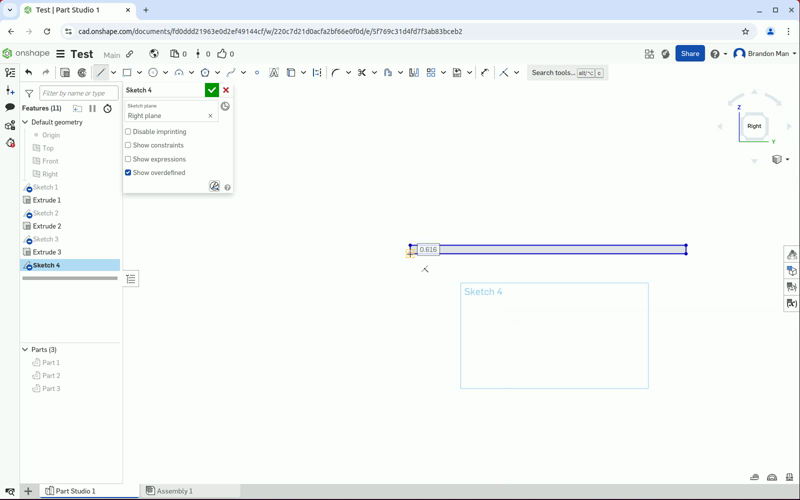
scroll(-6)
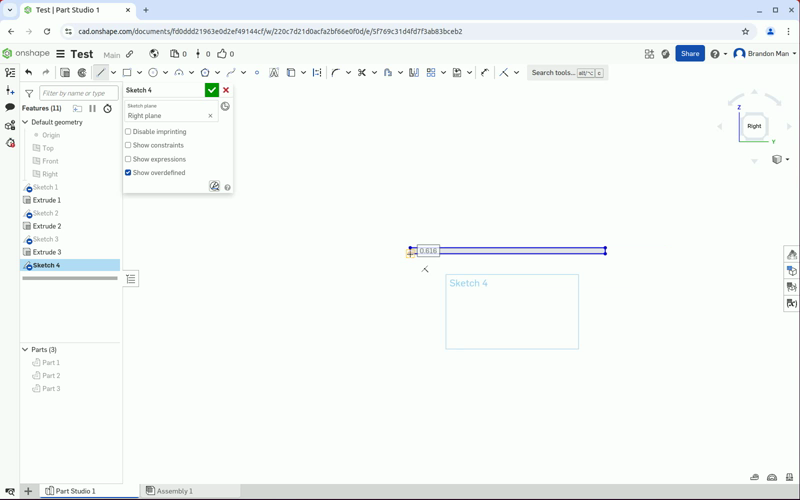
scroll(-6)
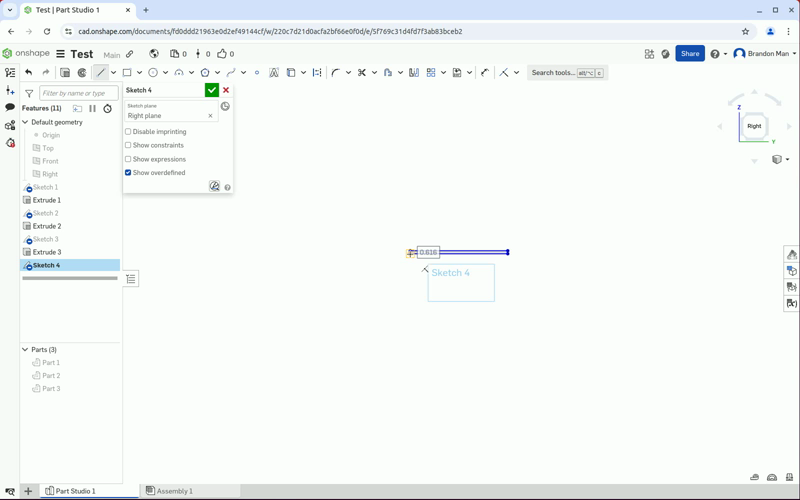
key(esc)
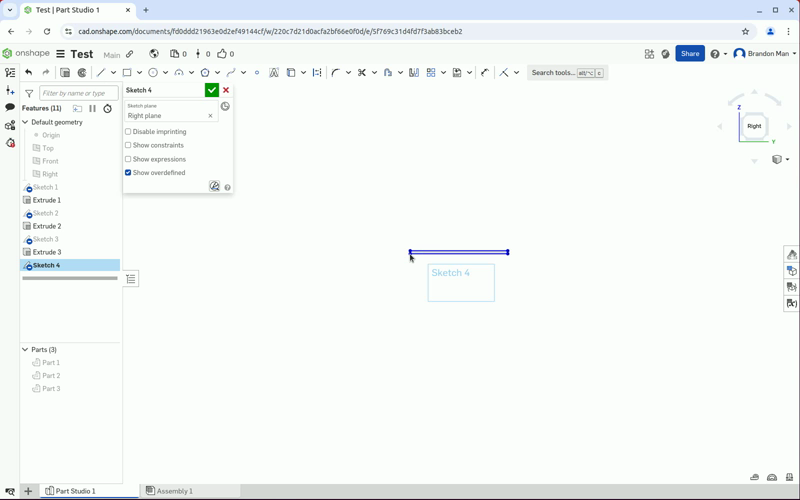
mouse_move(500, 251)
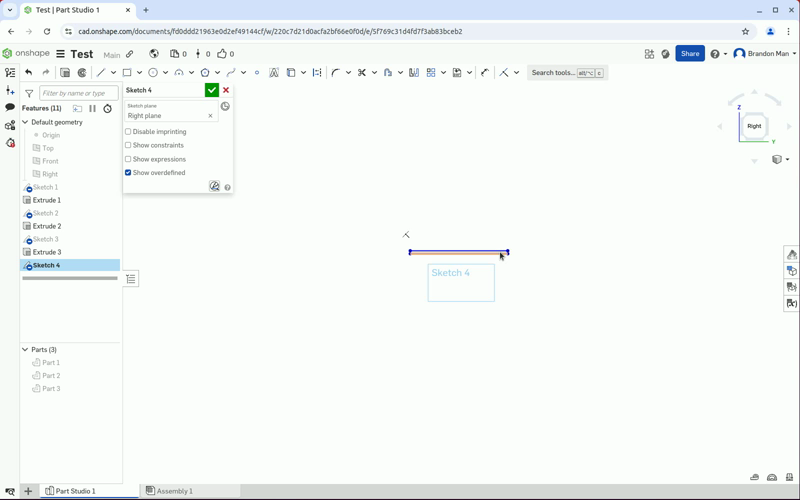
scroll(6)
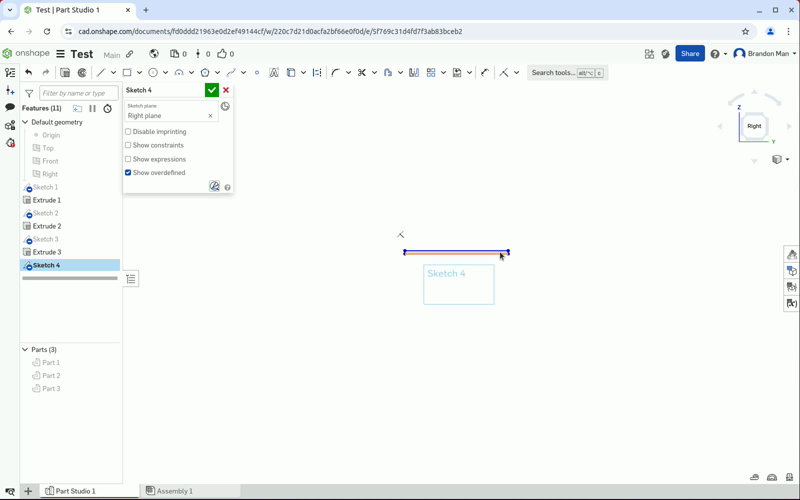
scroll(6)
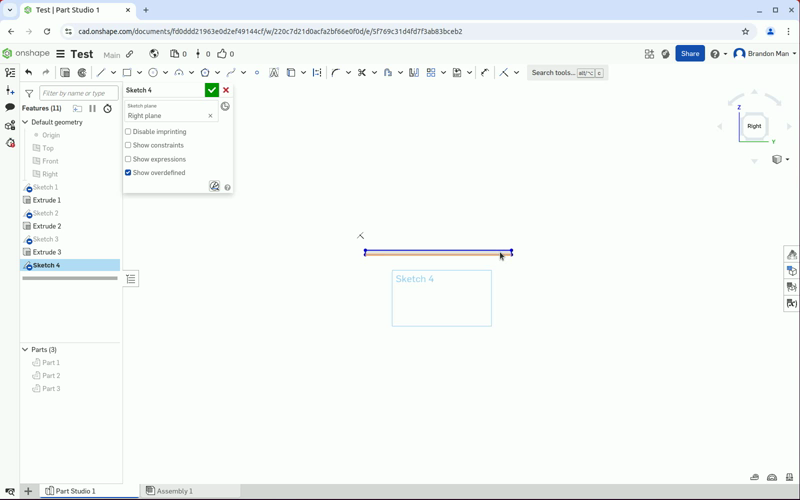
scroll(6)
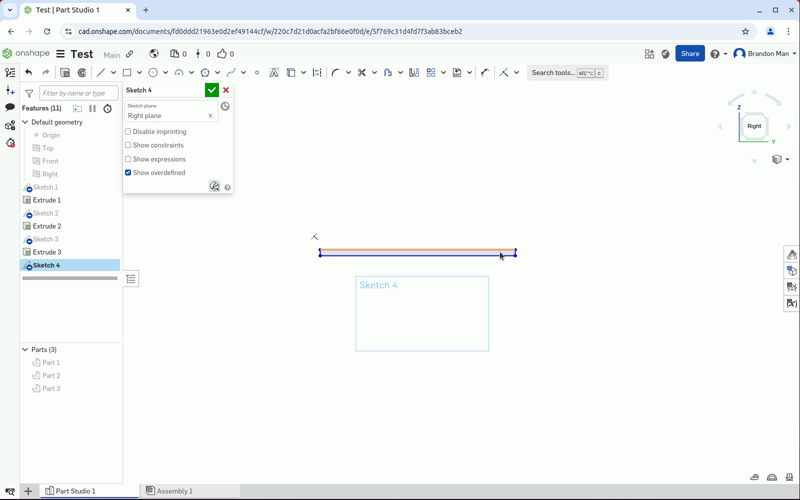
scroll(6)
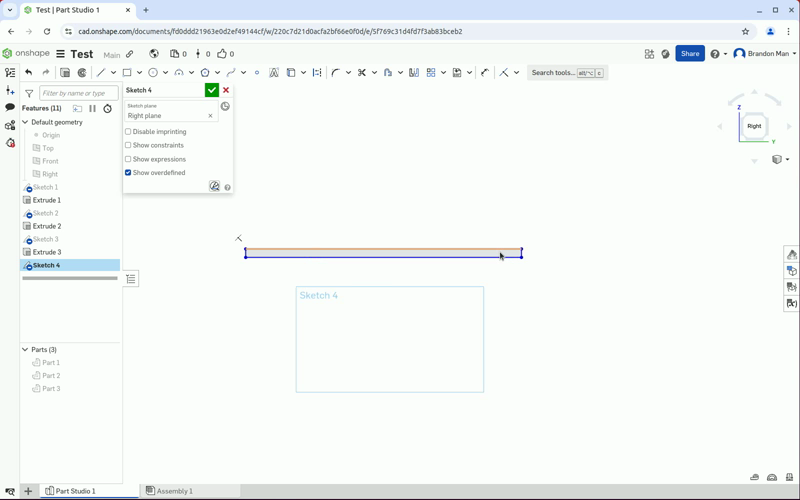
scroll(6)
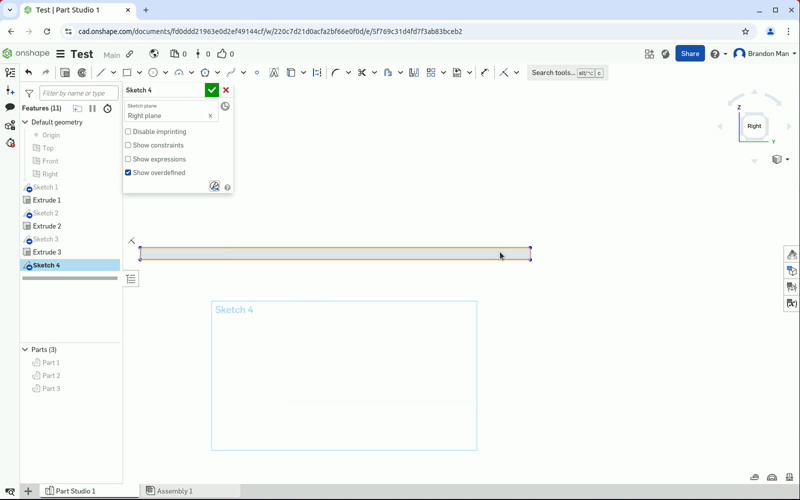
scroll(6)
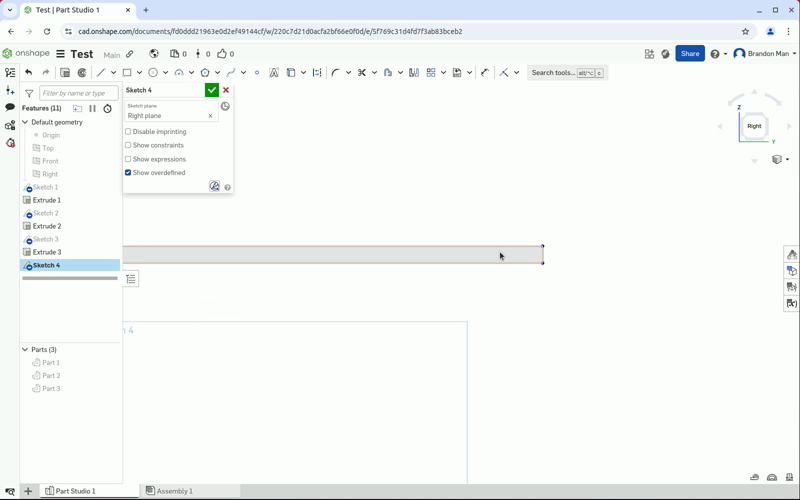
scroll(6)
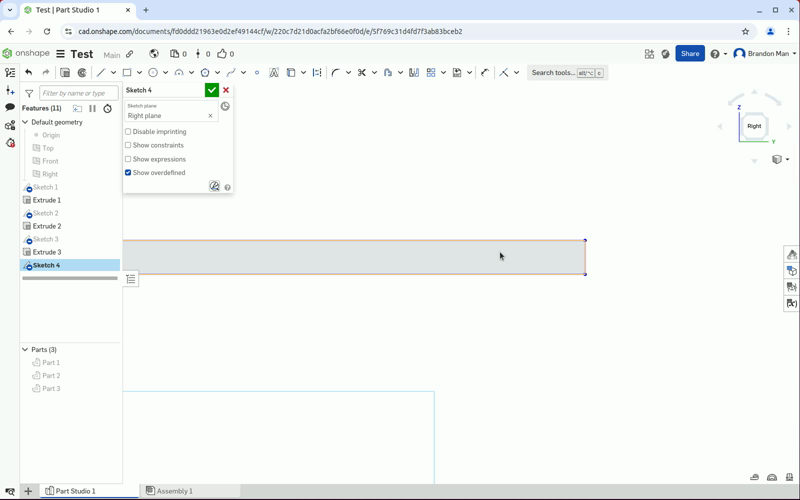
click(500, 251)
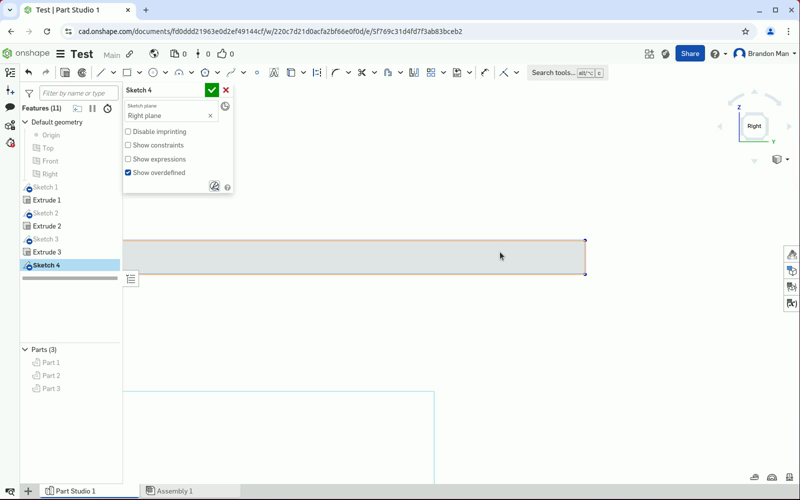
scroll(-6)
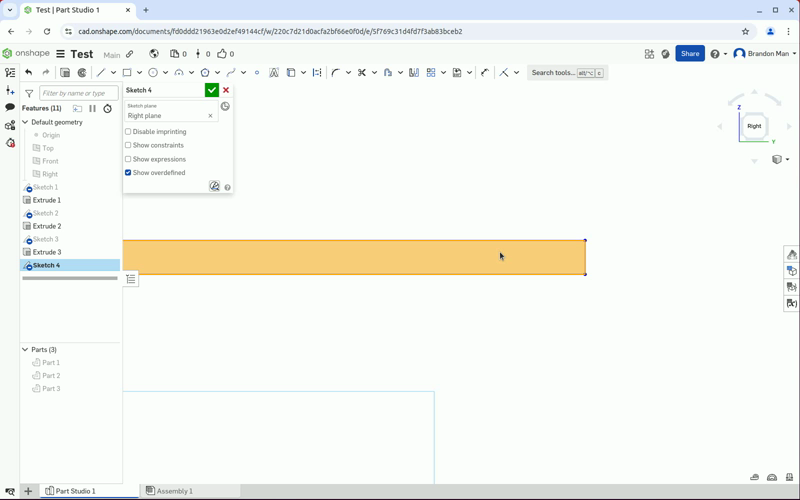
scroll(-6)
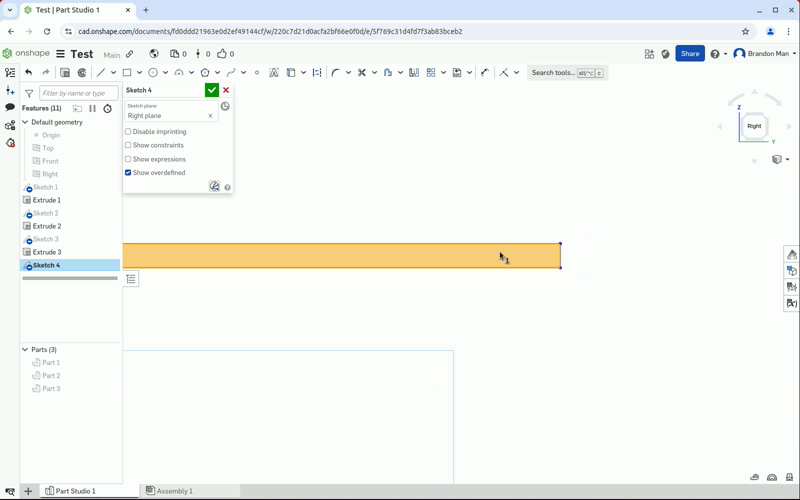
scroll(-6)
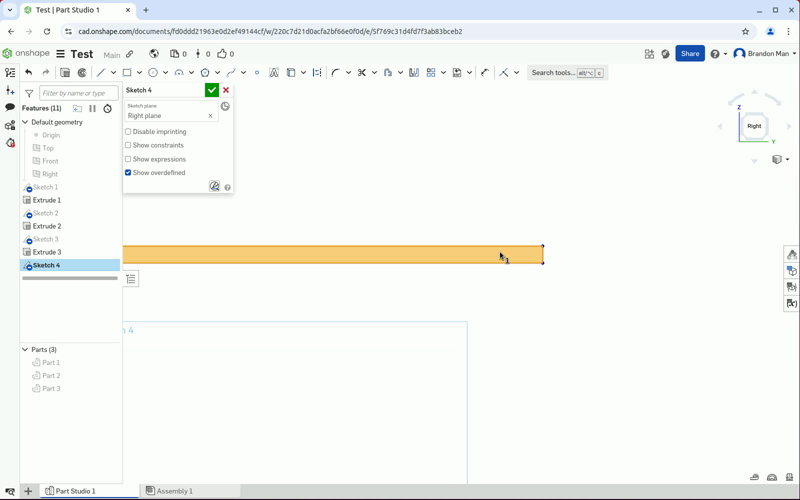
scroll(-6)
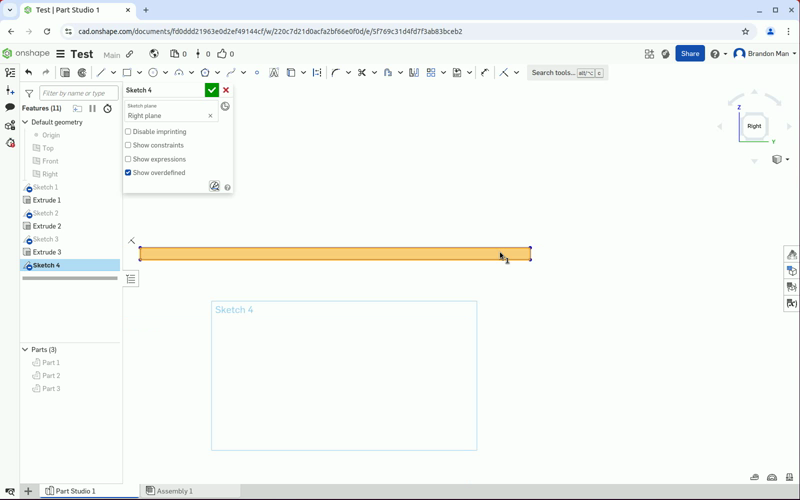
scroll(-6)
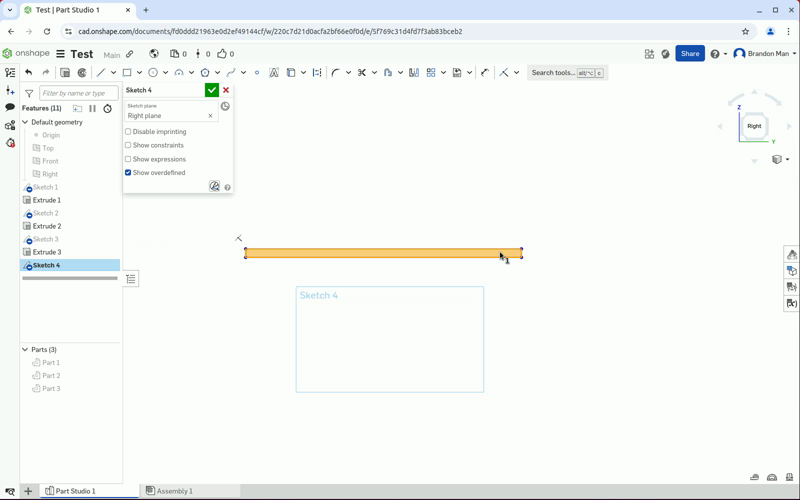
scroll(-6)
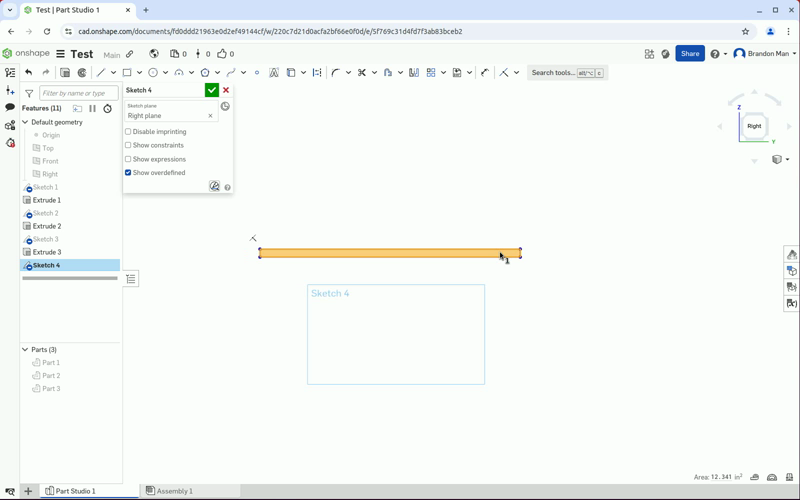
scroll(-6)
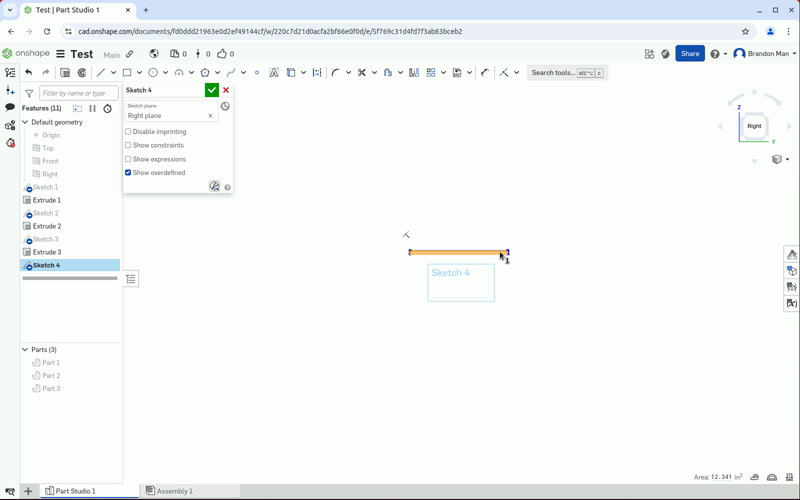
mouse_move(73, 352)
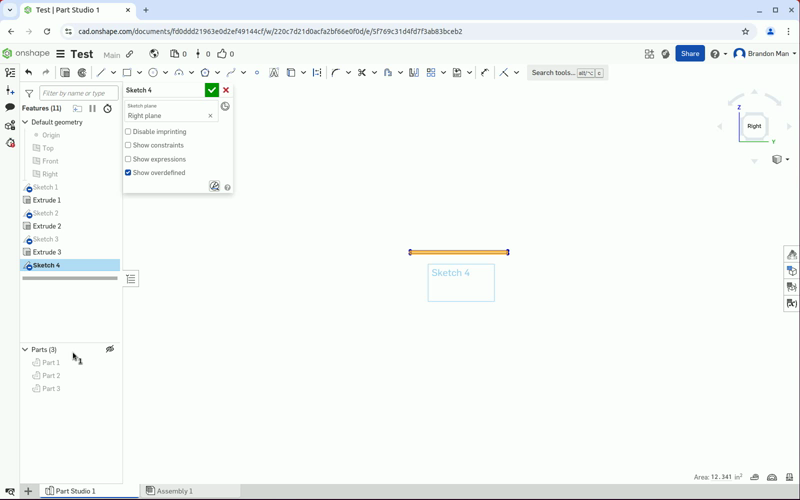
key(shift+y)
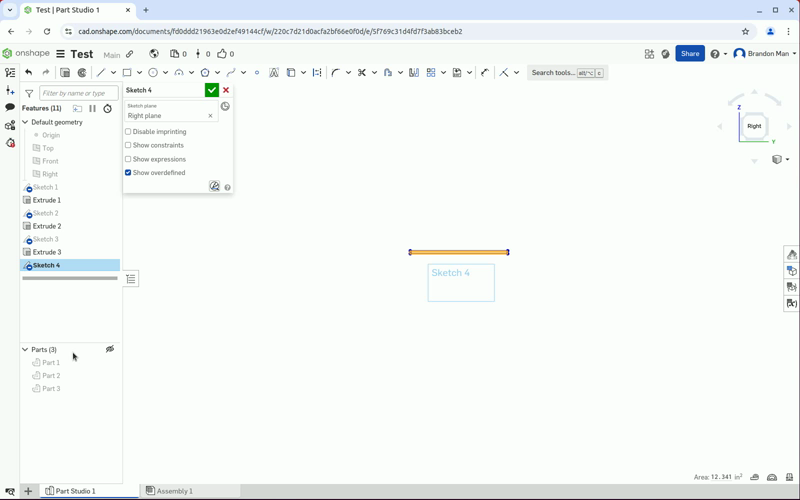
key(shift+e)
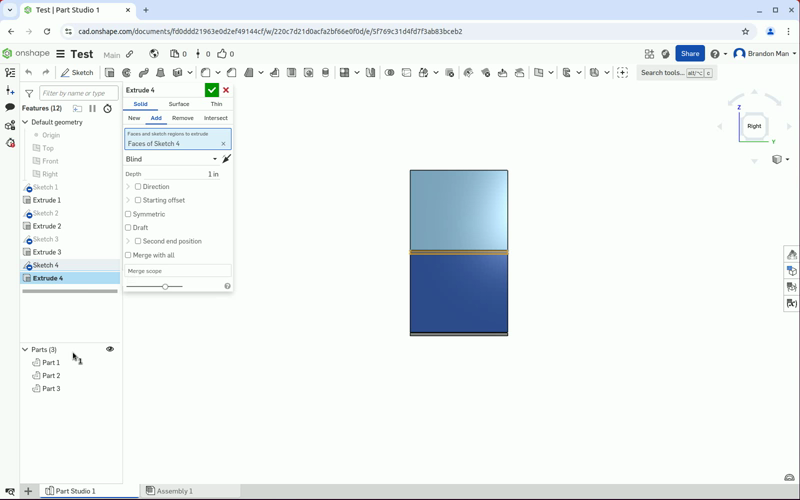
mouse_move(143, 106)
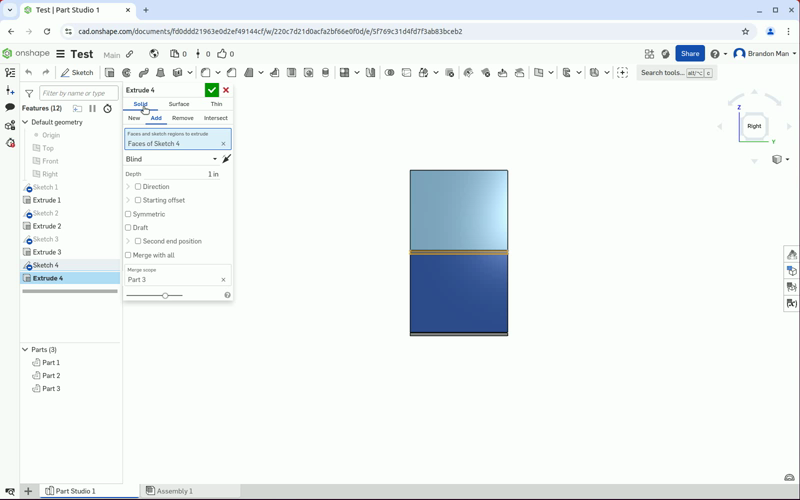
click(143, 106)
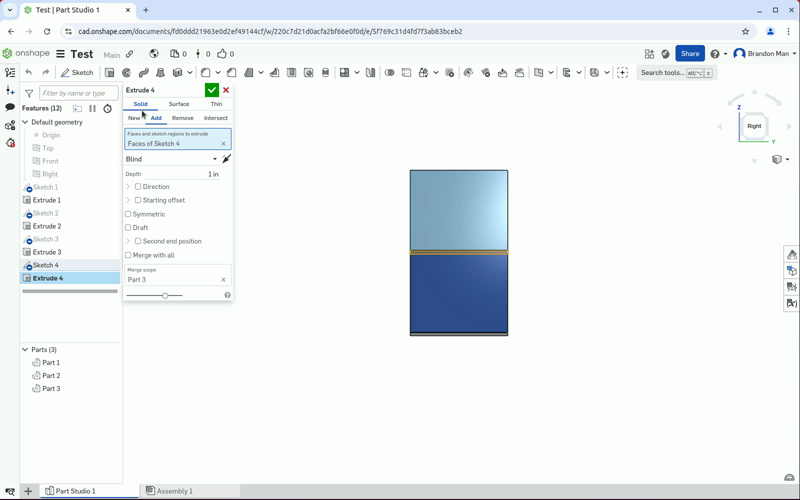
mouse_move(137, 120)
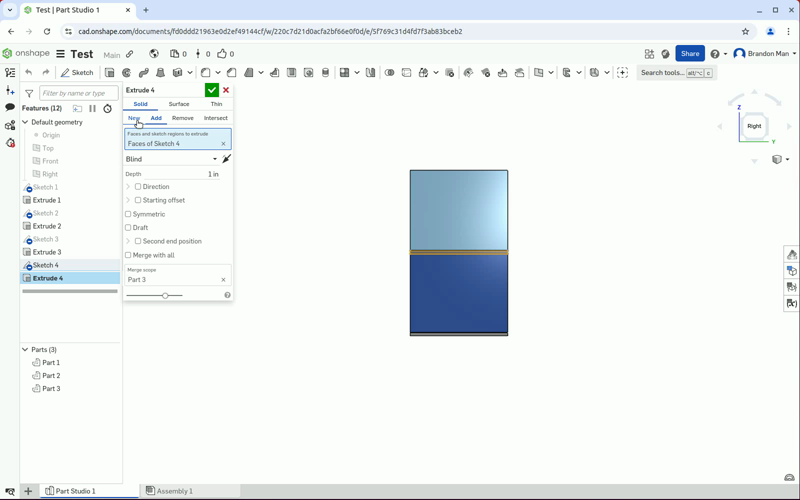
click(137, 120)
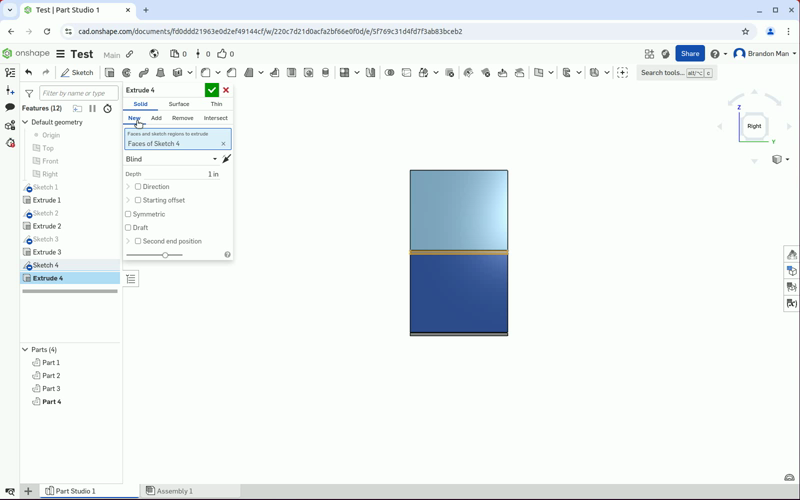
key(tab, 4)
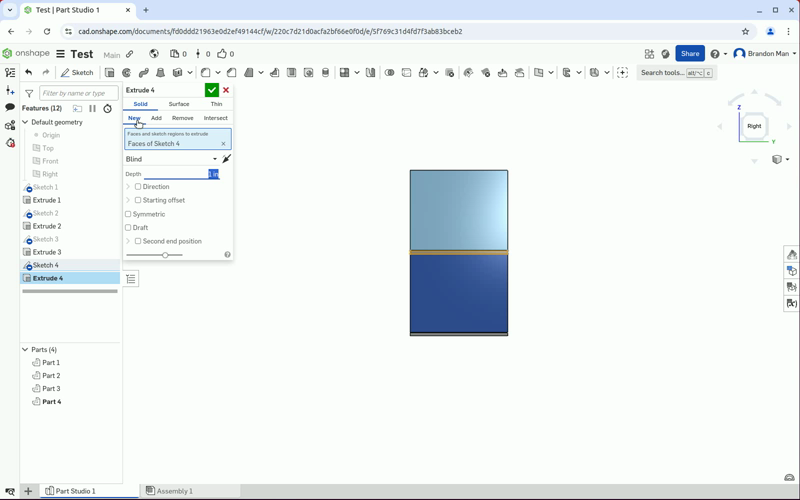
text(0.481)
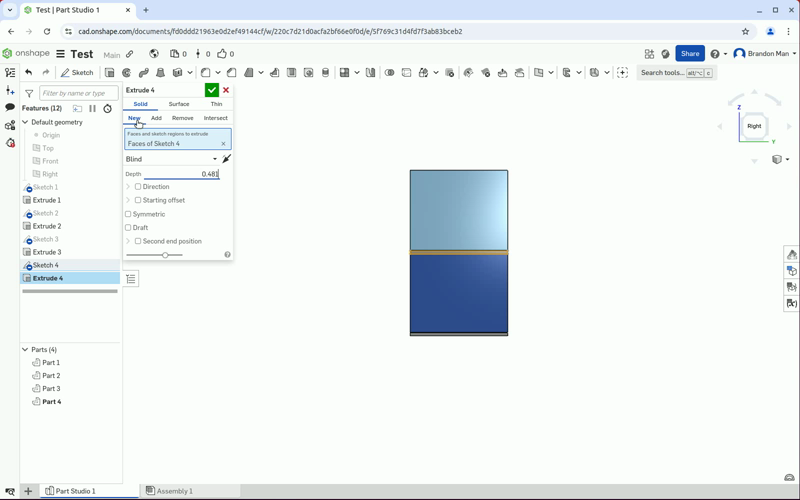
key(enter)
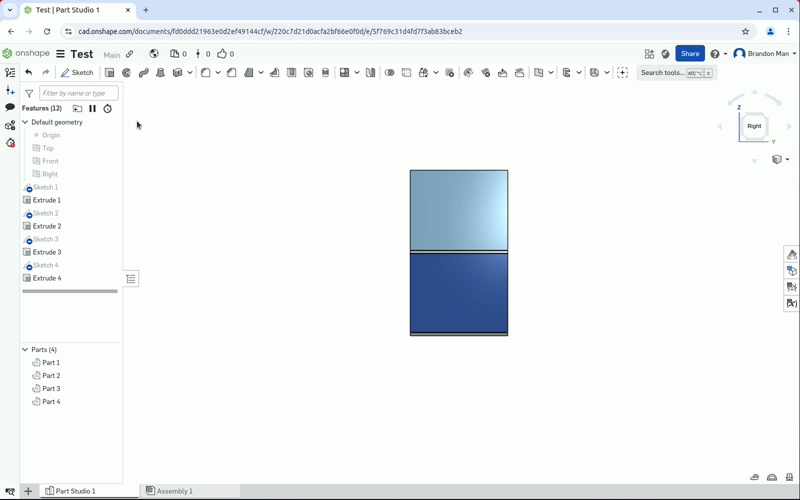
key(shift+h)
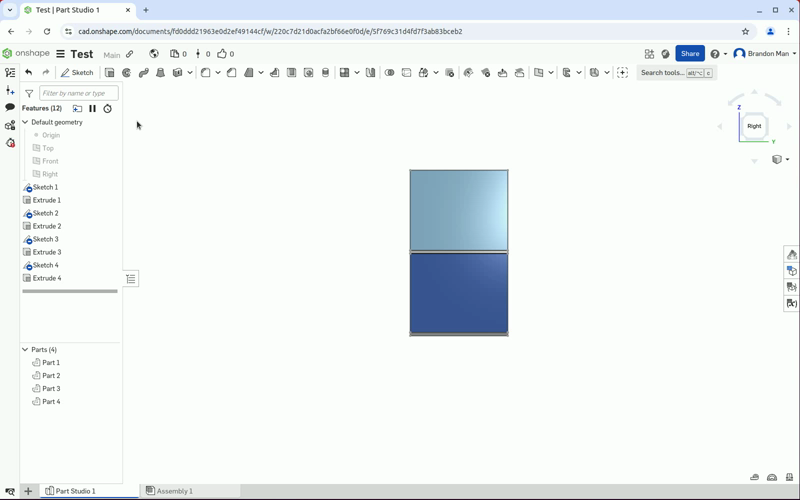
key(shift+h)
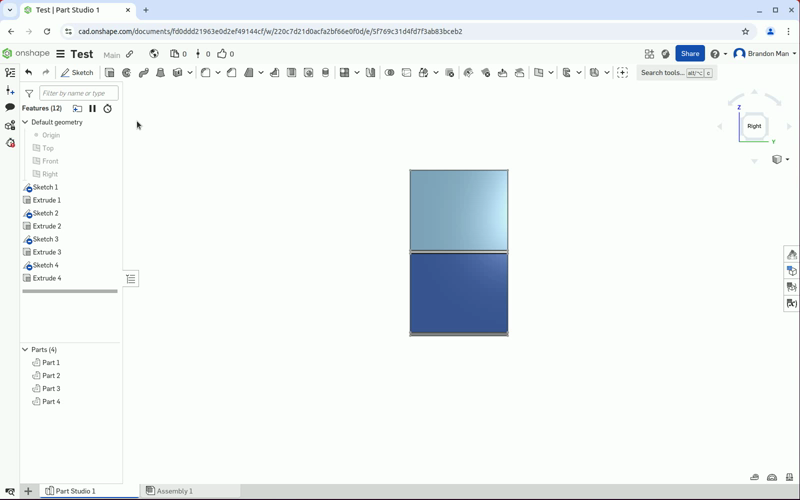
key(shift+7)
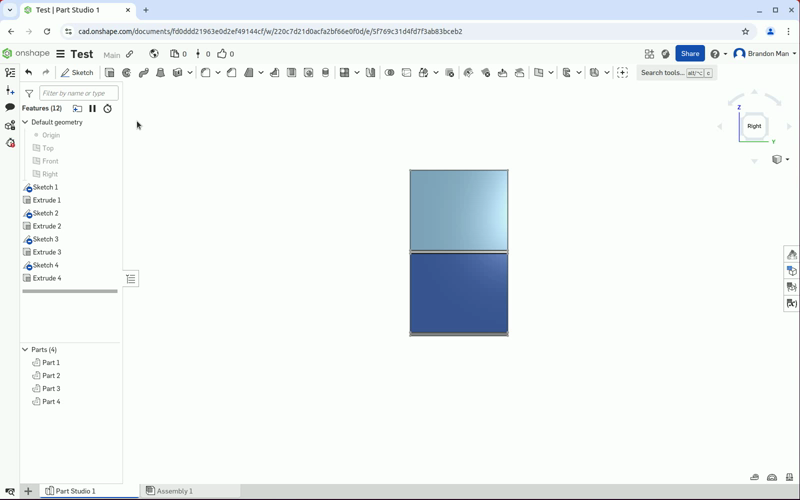
key(right, 2)
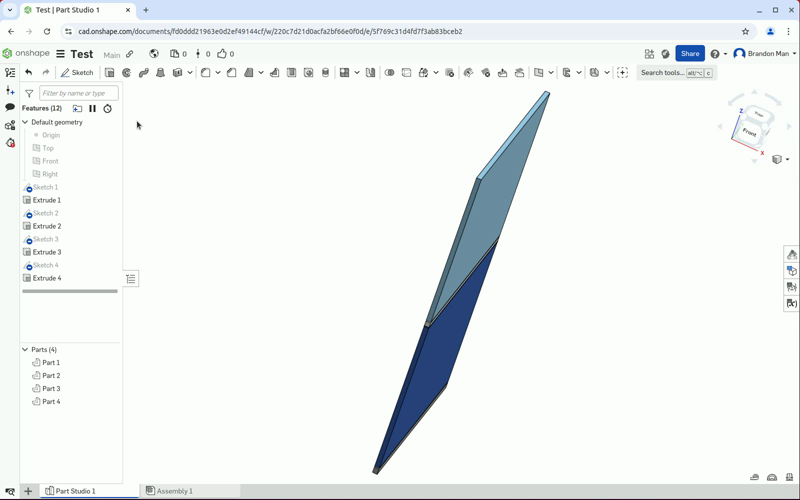
key(down, 2)
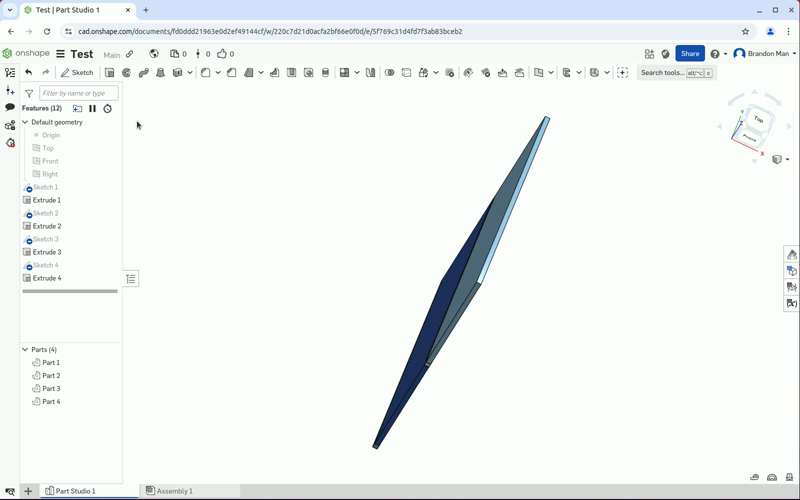
key(up, 2)
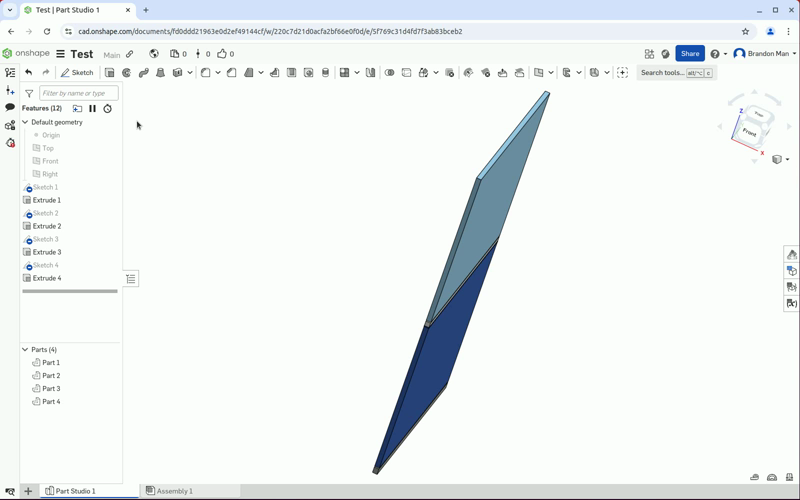
key(left, 2)
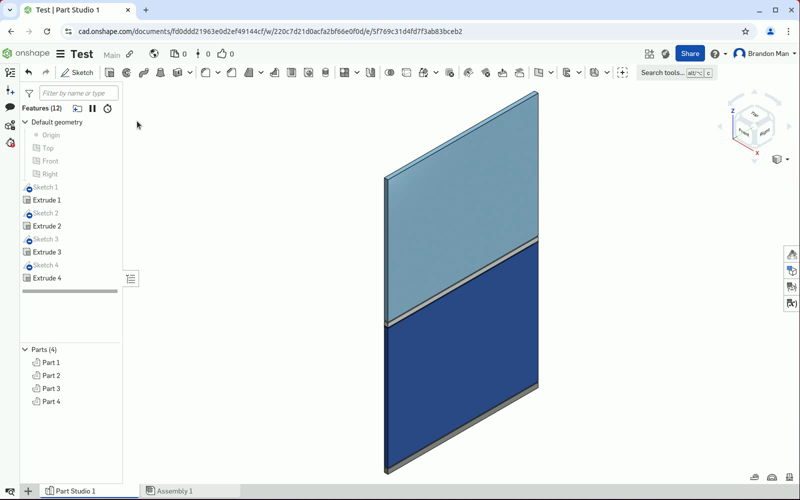
mouse_move(73, 189)
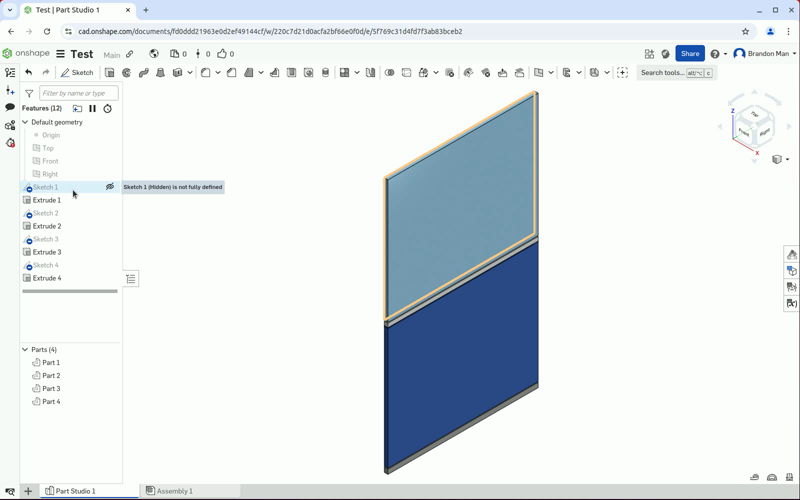
click(73, 189)